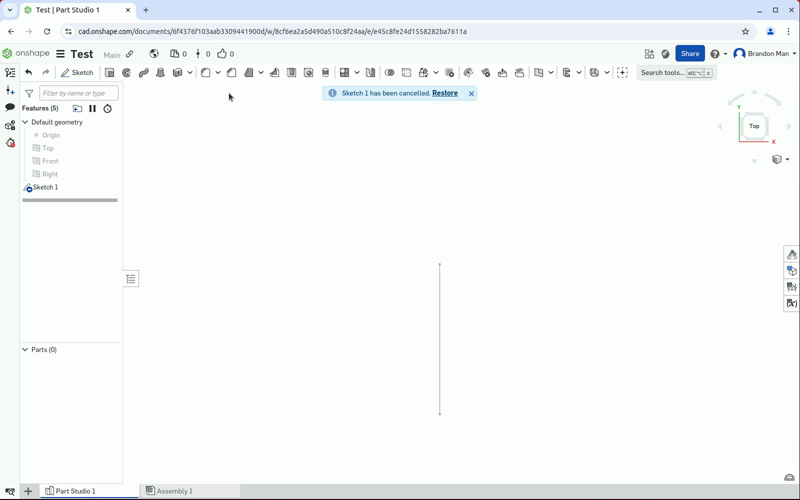
key(shift+h)
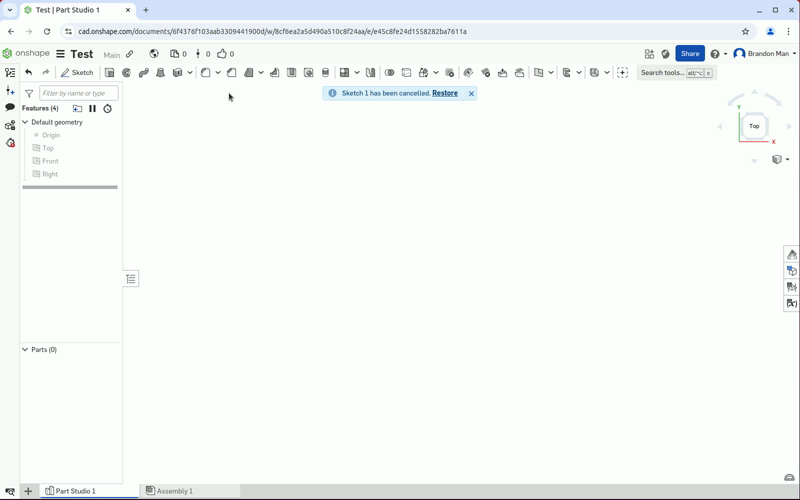
mouse_move(73, 352)
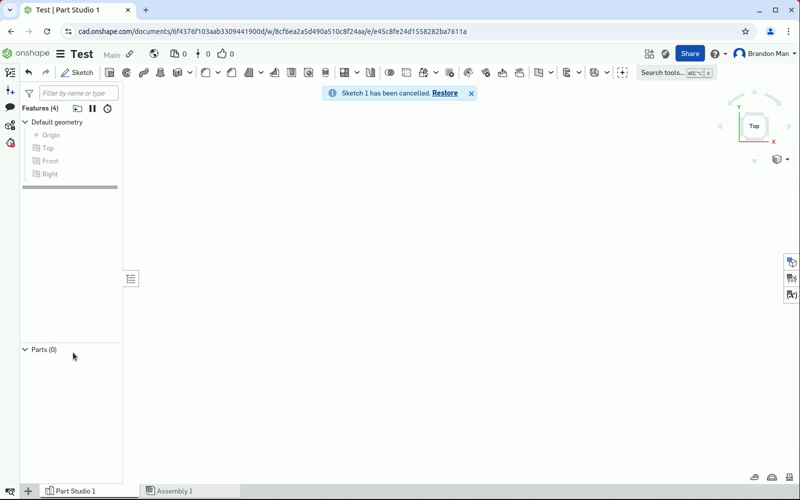
key(y)
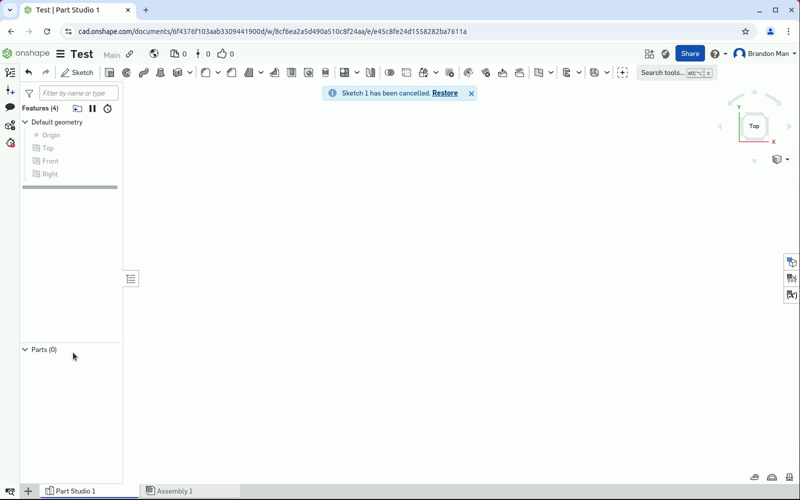
key(shift+p)
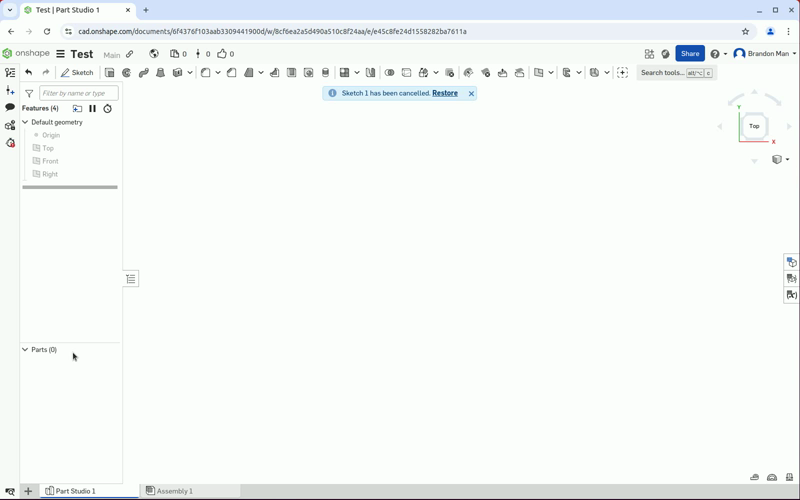
key(space)
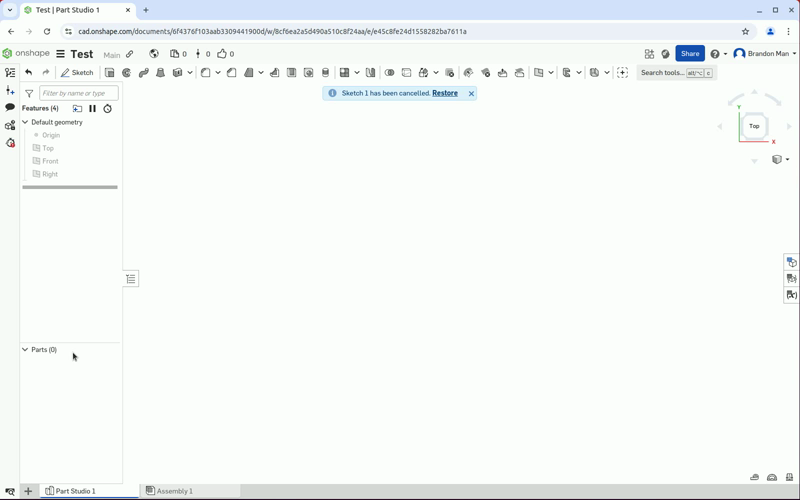
key_down(shift)
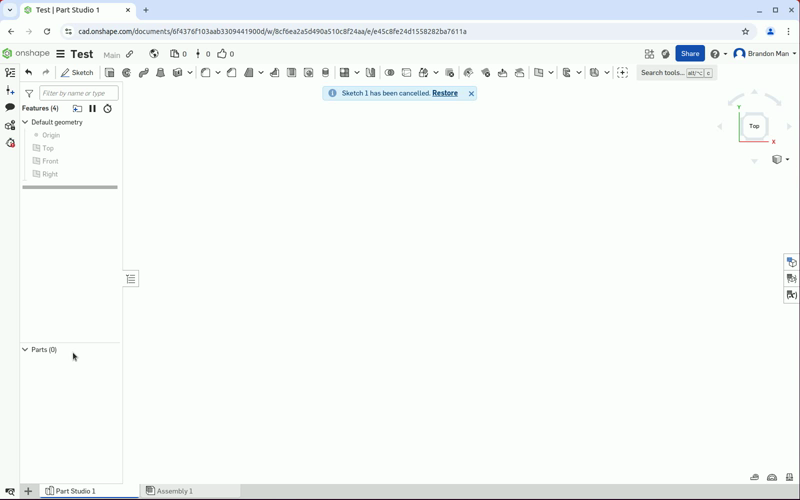
key(up)
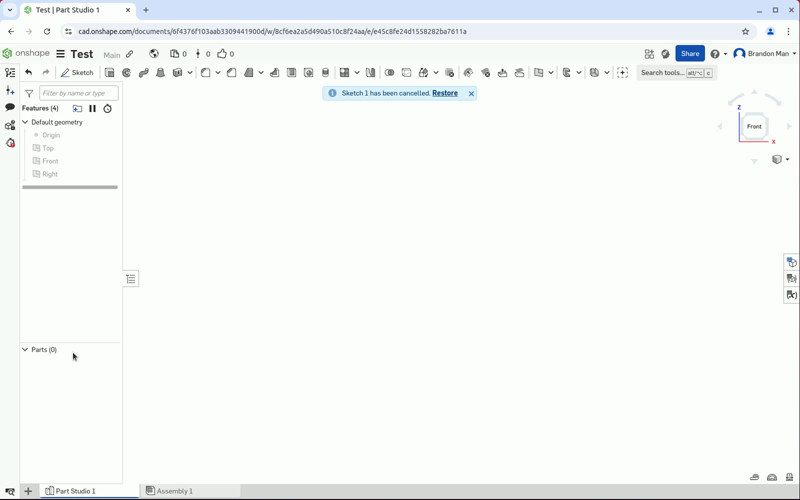
key_up(shift)
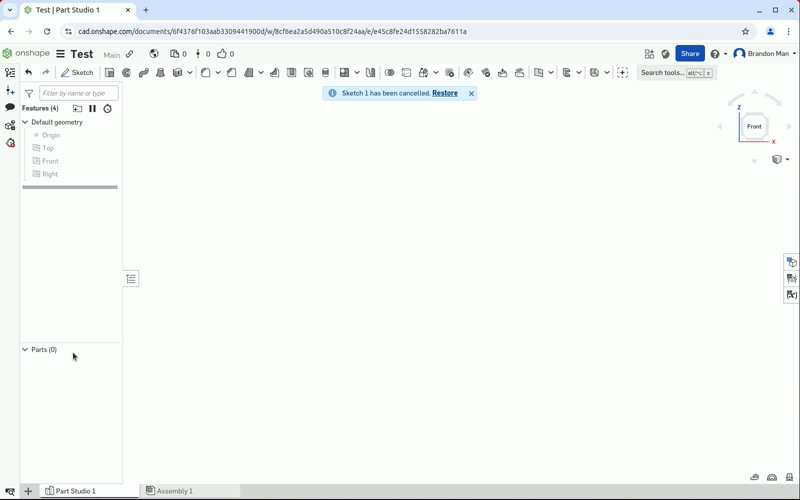
mouse_move(73, 352)
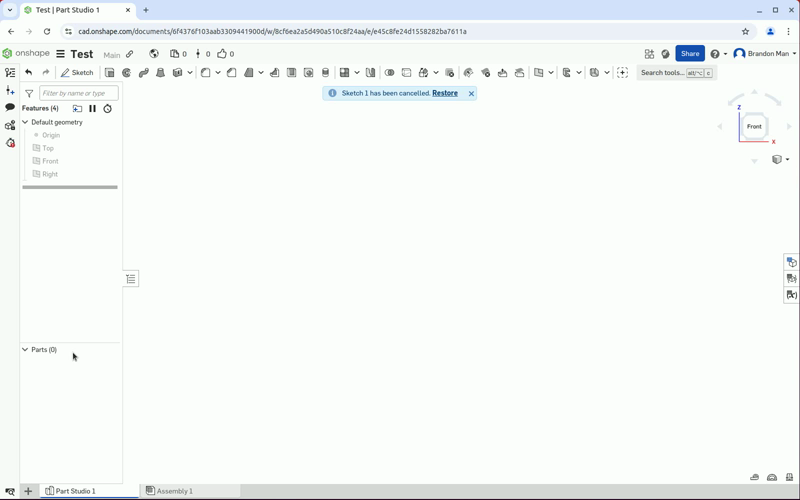
key(shift+y)
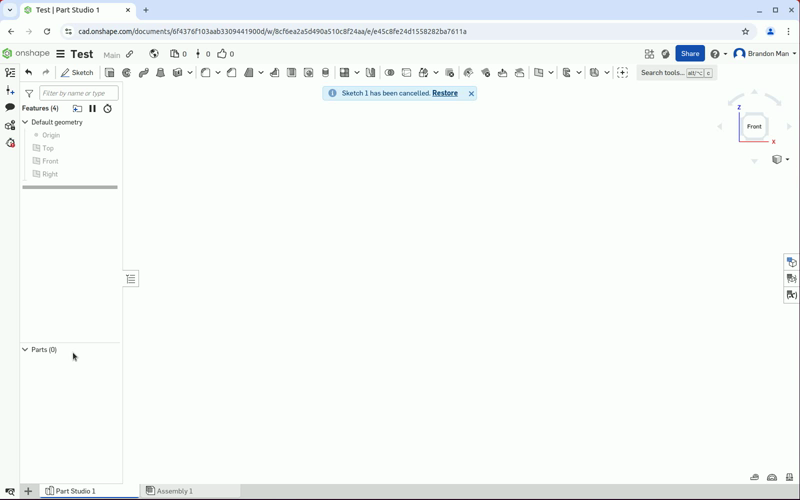
key(shift+s)
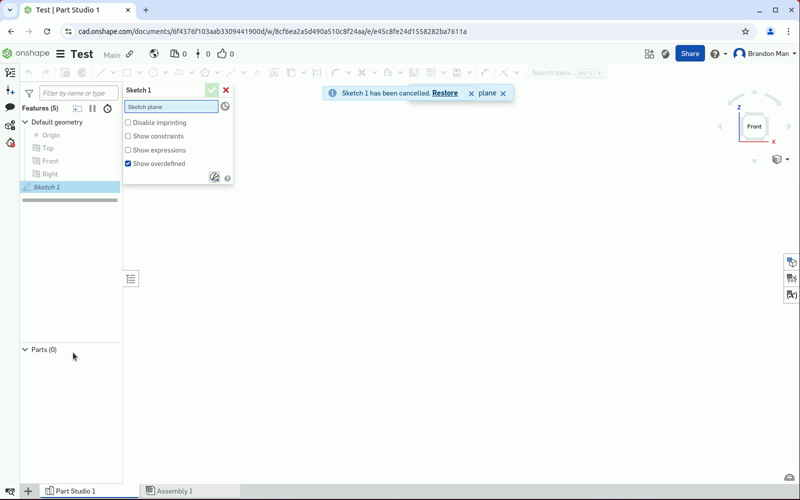
mouse_move(73, 163)
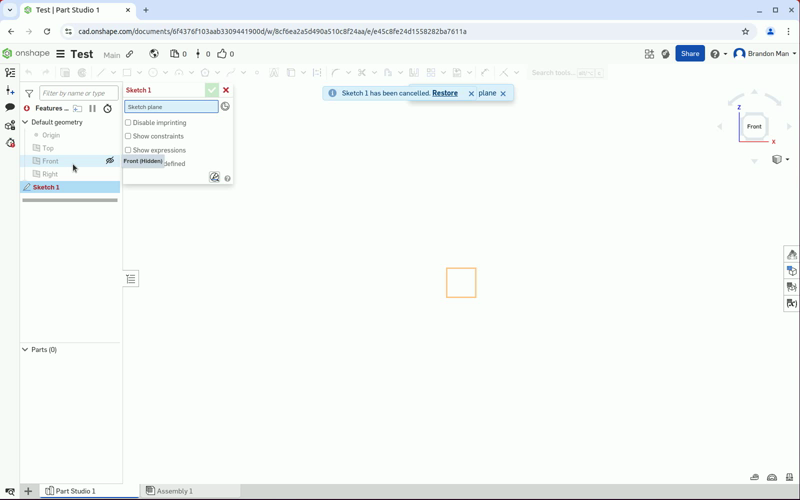
click(73, 163)
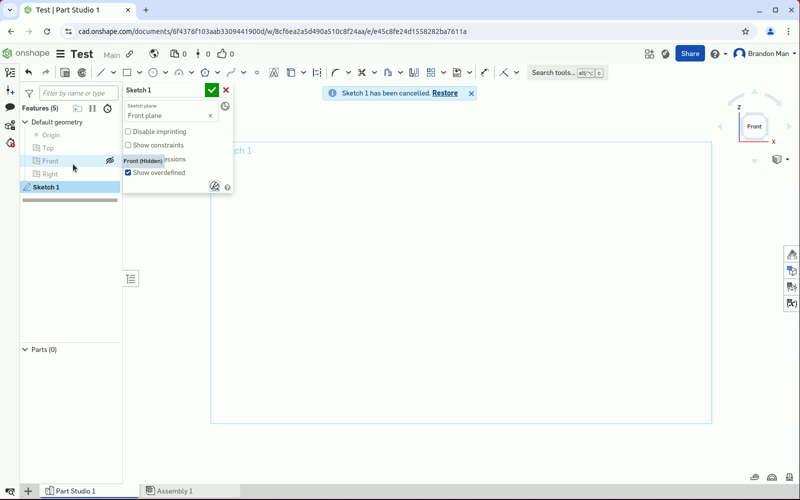
mouse_move(73, 352)
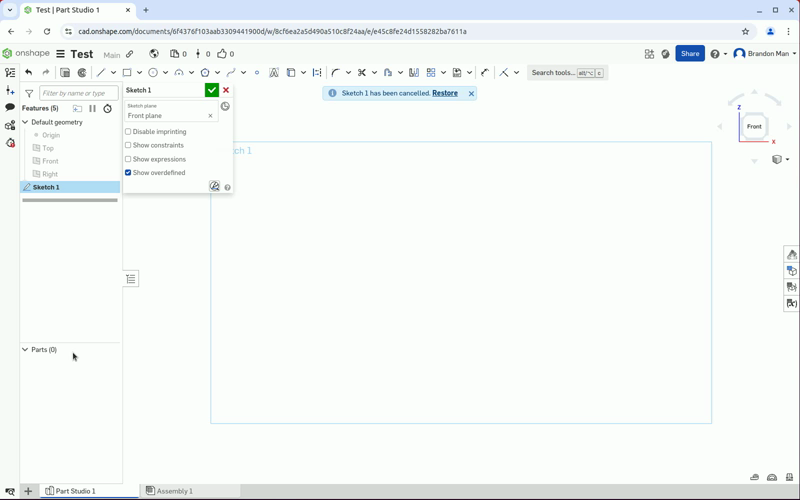
key(y)
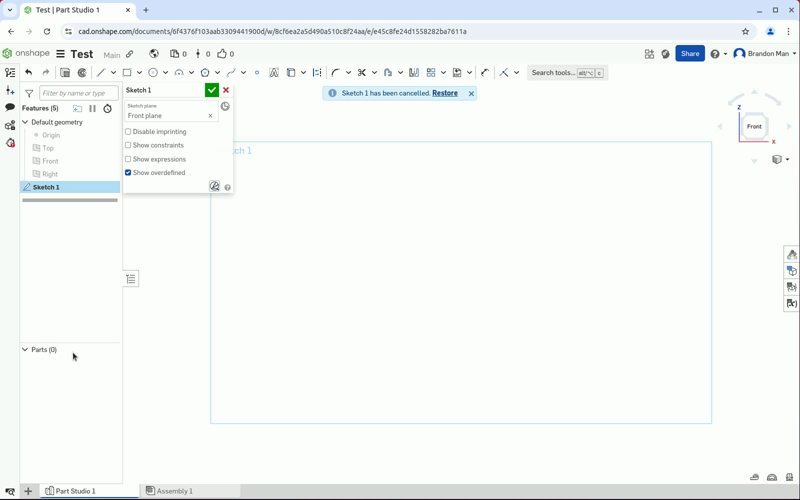
key(l)
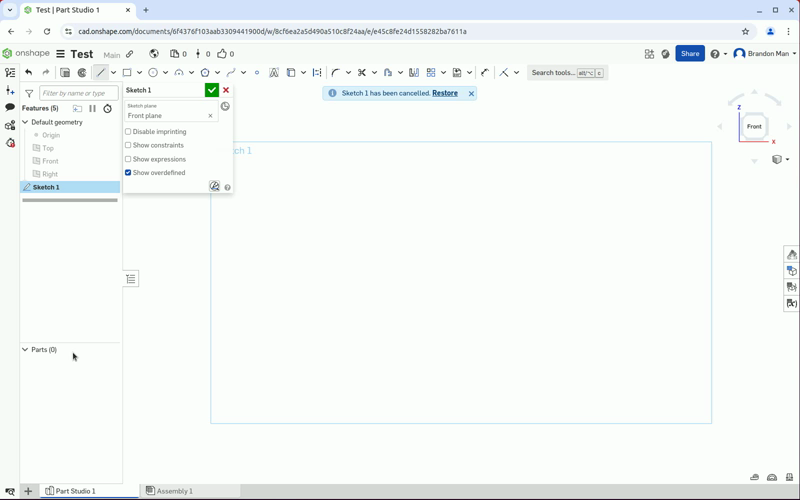
key_down(shift)
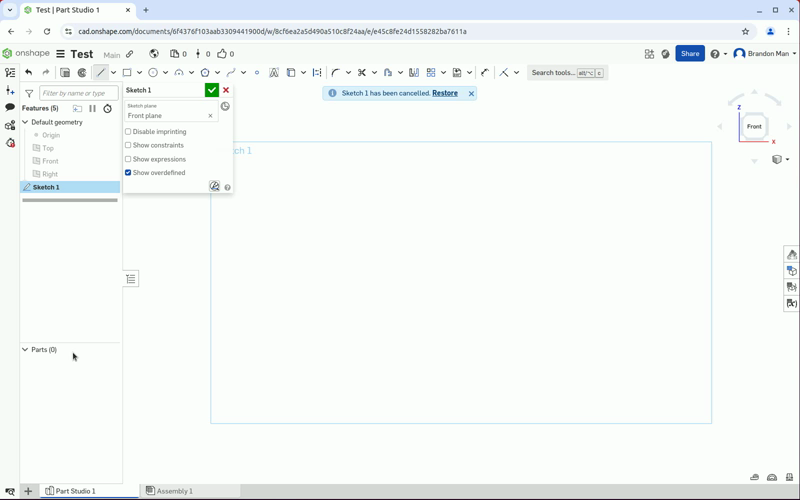
mouse_move(460, 282)
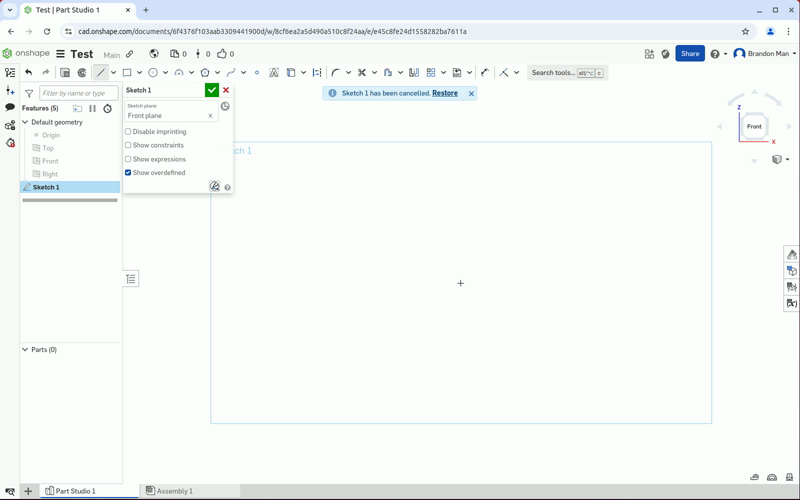
click(460, 282)
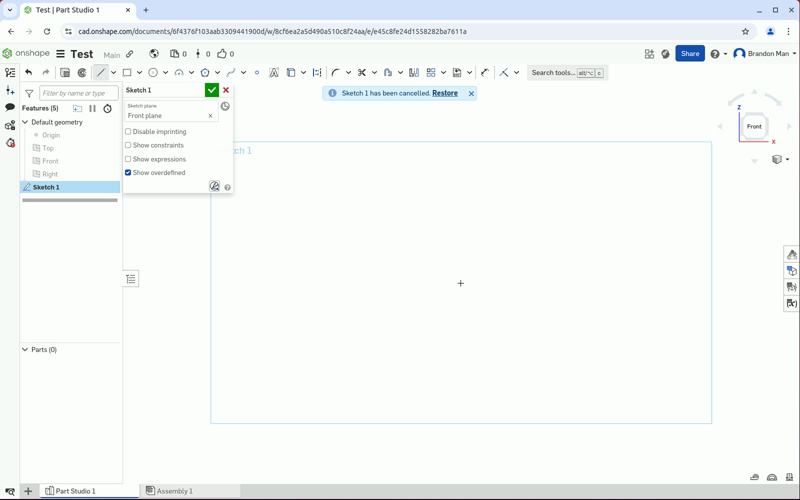
key_up(shift)
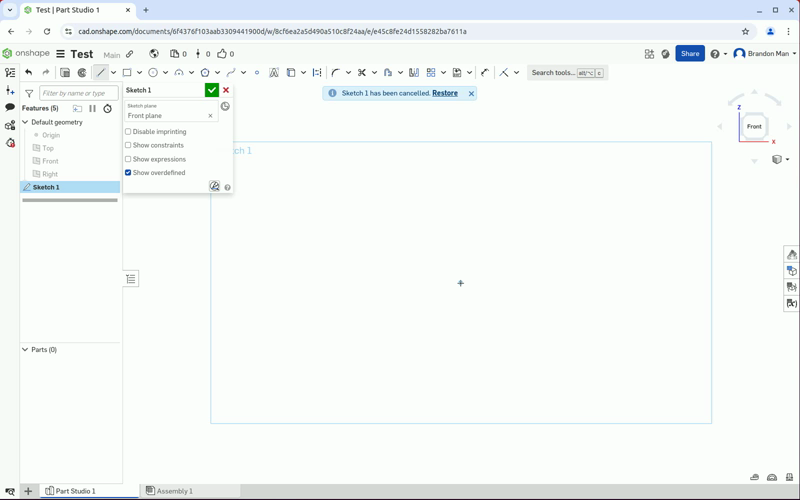
key_down(shift)
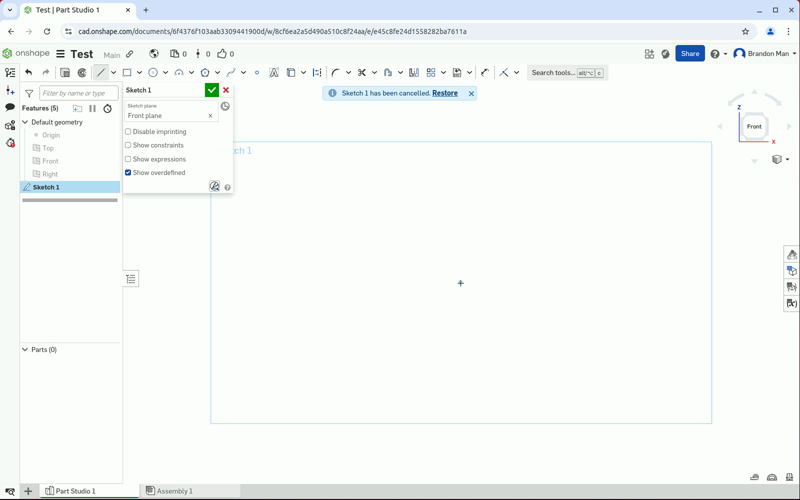
mouse_move(573, 282)
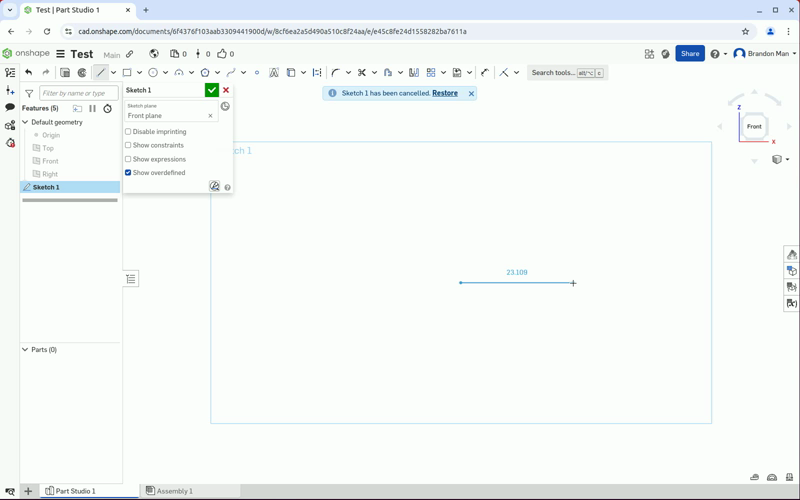
click(573, 282)
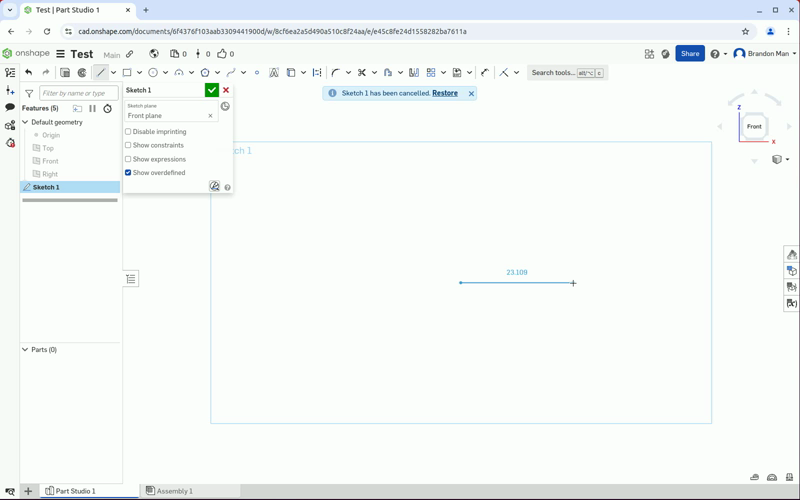
key_up(shift)
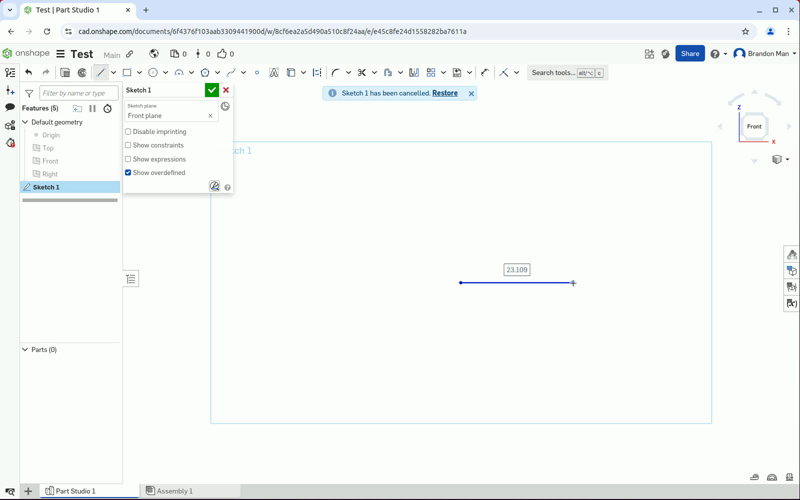
key_down(shift)
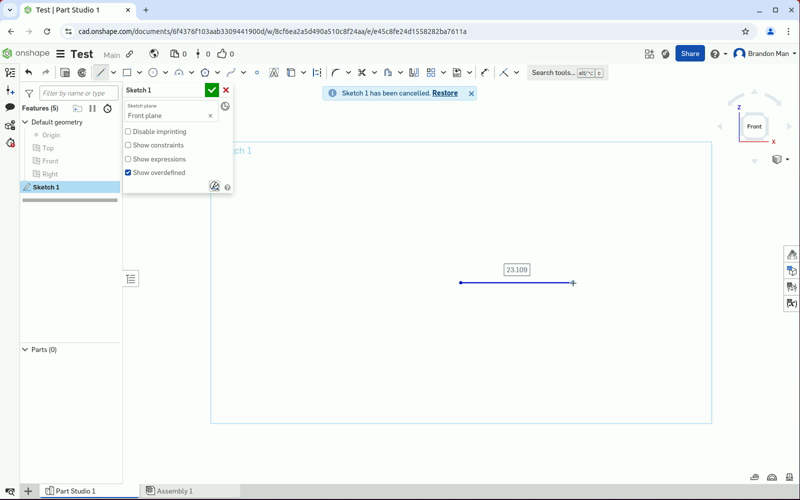
mouse_move(589, 282)
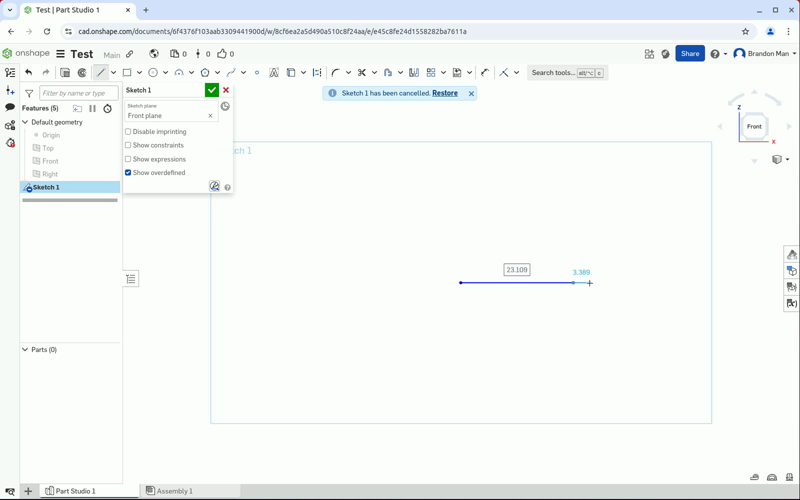
mouse_move(573, 264)
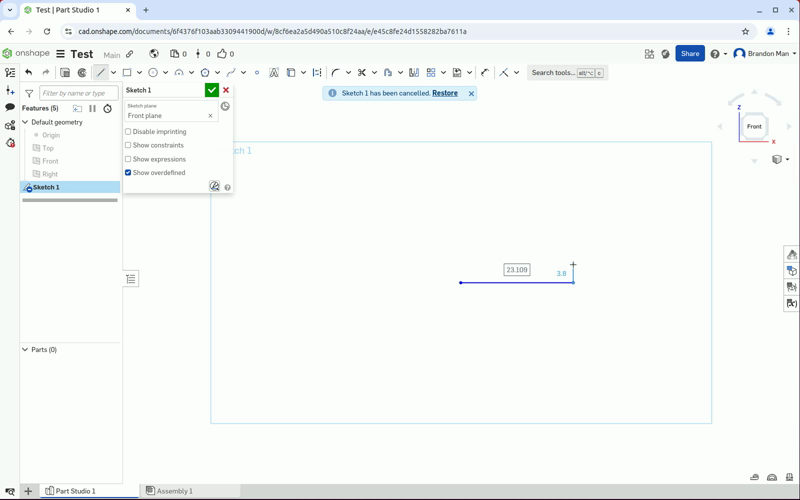
click(573, 264)
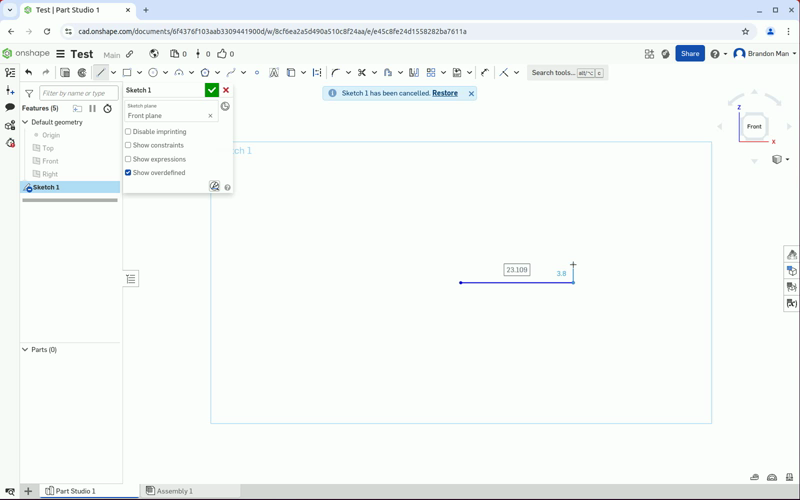
key_up(shift)
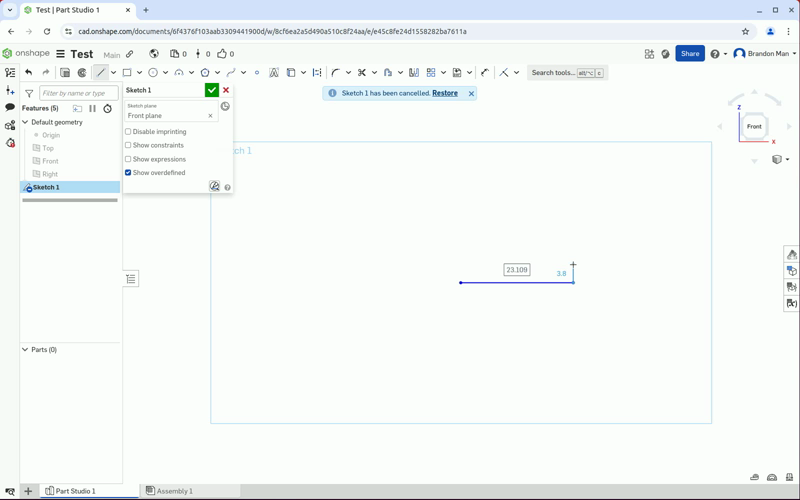
key_down(shift)
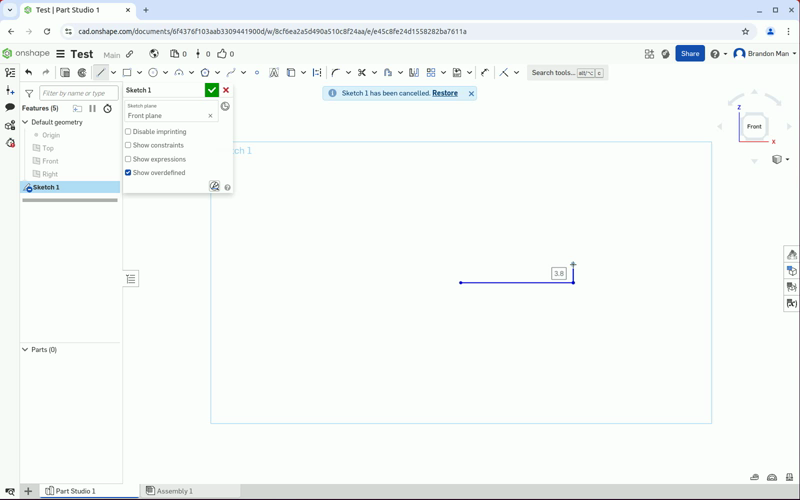
mouse_move(479, 264)
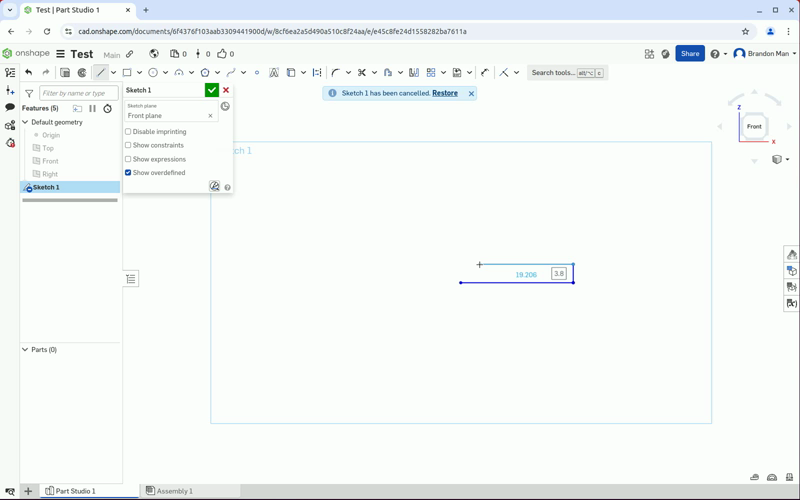
click(479, 264)
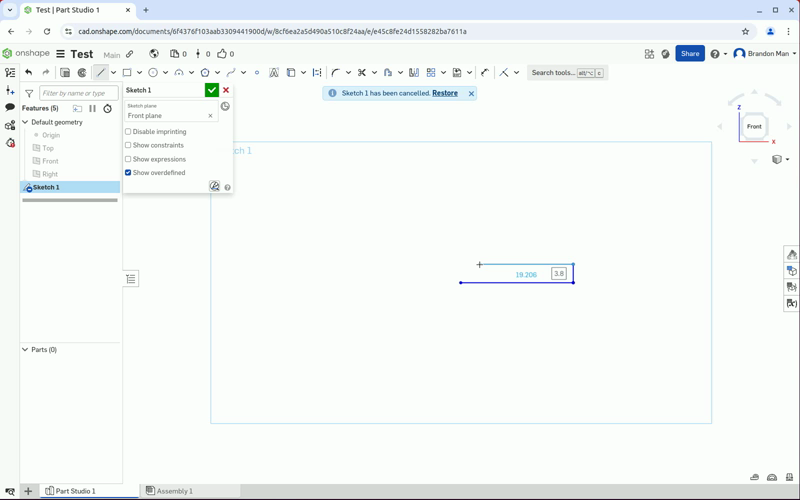
key_up(shift)
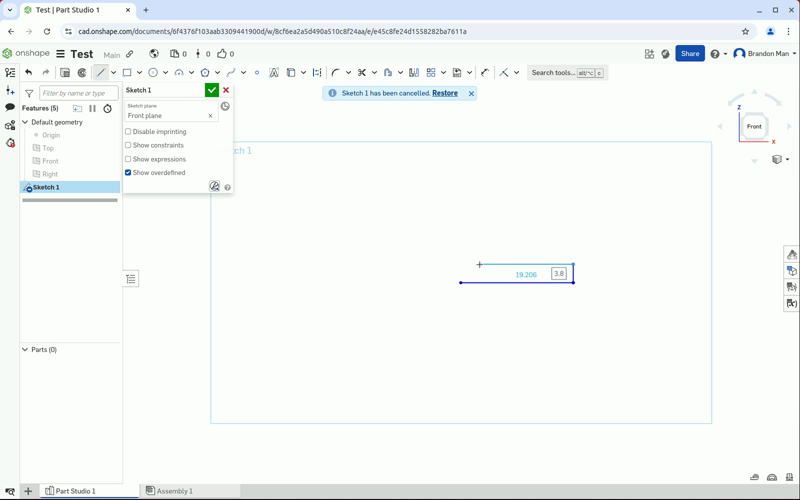
key_down(shift)
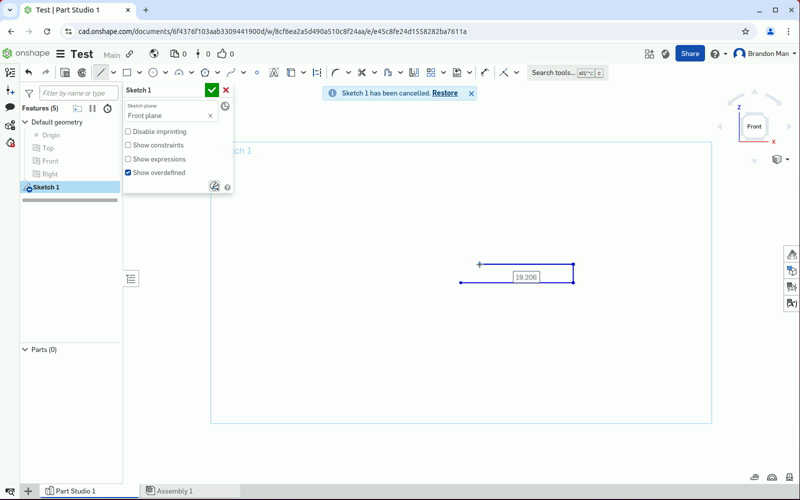
mouse_move(509, 264)
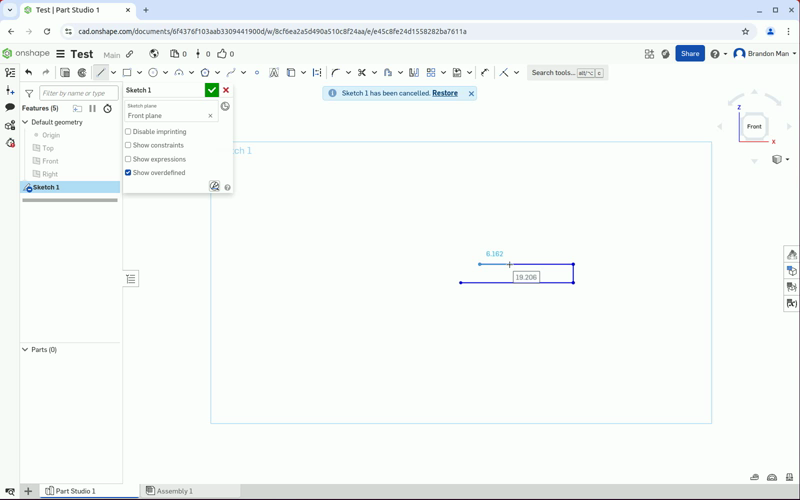
mouse_move(479, 245)
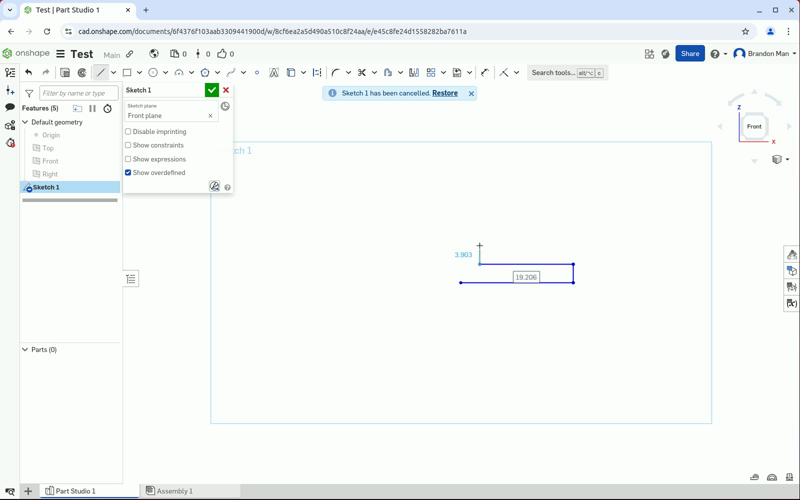
click(479, 245)
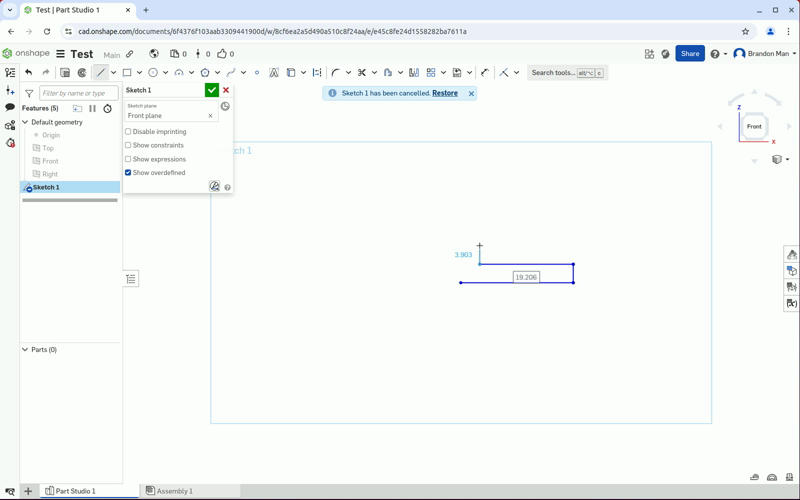
key_up(shift)
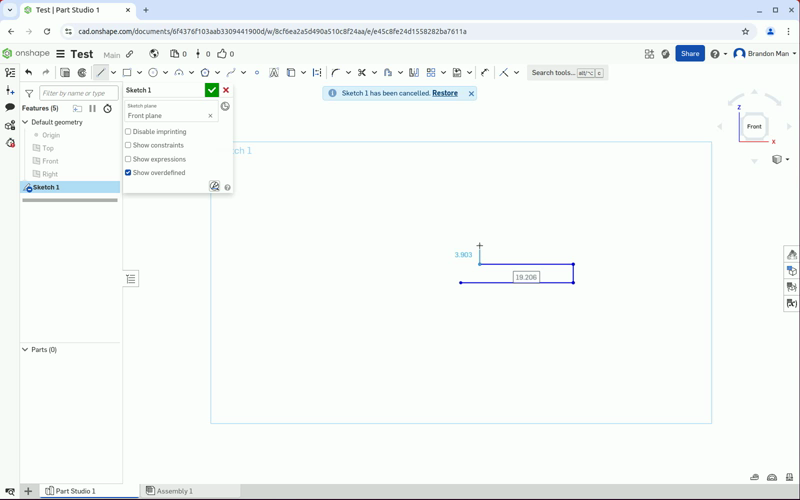
key_down(shift)
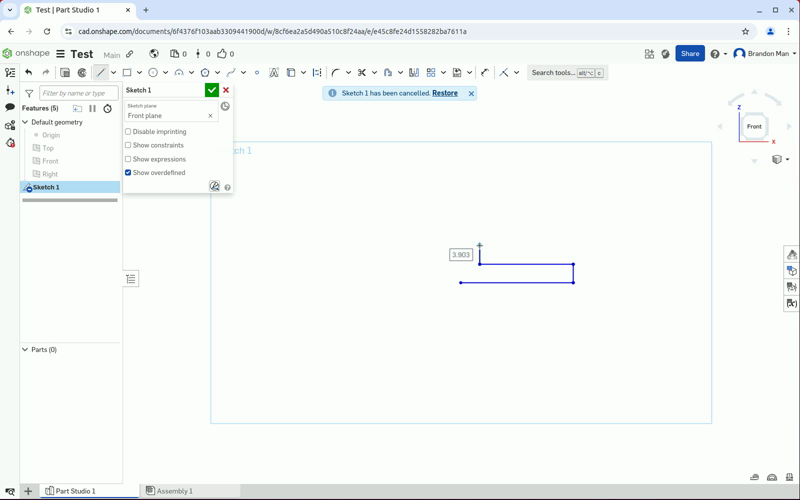
mouse_move(509, 245)
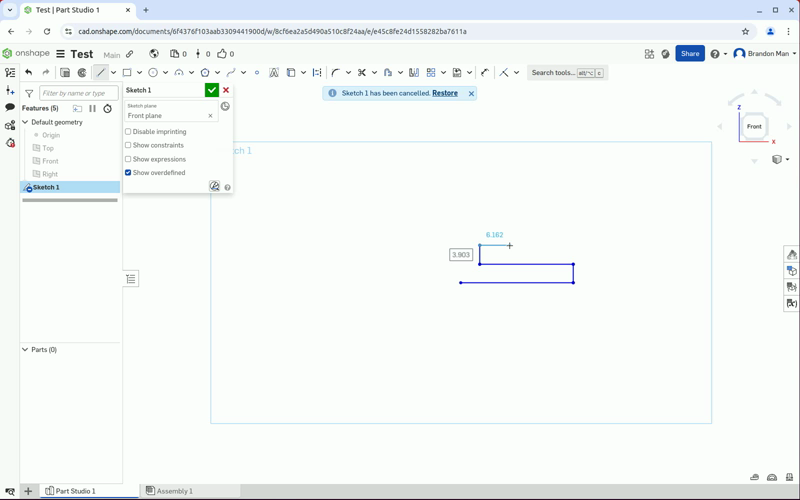
mouse_move(460, 245)
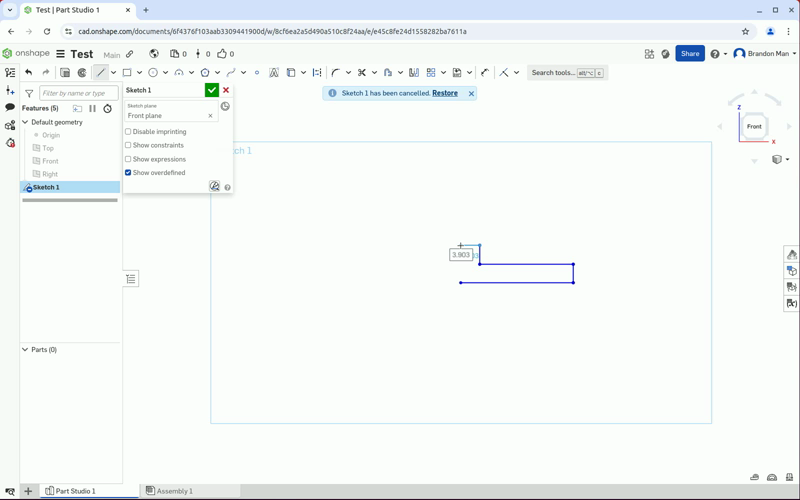
click(460, 245)
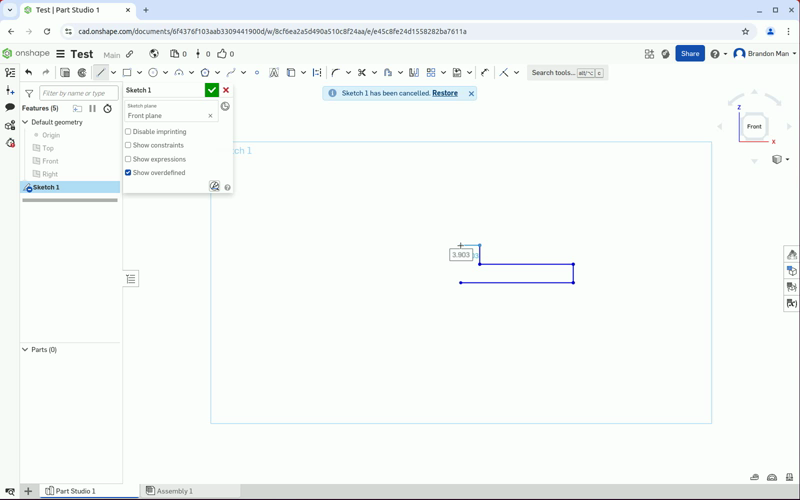
key_up(shift)
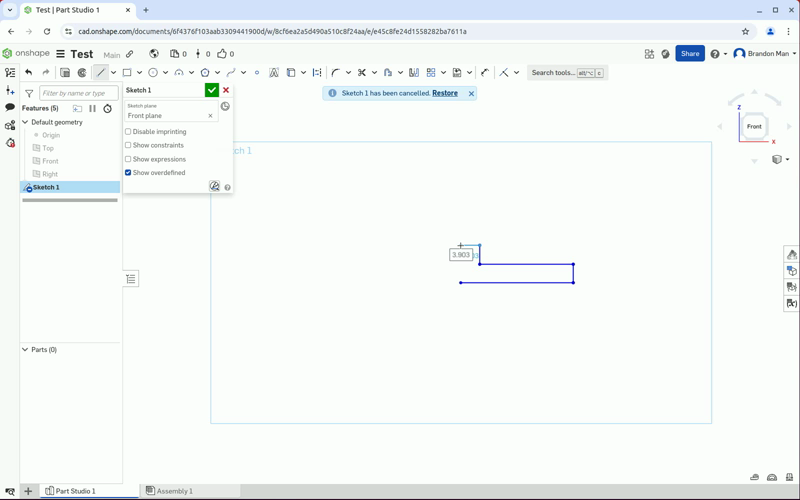
mouse_move(490, 245)
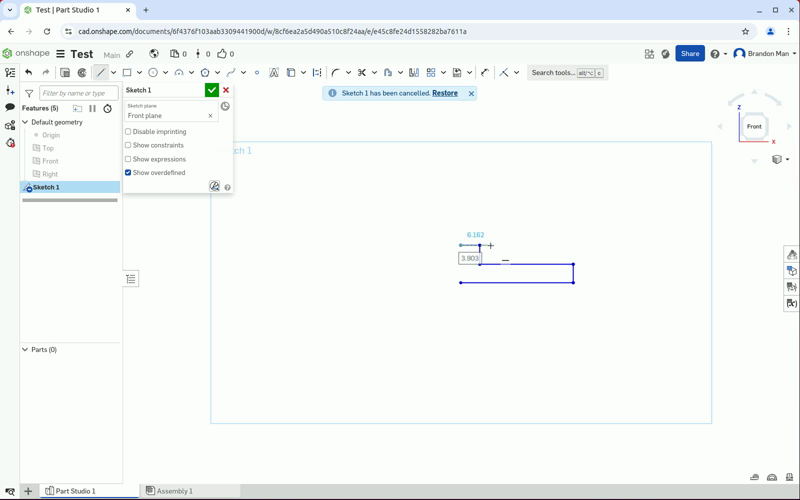
key_down(shift)
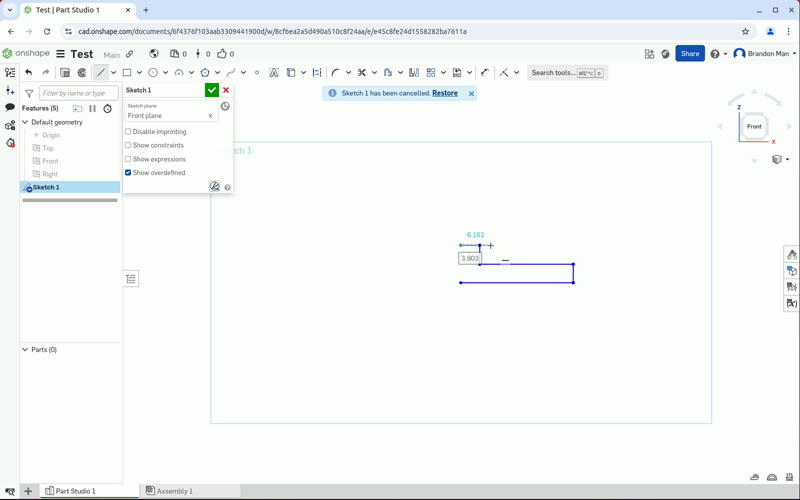
mouse_move(460, 282)
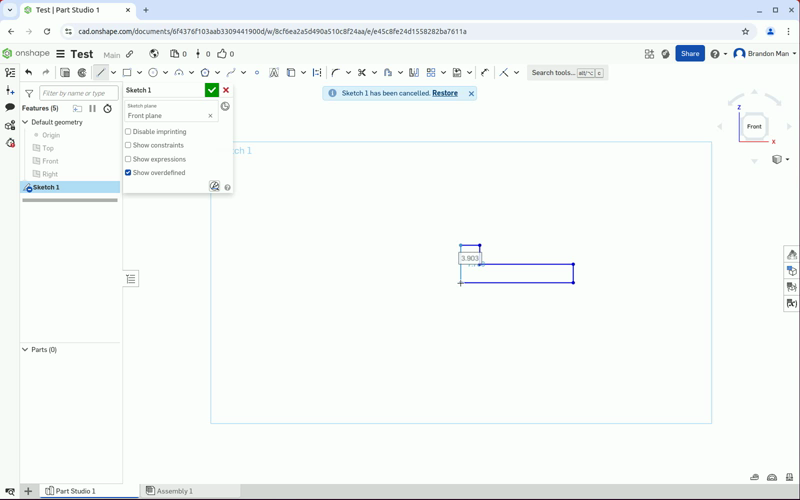
key_up(shift)
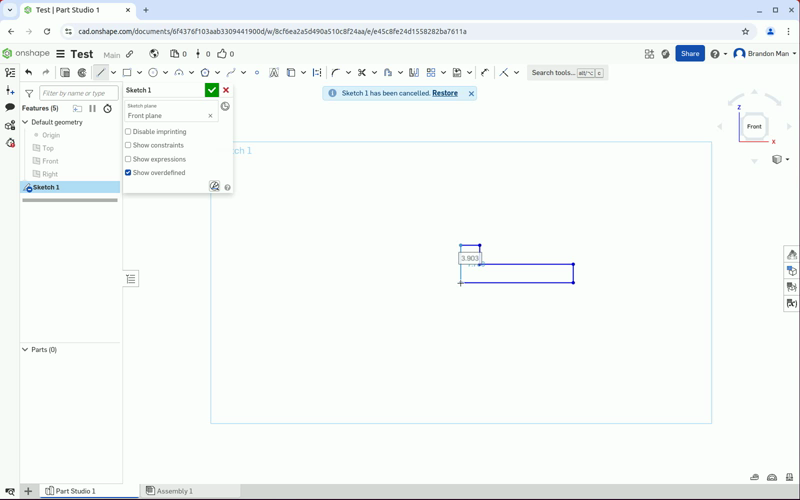
click(460, 282)
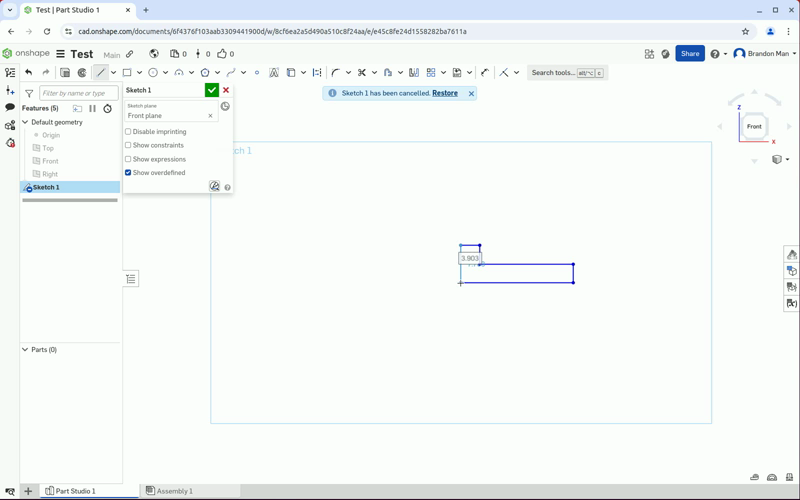
key(esc)
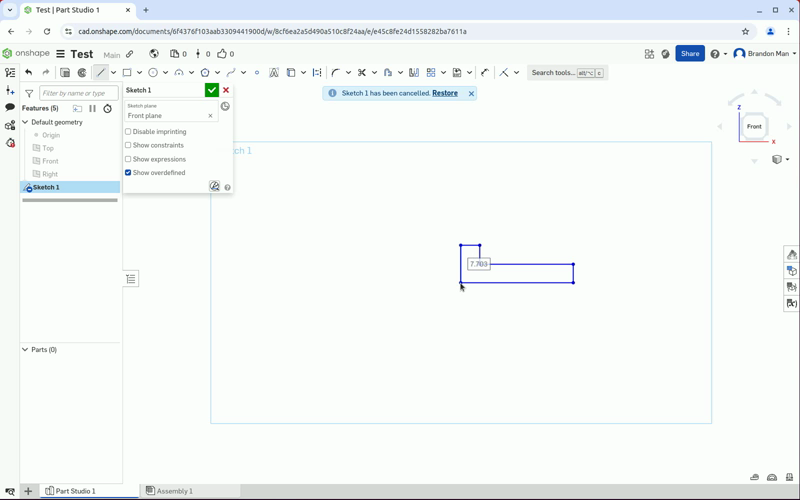
mouse_move(532, 272)
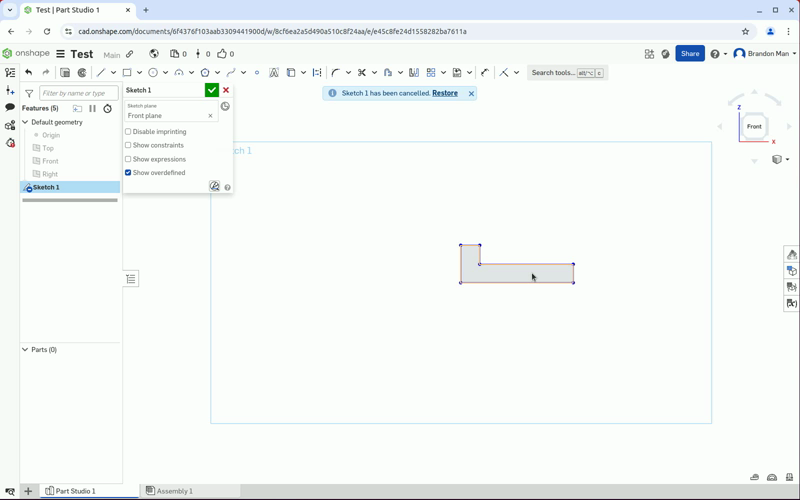
click(532, 272)
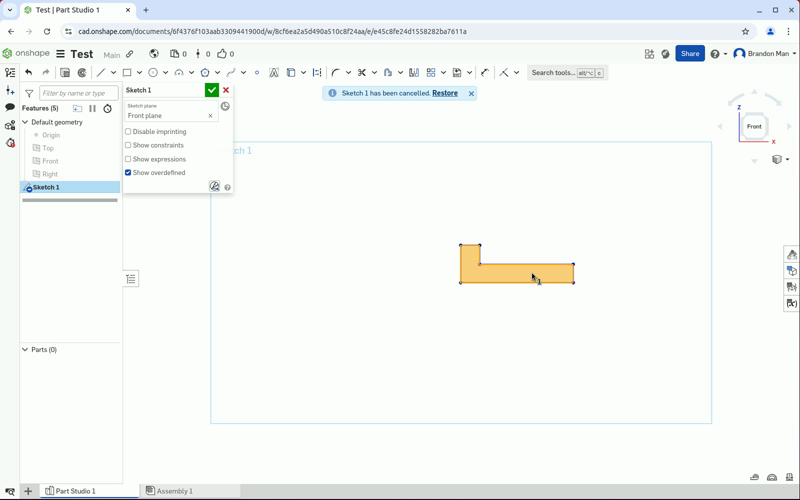
mouse_move(73, 352)
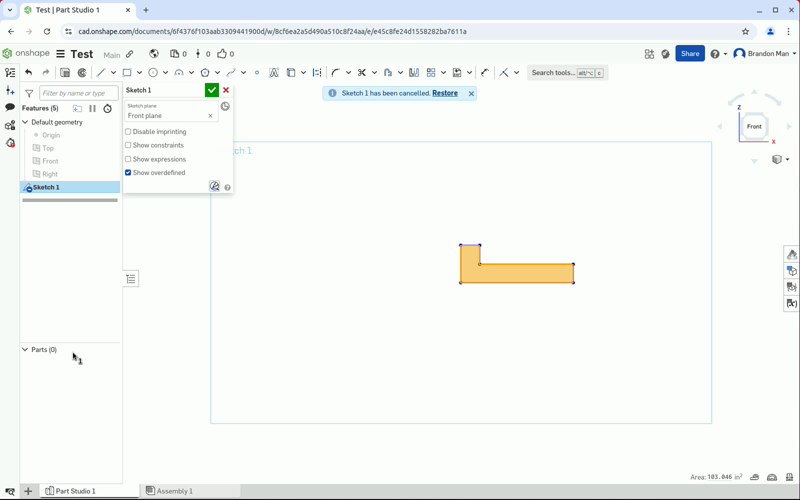
key(shift+y)
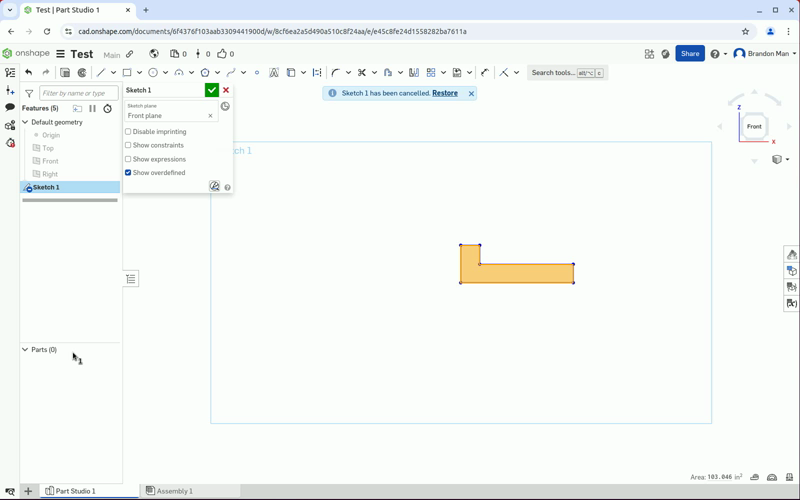
key(shift+e)
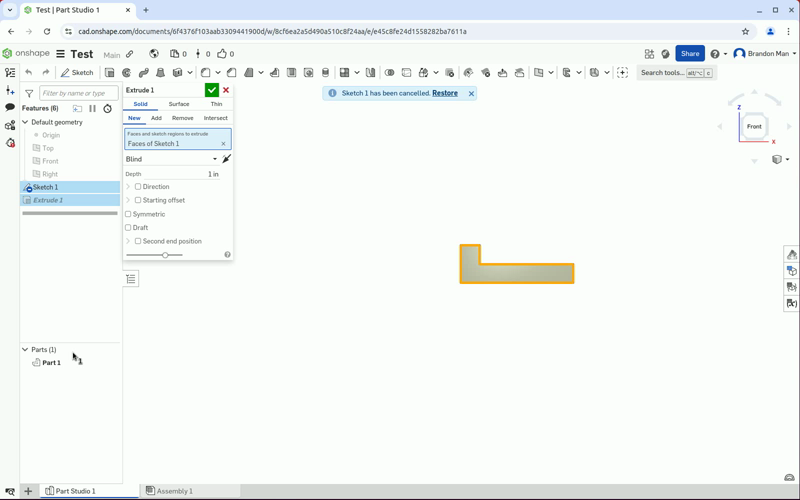
mouse_move(143, 106)
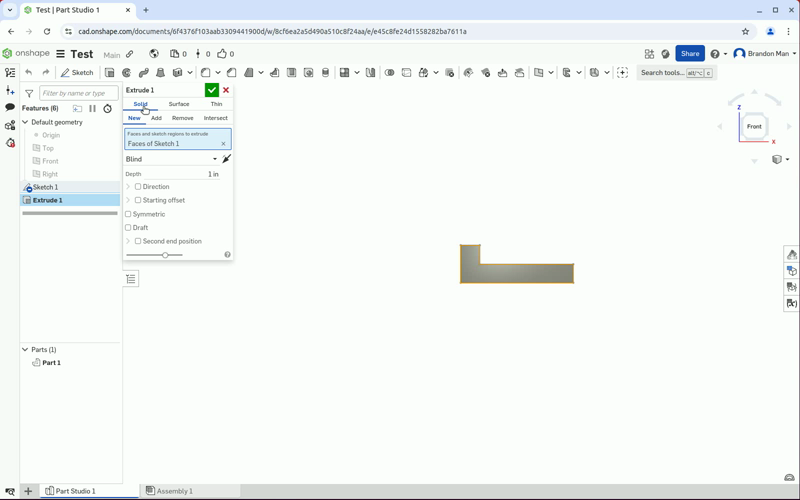
click(143, 106)
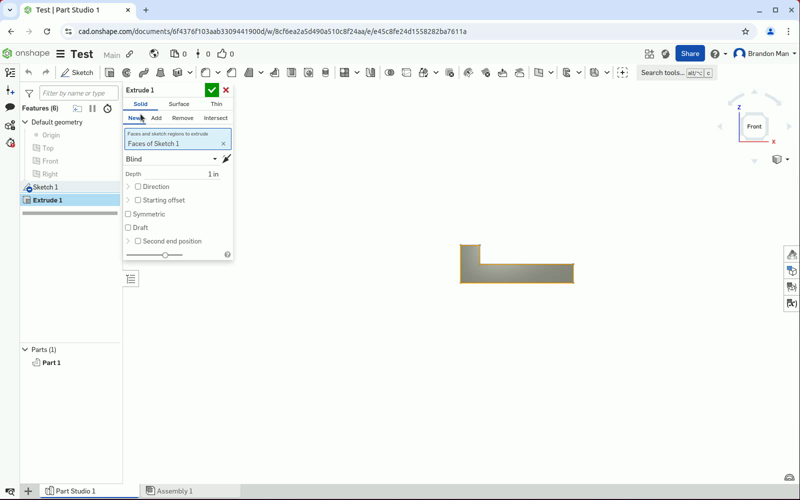
mouse_move(137, 120)
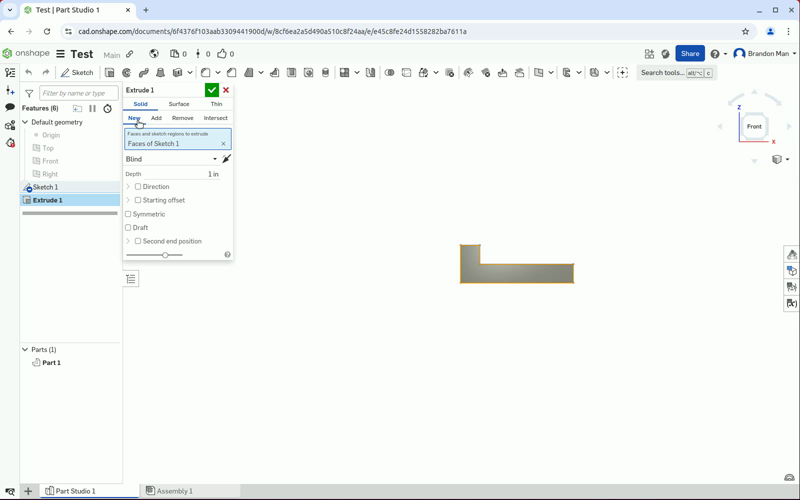
click(137, 120)
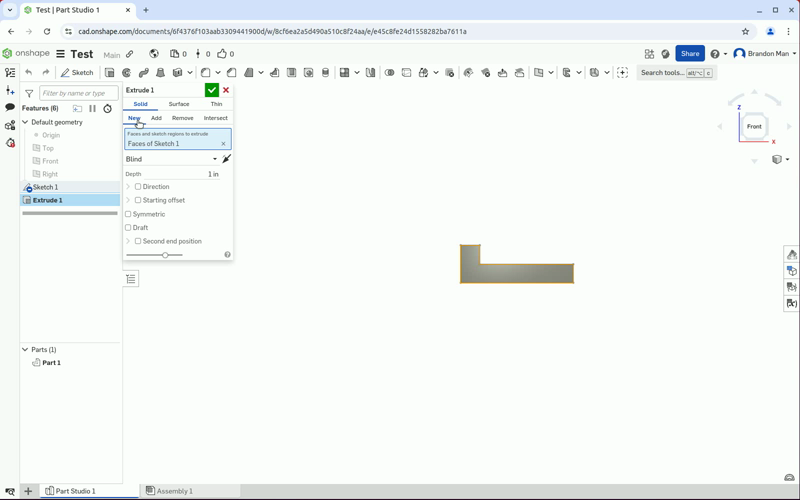
key(tab, 4)
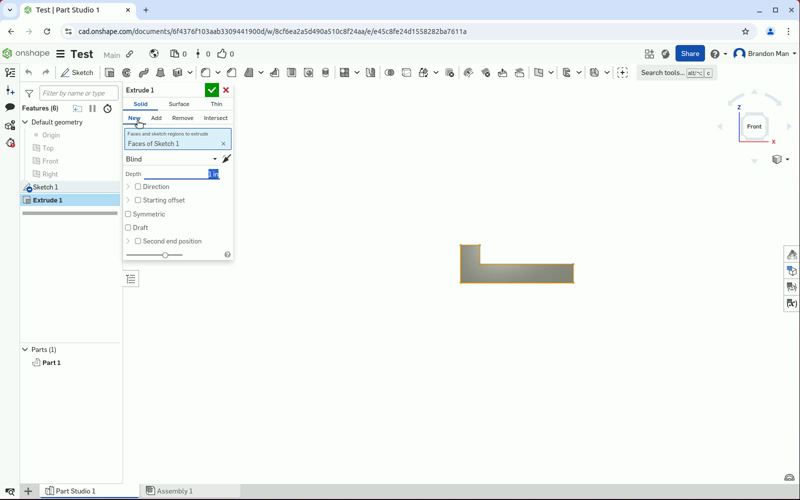
text(11.554)
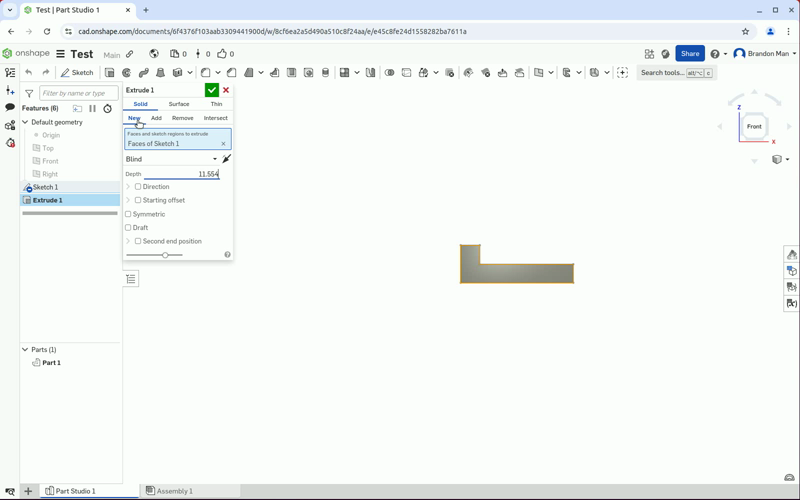
key(enter)
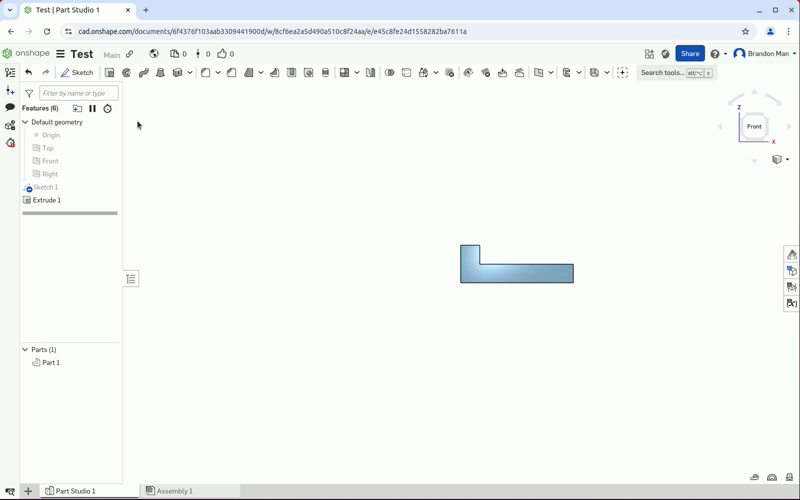
key(shift+h)
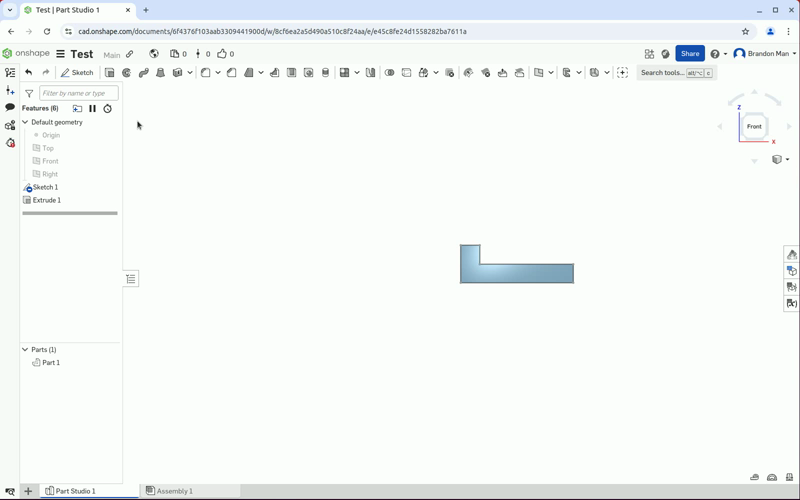
key(shift+h)
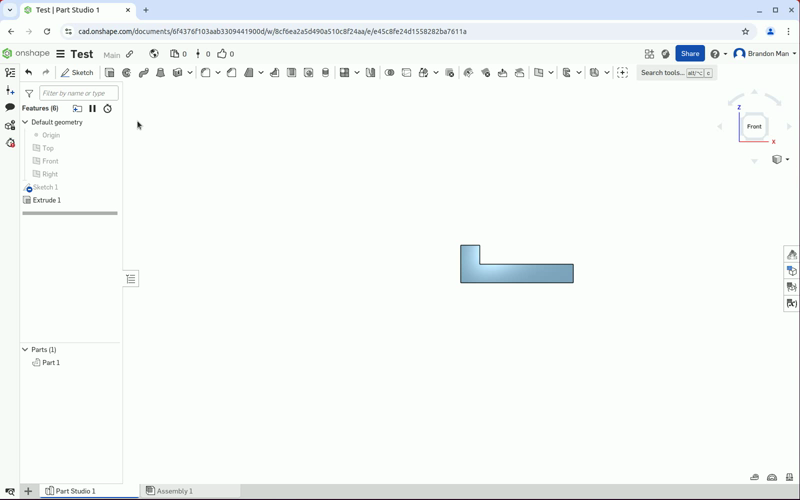
mouse_move(73, 189)
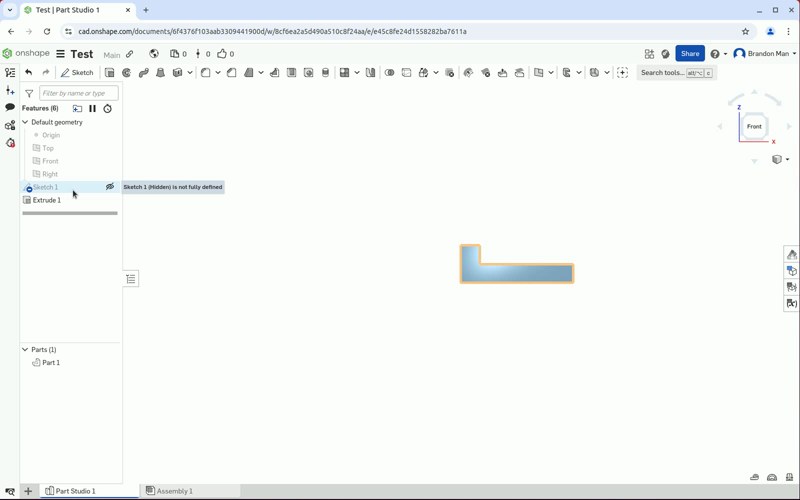
click(73, 189)
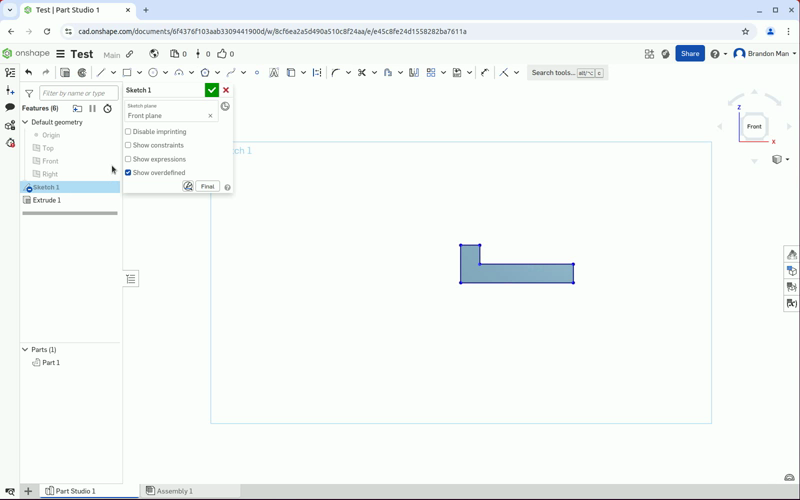
mouse_move(229, 92)
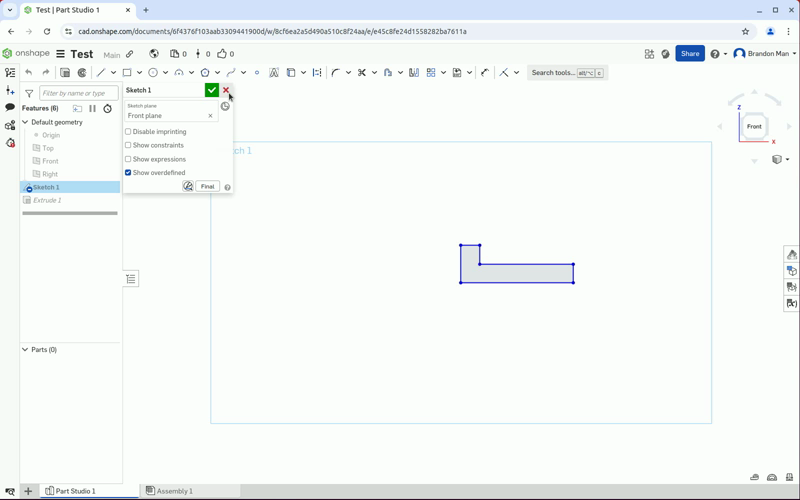
click(229, 92)
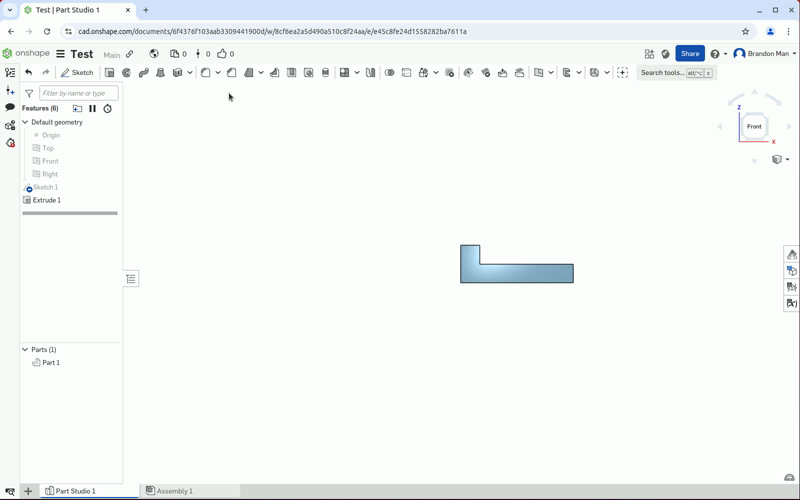
mouse_move(73, 352)
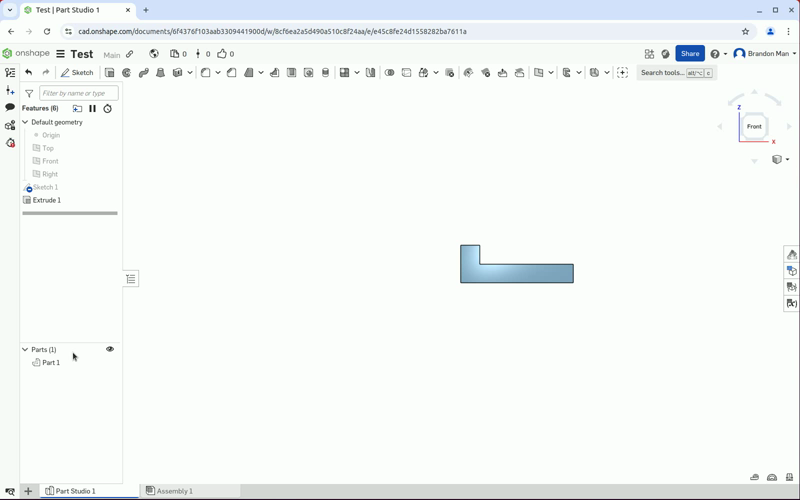
key(y)
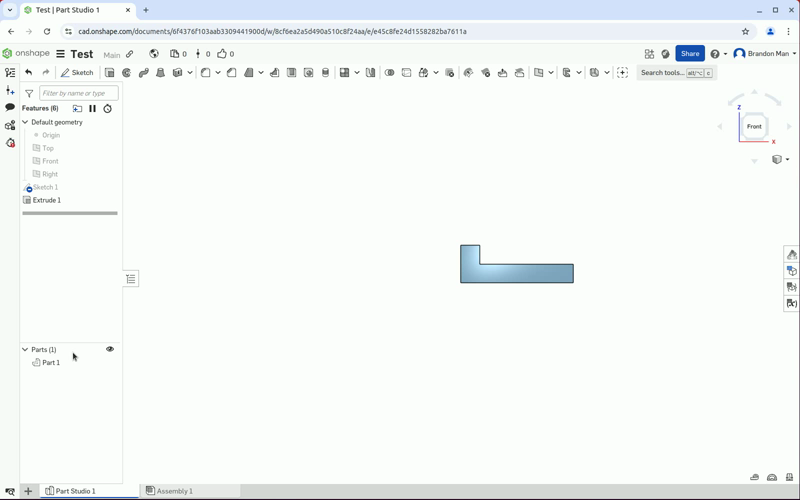
key(shift+p)
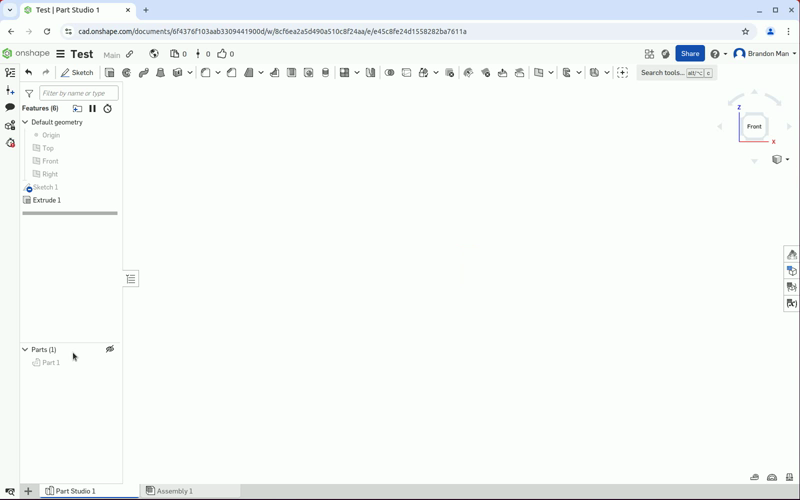
key(space)
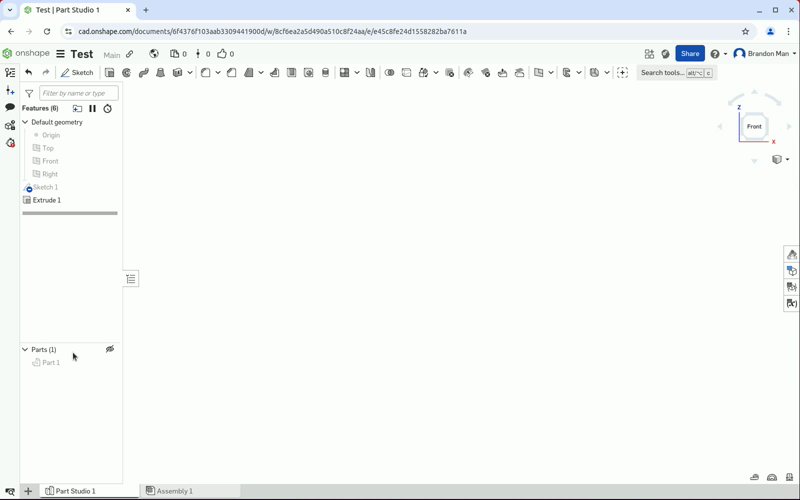
key_down(shift)
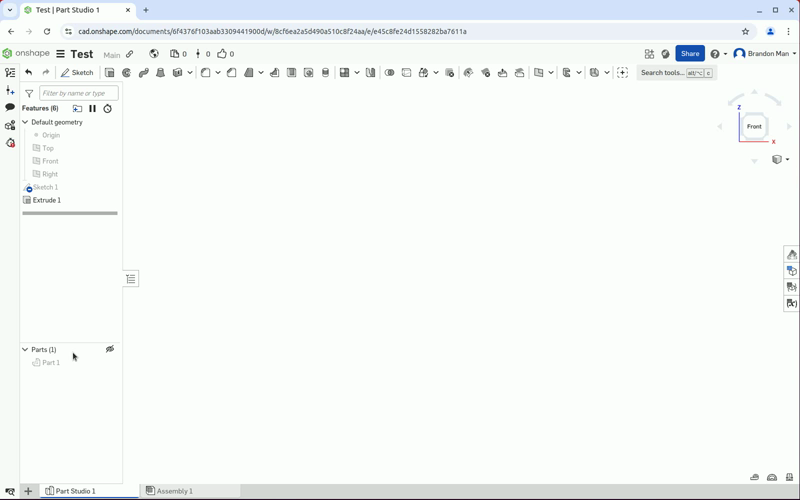
key(down)
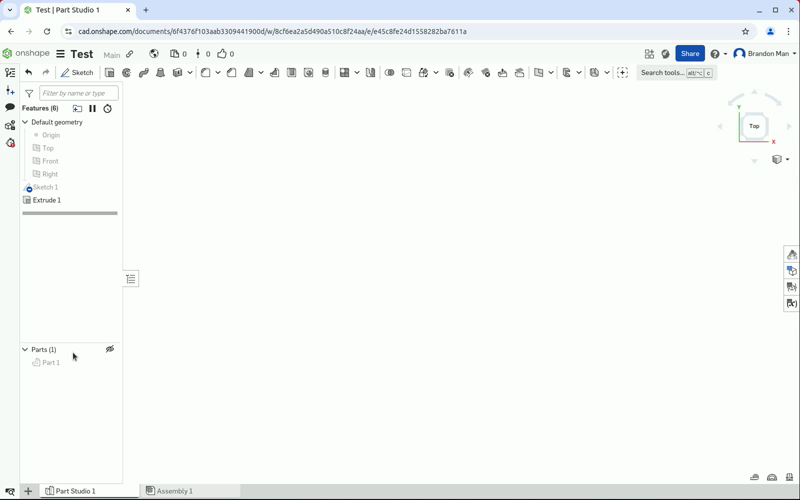
key_up(shift)
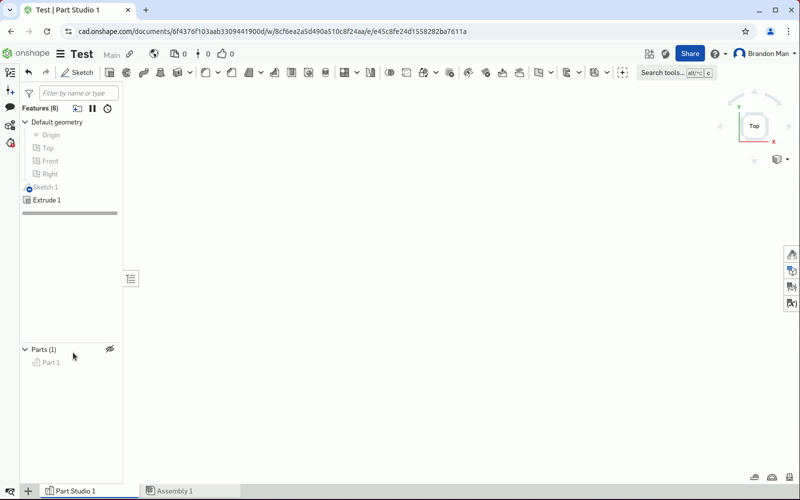
mouse_move(73, 352)
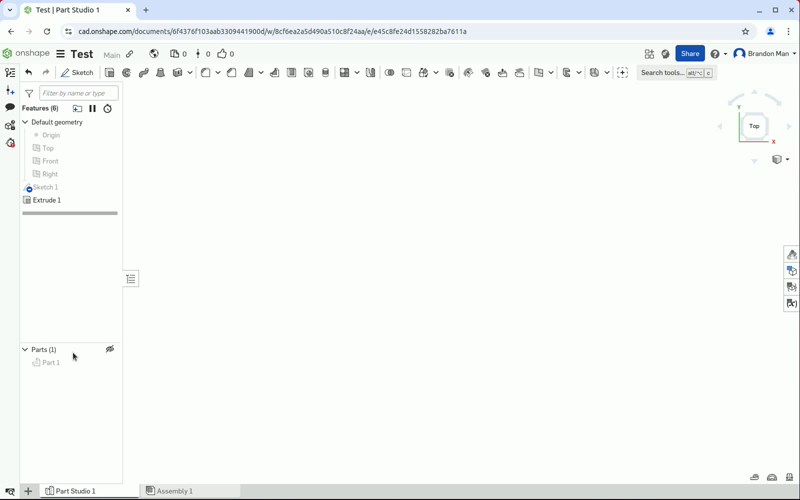
key(shift+y)
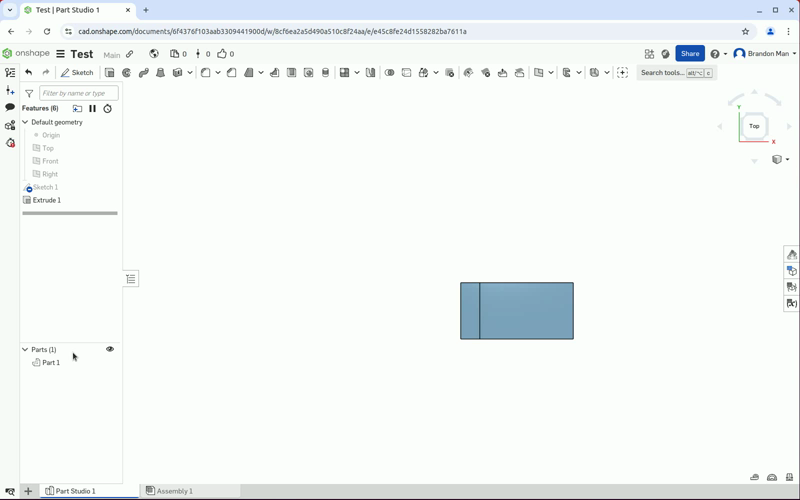
mouse_move(541, 75)
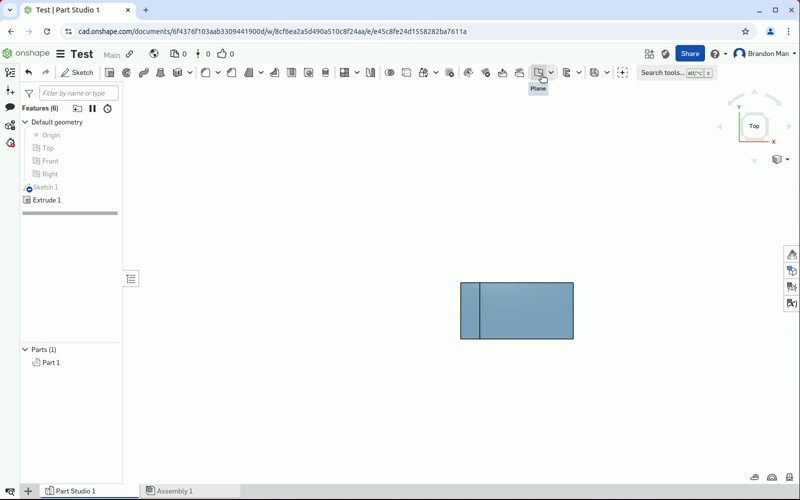
click(541, 75)
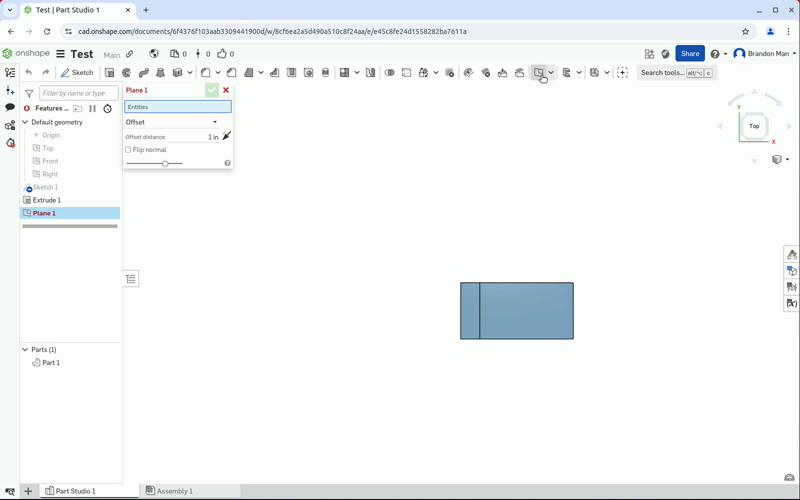
mouse_move(73, 150)
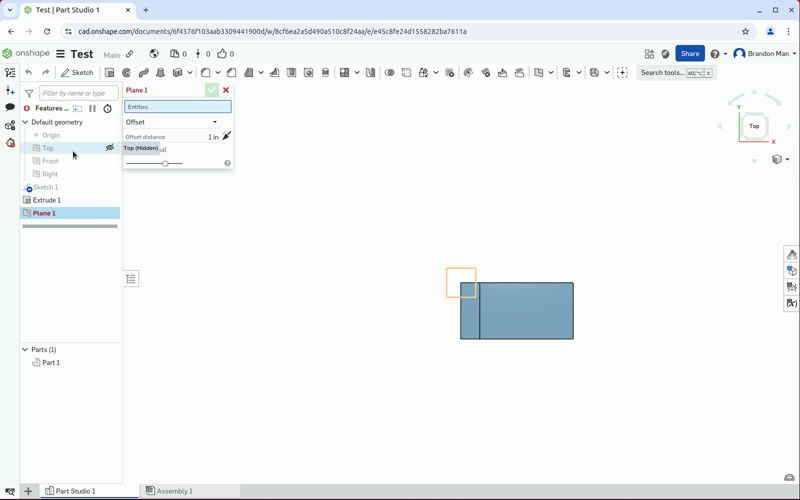
click(73, 150)
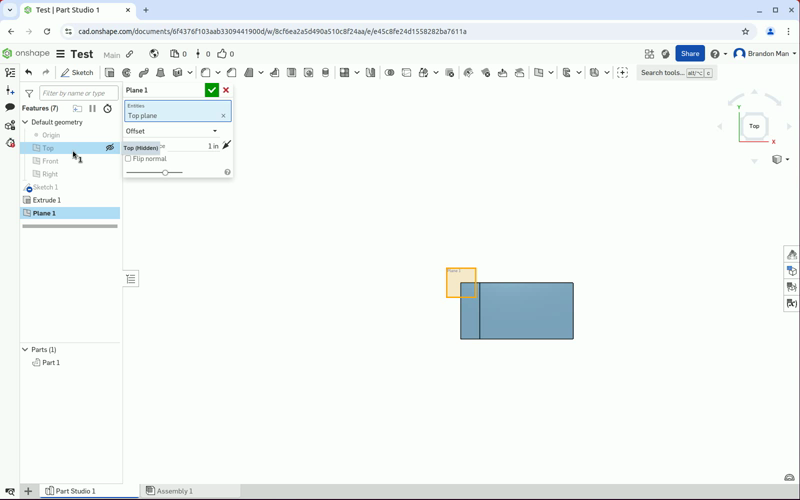
key(tab, 2)
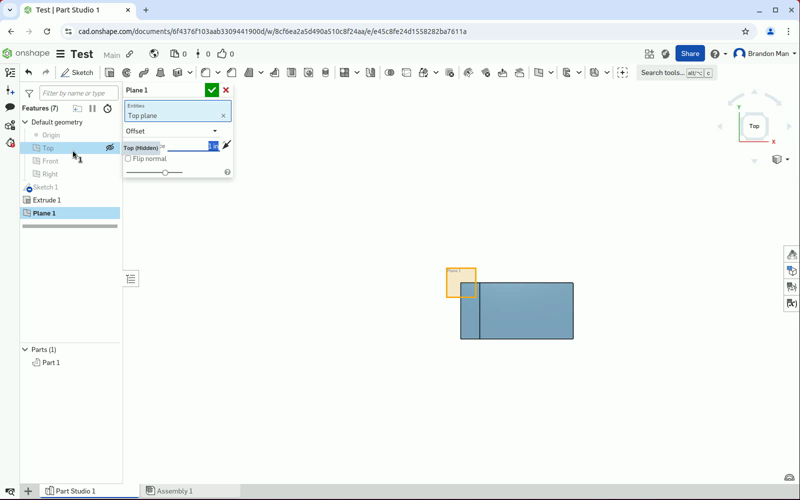
text(3.851)
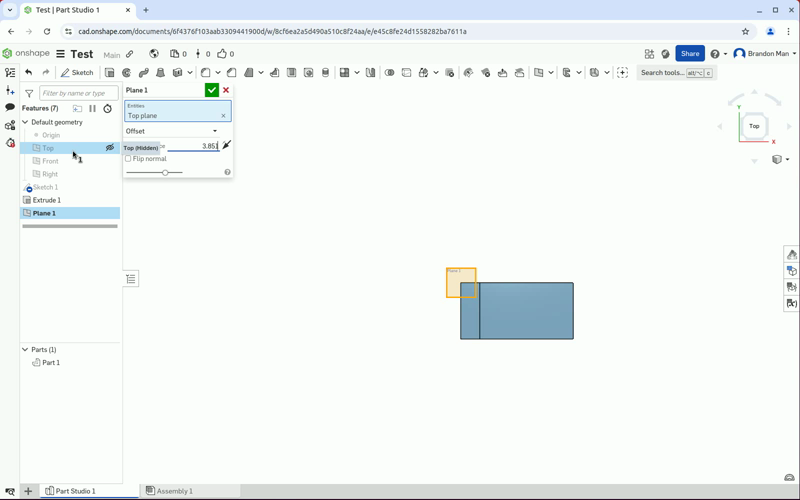
key(enter, 2)
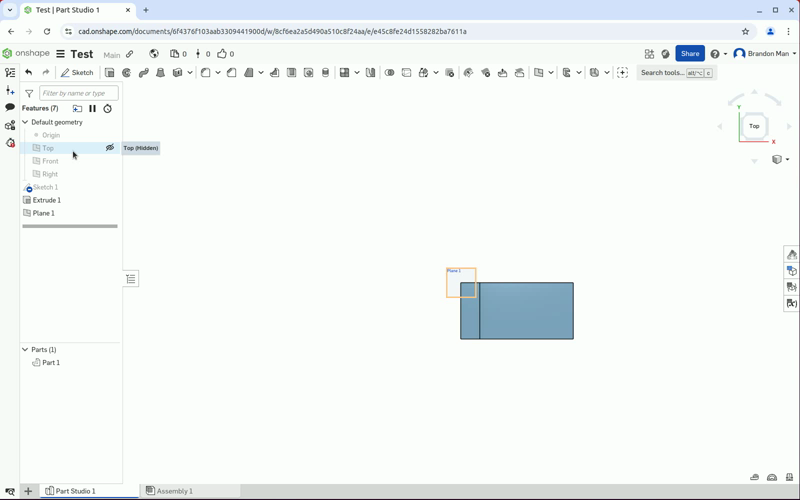
key(shift+s)
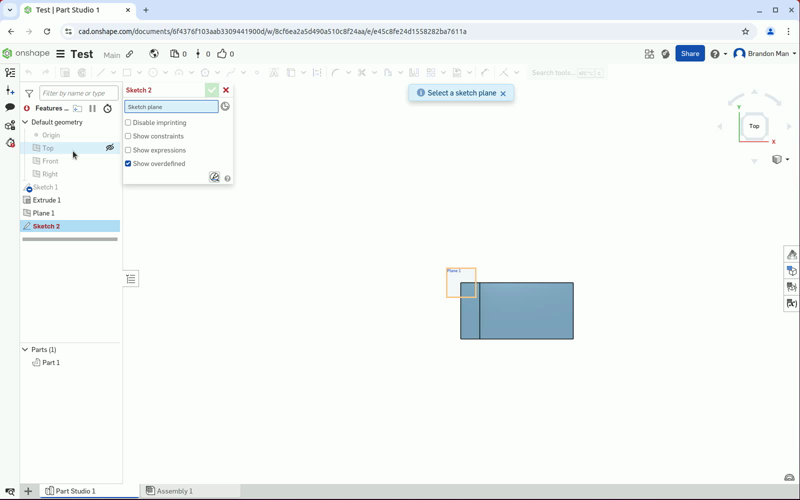
mouse_move(73, 215)
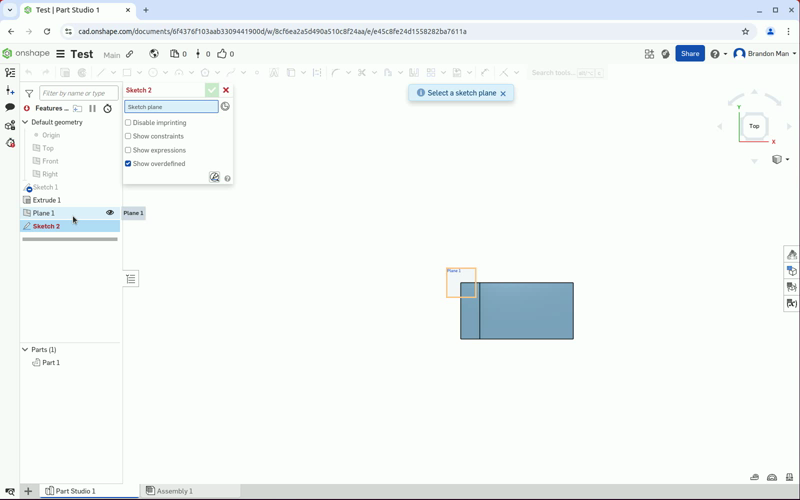
click(73, 215)
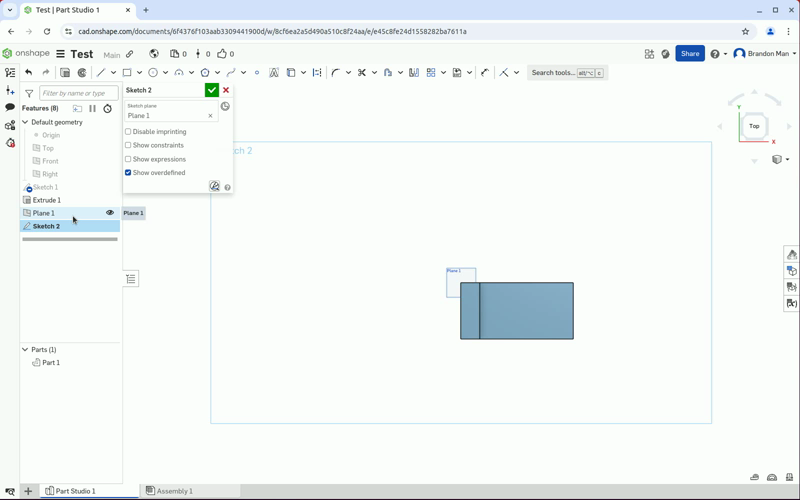
mouse_move(73, 352)
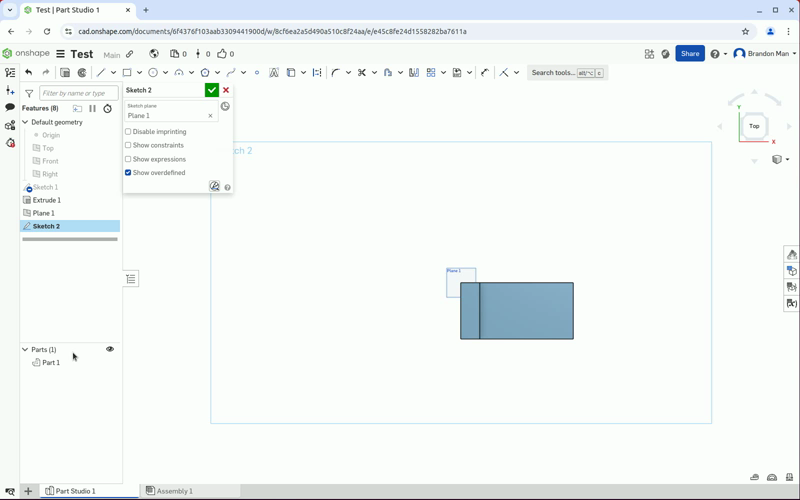
key(y)
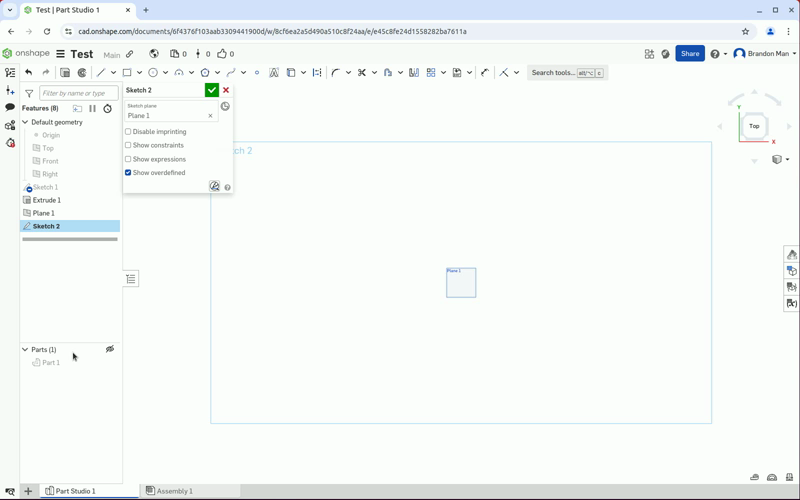
key(l)
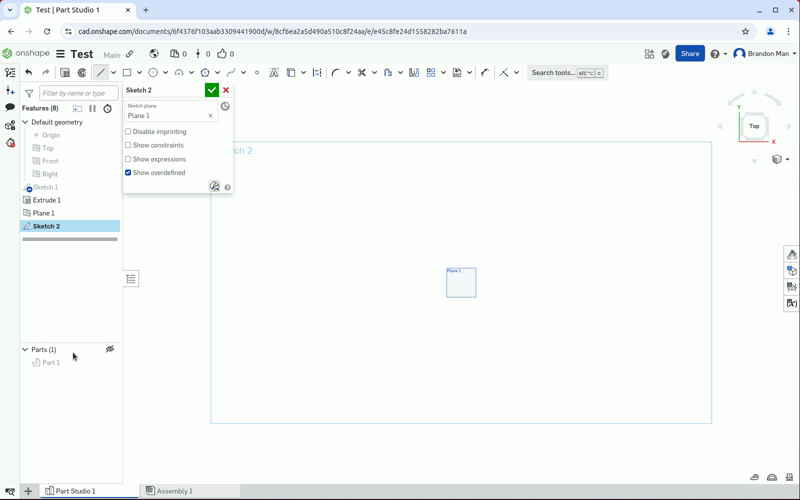
key_down(shift)
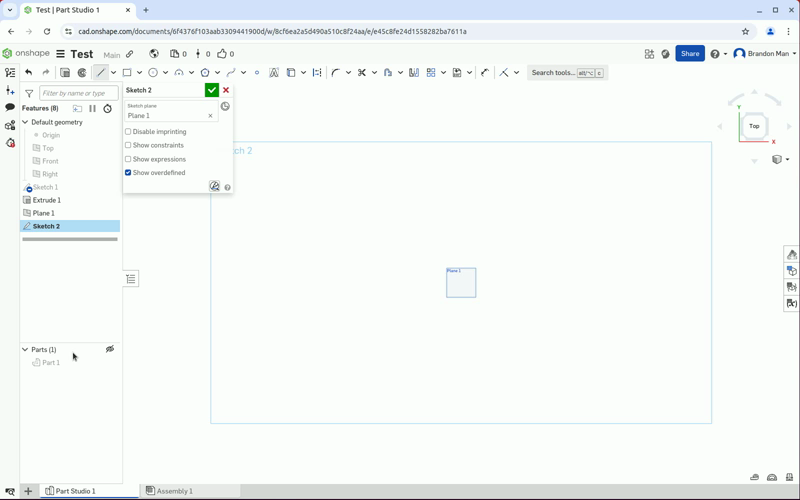
mouse_move(479, 320)
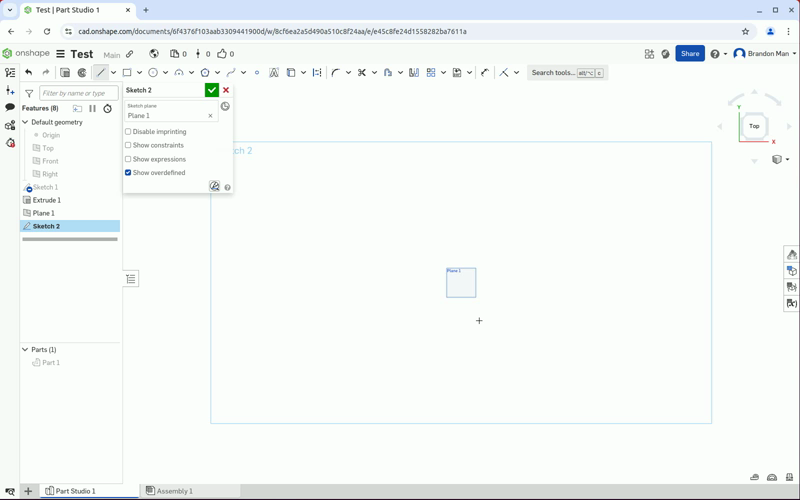
click(479, 320)
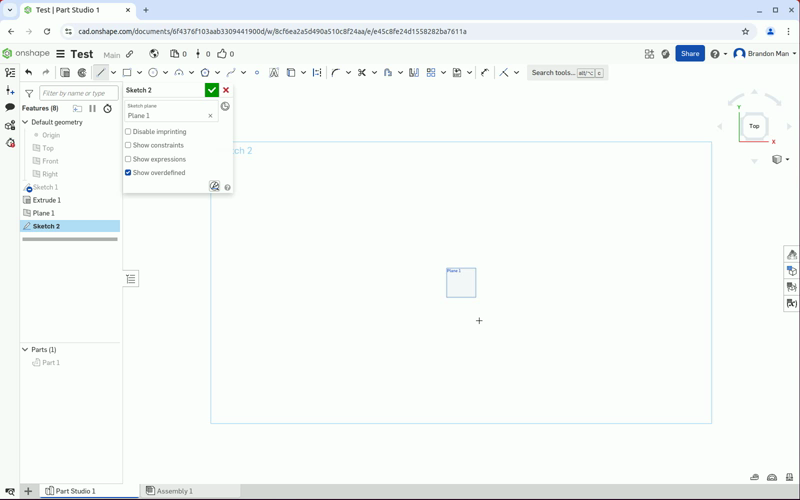
key_up(shift)
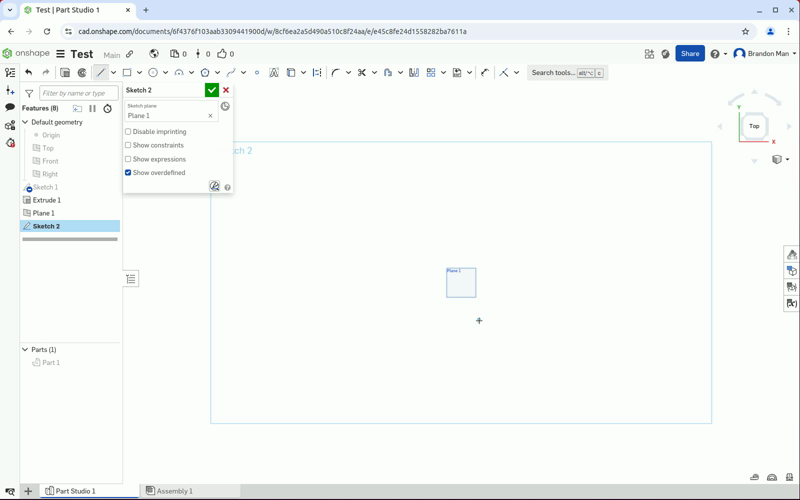
key_down(shift)
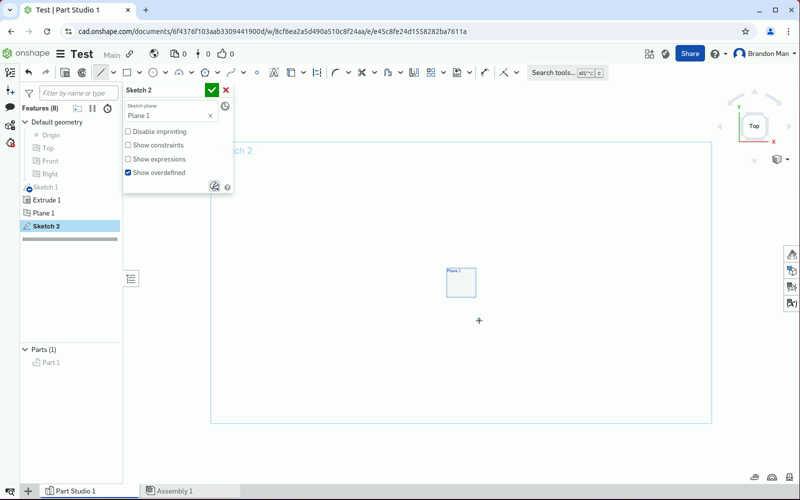
mouse_move(573, 320)
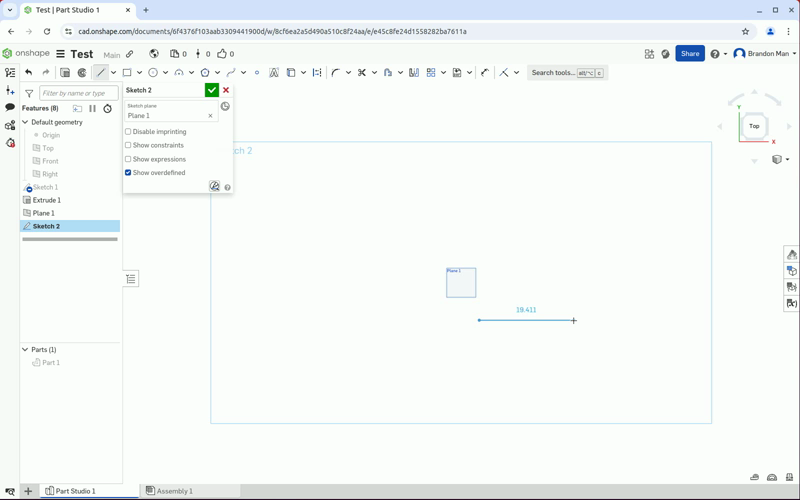
click(573, 320)
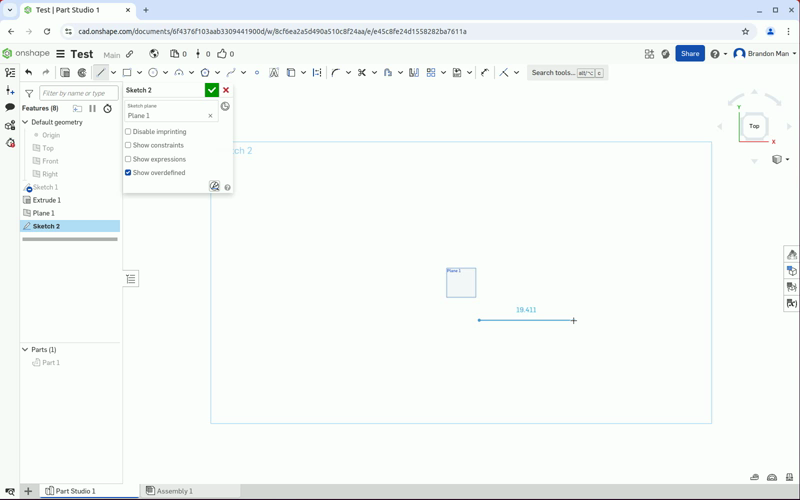
key_up(shift)
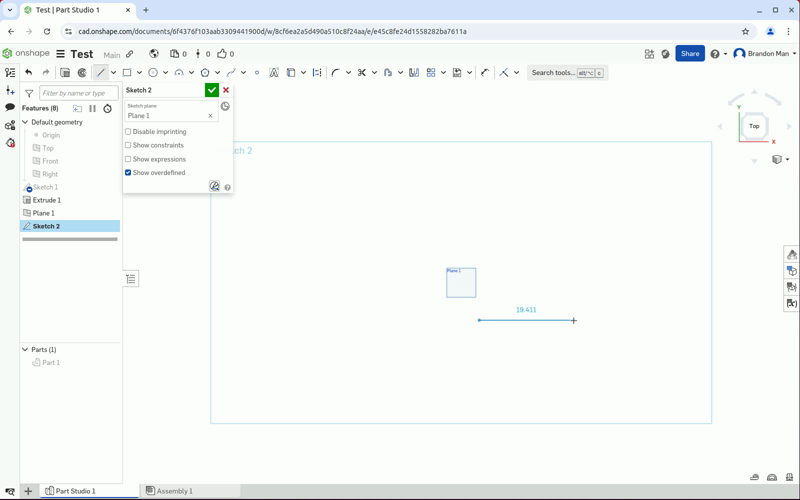
key_down(shift)
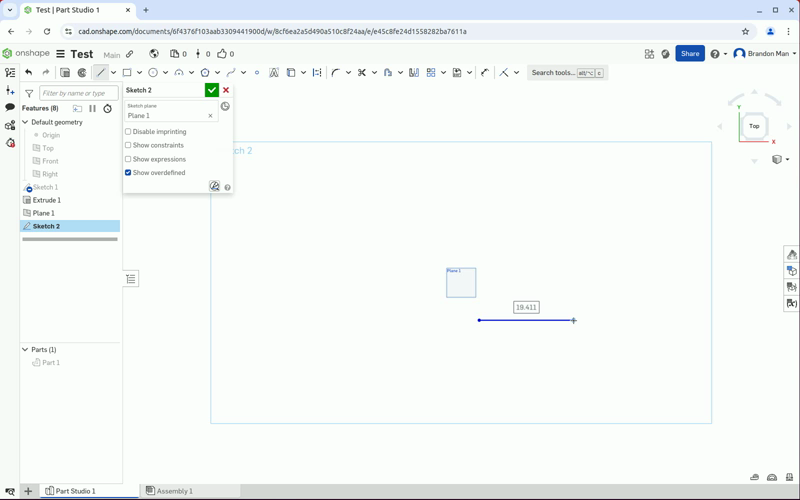
mouse_move(589, 320)
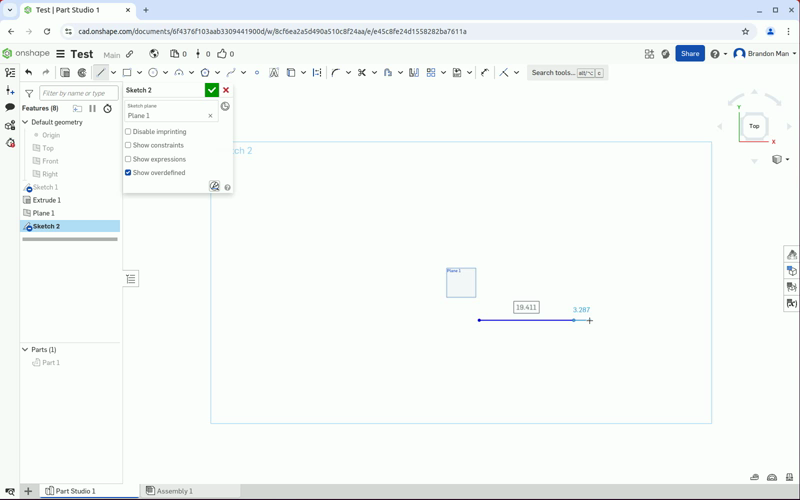
mouse_move(573, 301)
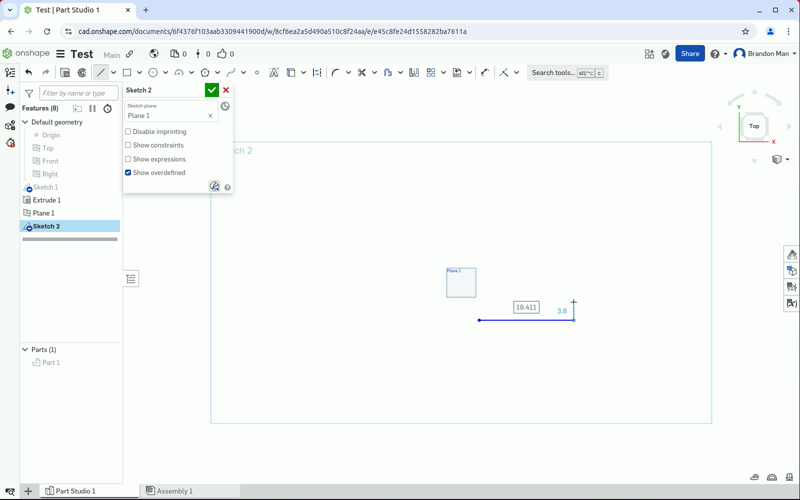
click(573, 301)
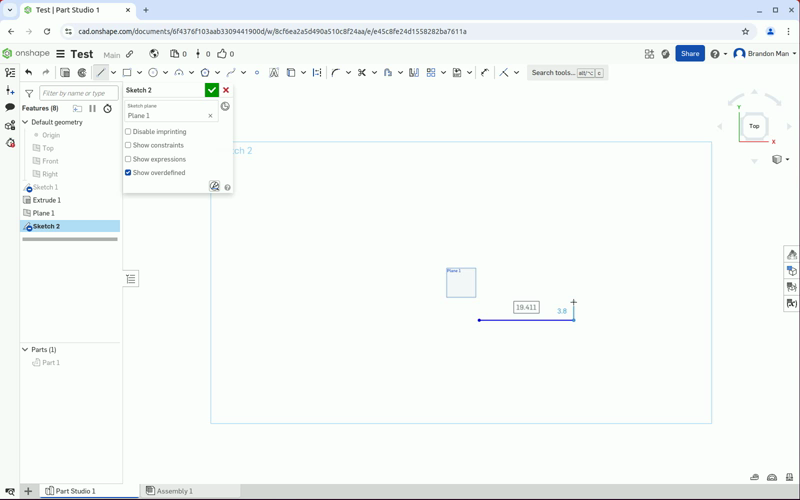
key_up(shift)
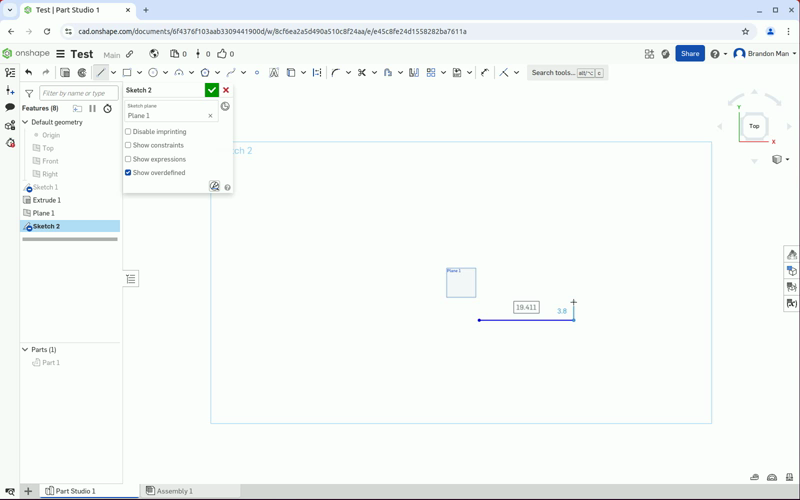
key_down(shift)
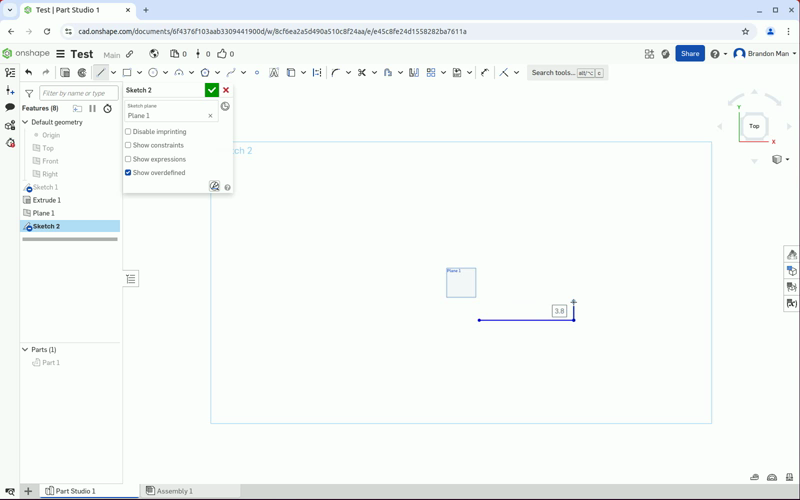
mouse_move(479, 301)
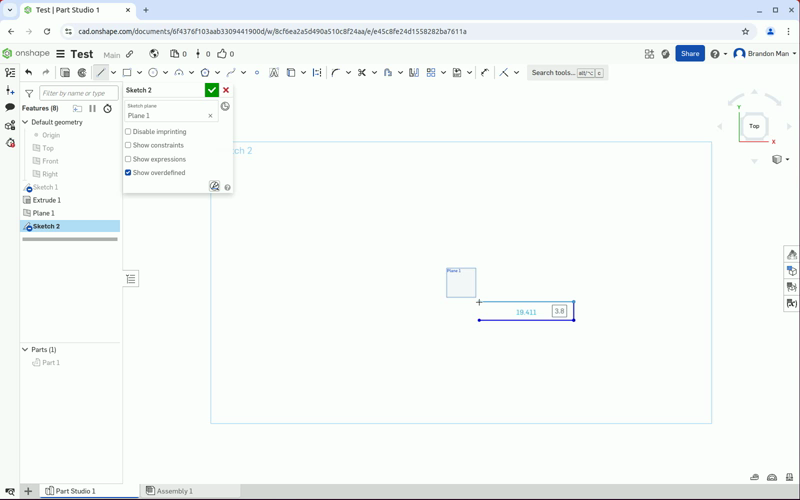
click(479, 301)
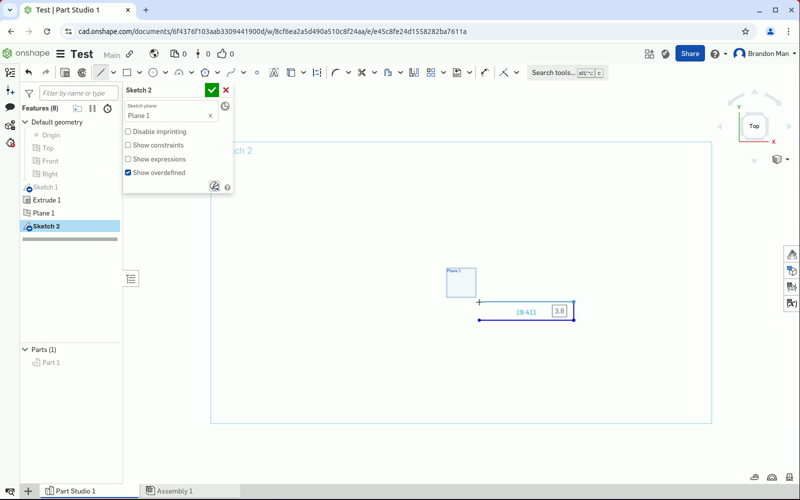
key_up(shift)
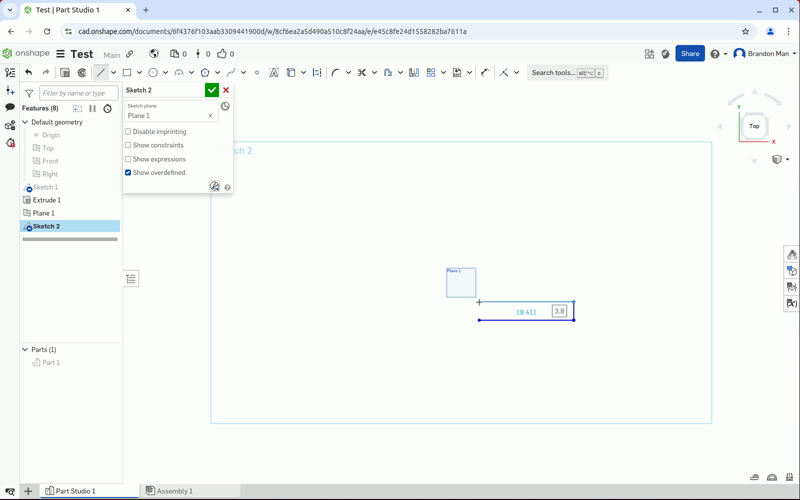
mouse_move(509, 301)
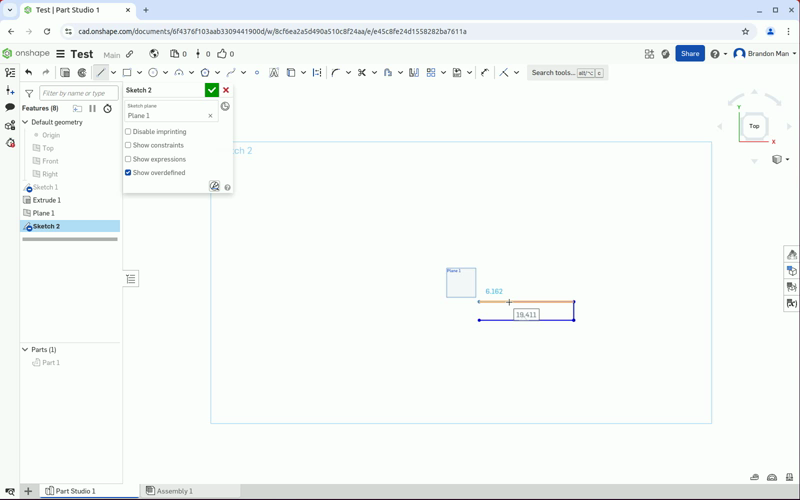
key_down(shift)
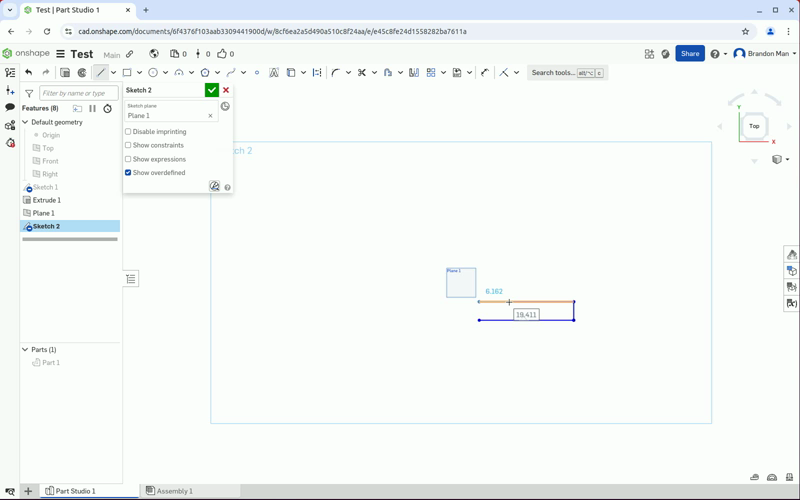
mouse_move(479, 320)
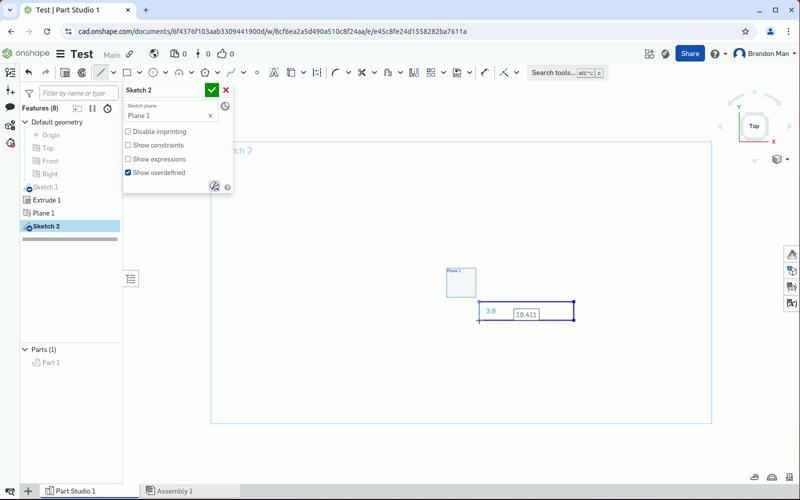
key_up(shift)
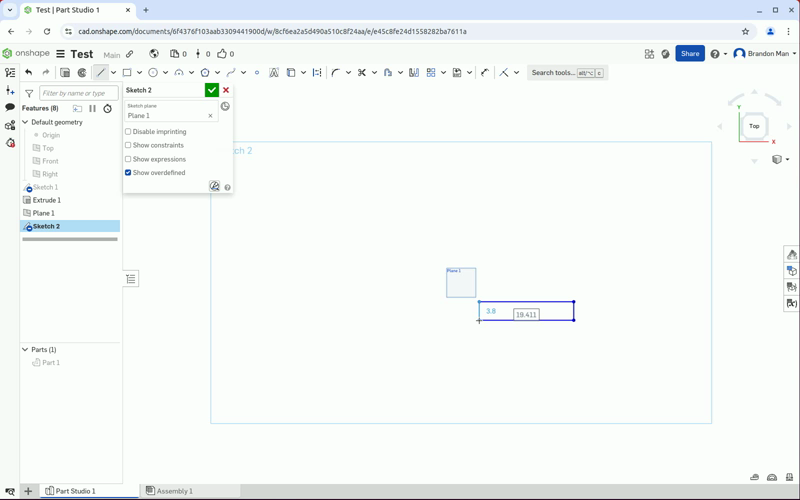
click(479, 320)
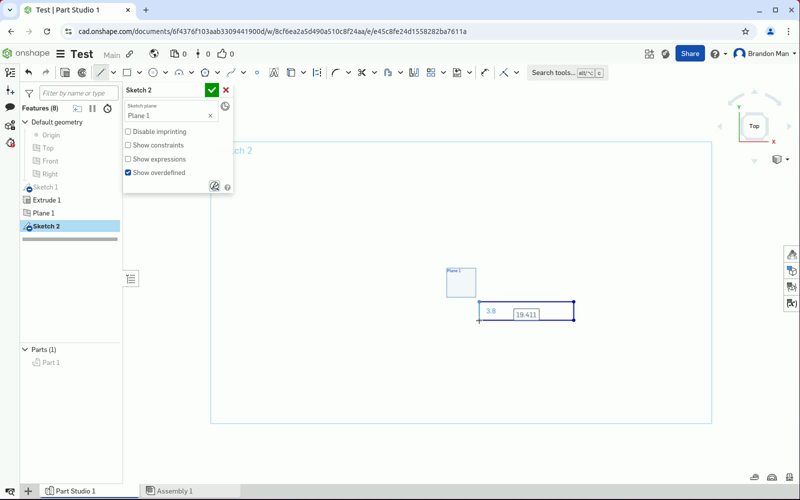
key(esc)
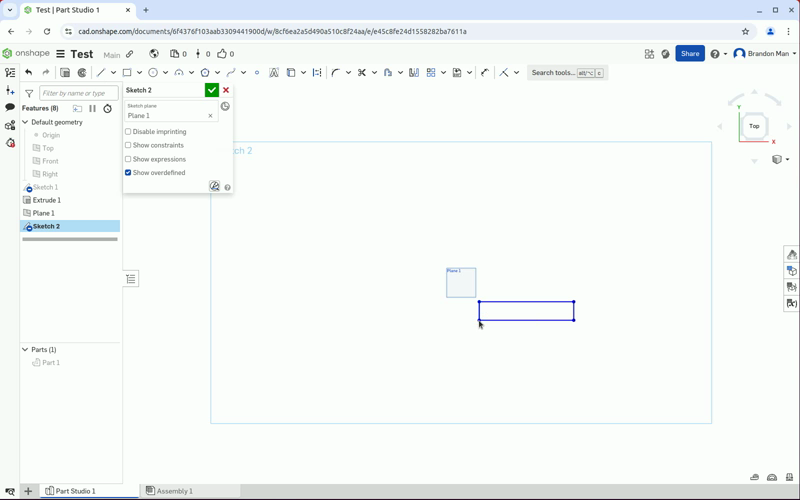
mouse_move(566, 313)
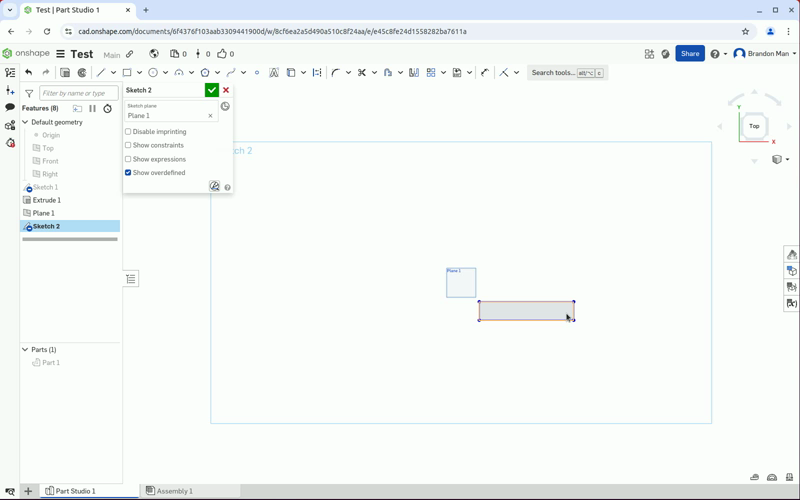
scroll(6)
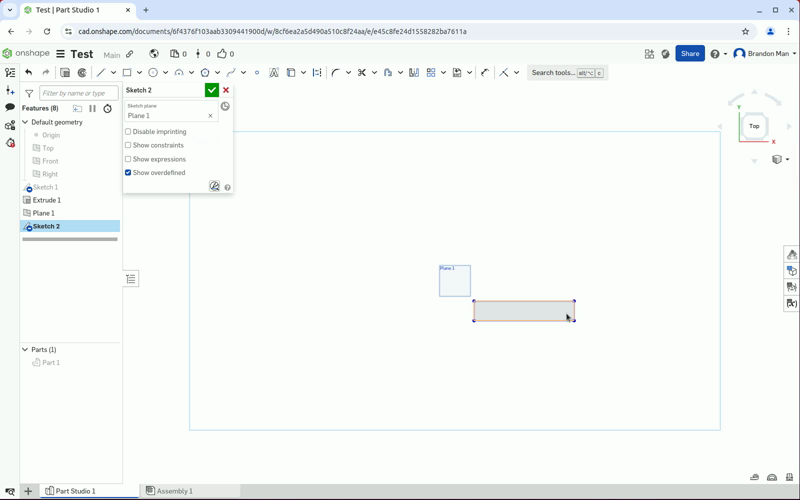
scroll(6)
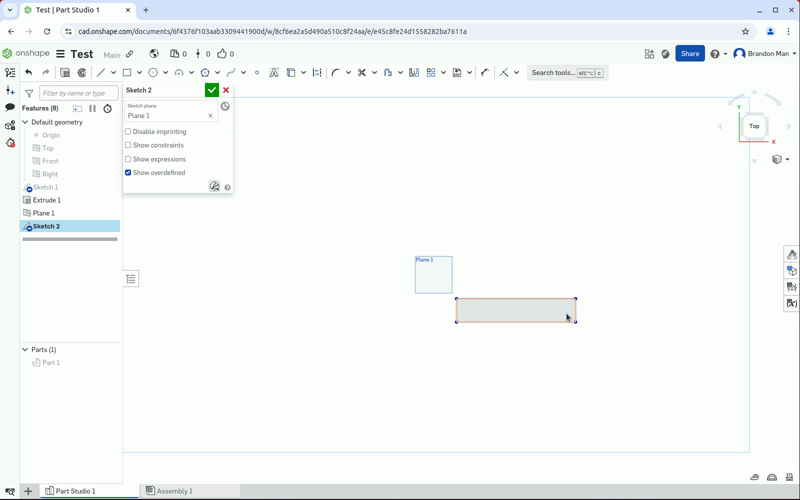
scroll(6)
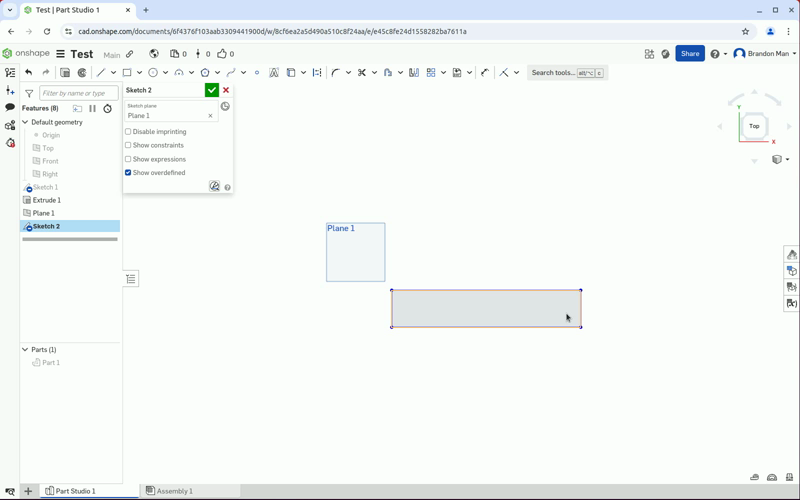
scroll(6)
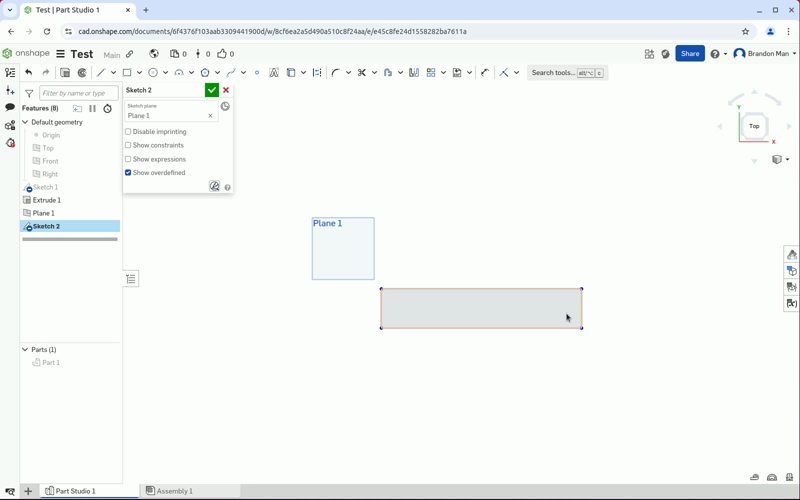
scroll(6)
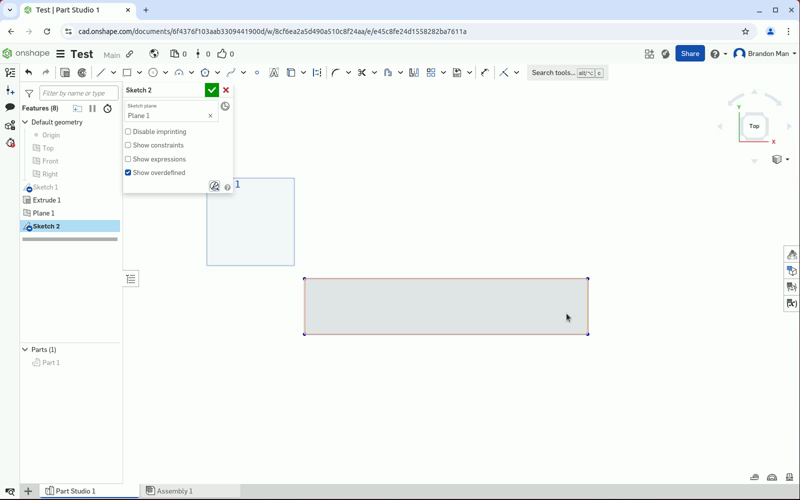
scroll(6)
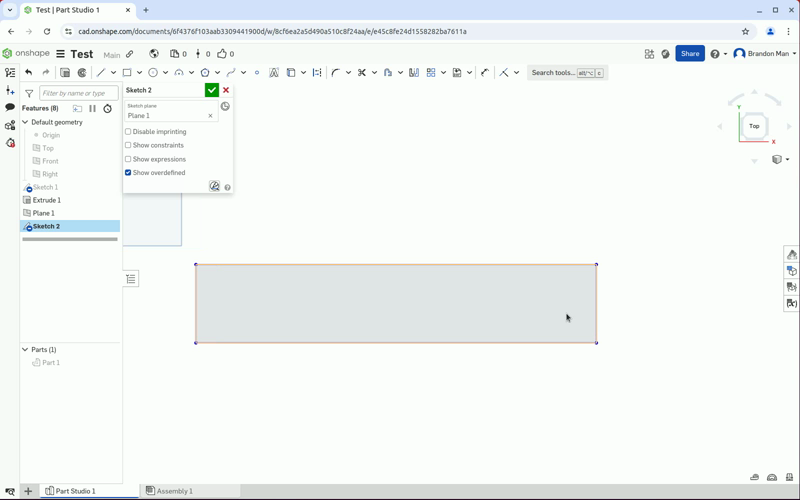
scroll(6)
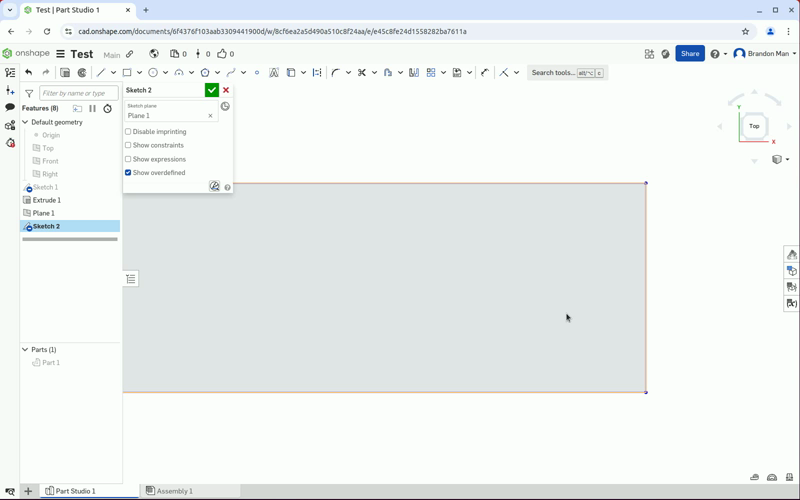
click(566, 313)
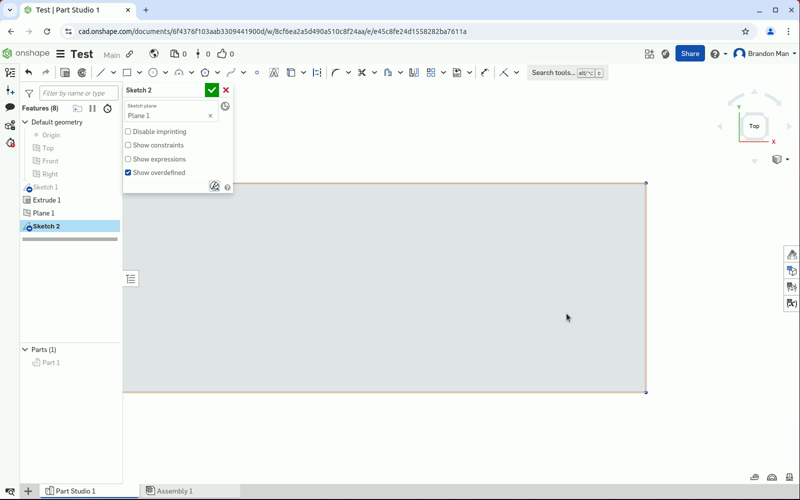
scroll(-6)
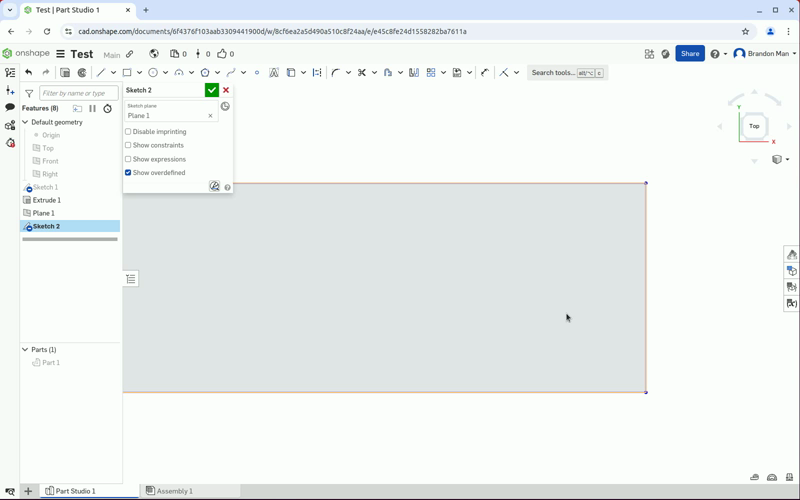
scroll(-6)
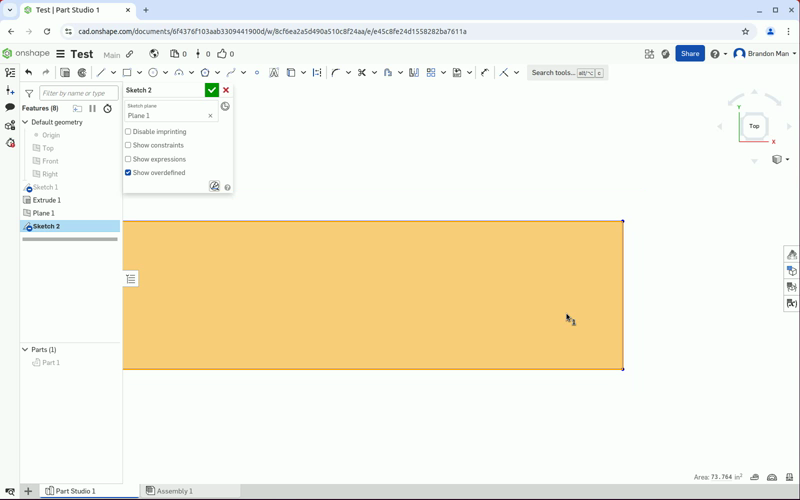
scroll(-6)
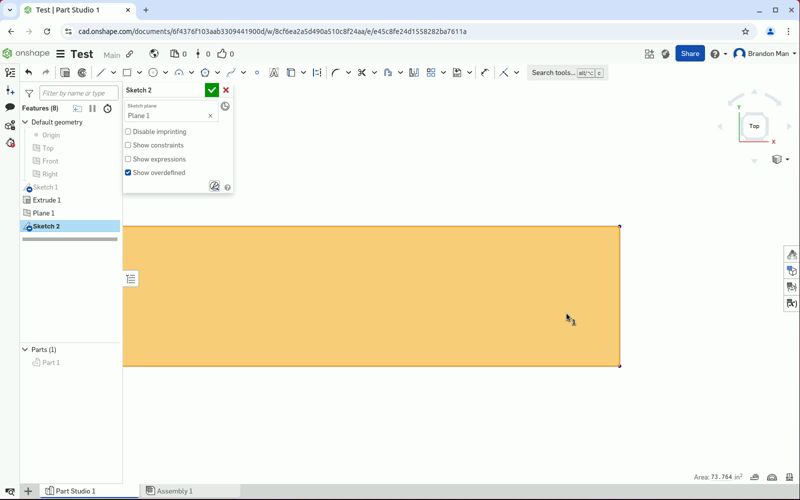
scroll(-6)
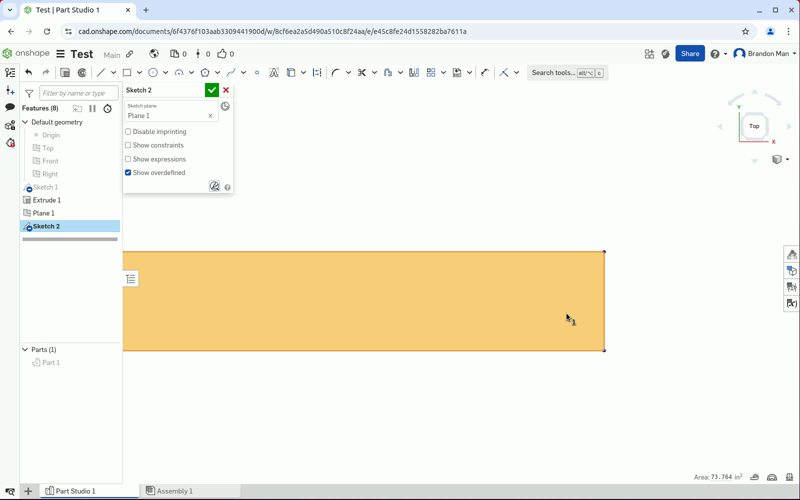
scroll(-6)
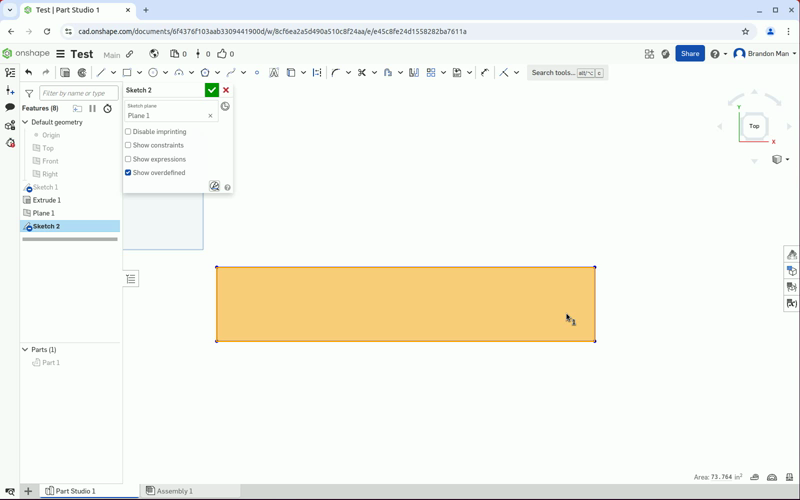
scroll(-6)
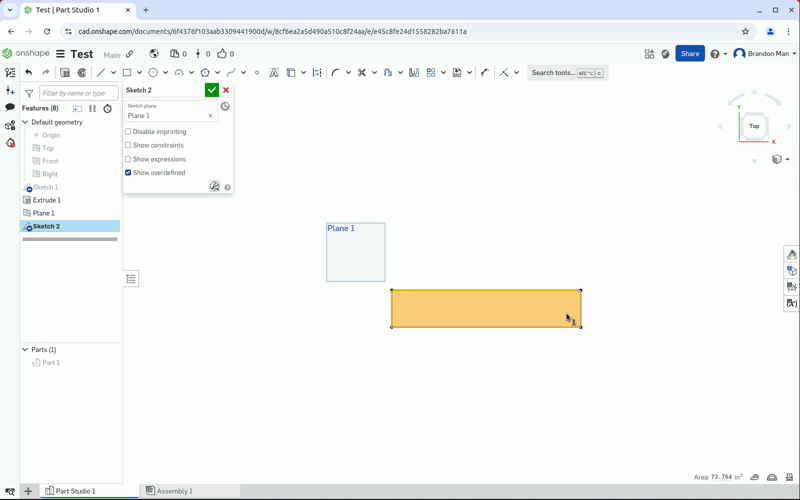
scroll(-6)
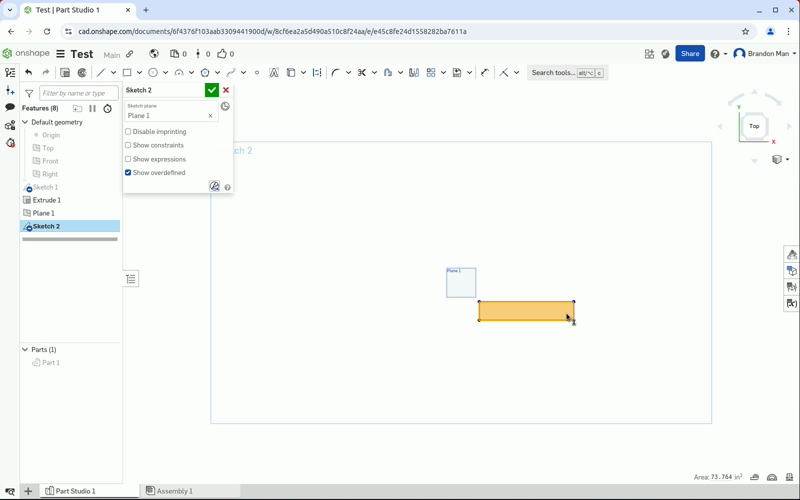
mouse_move(73, 352)
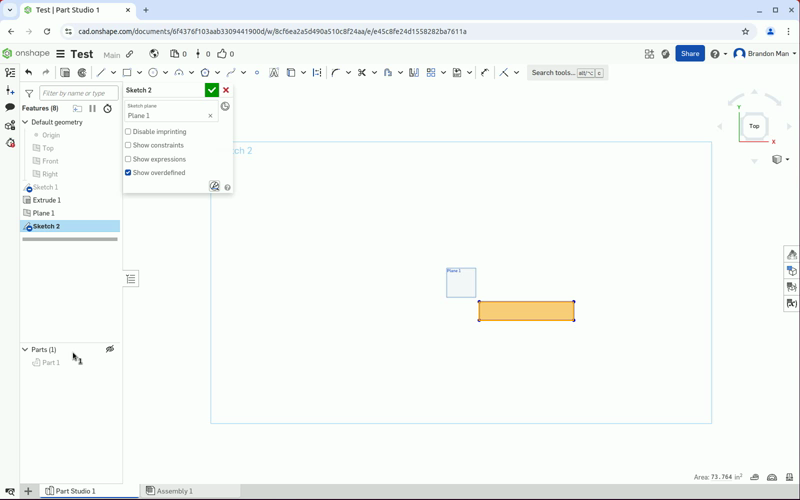
key(shift+y)
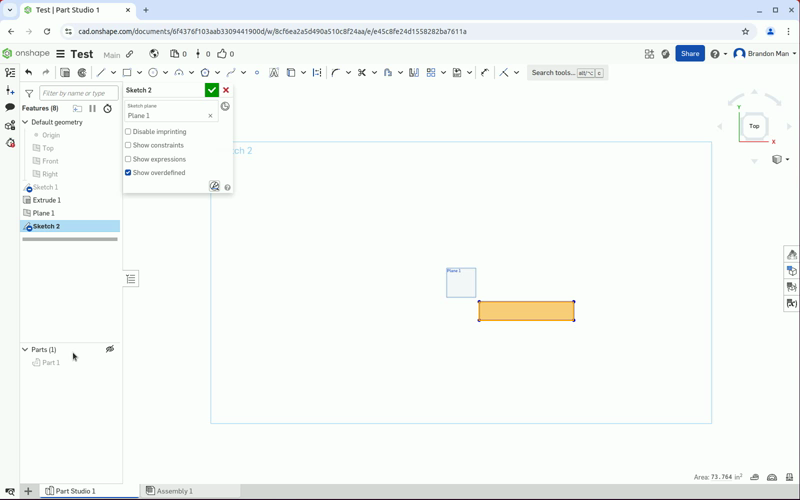
key(shift+e)
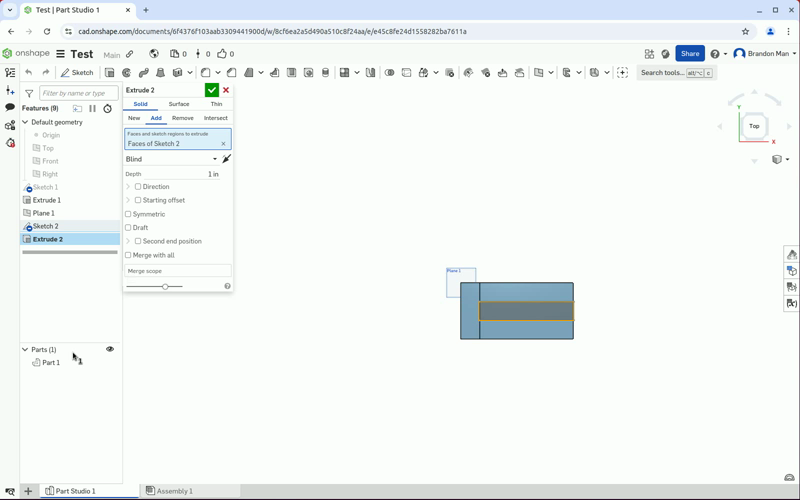
mouse_move(143, 106)
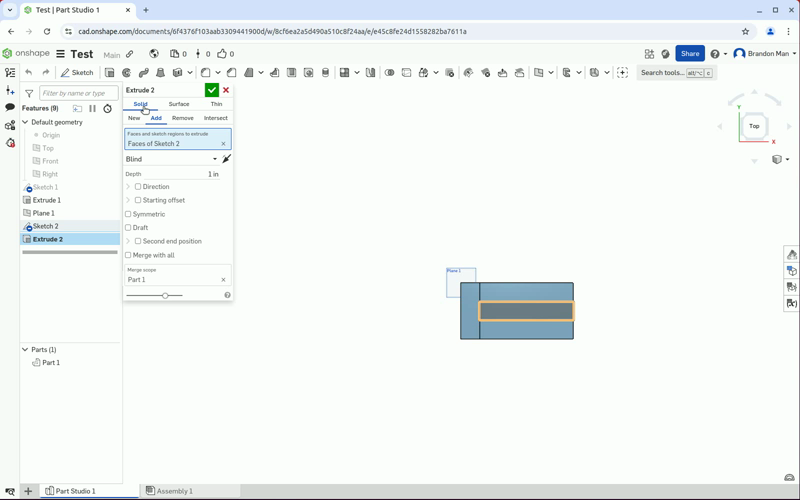
click(143, 106)
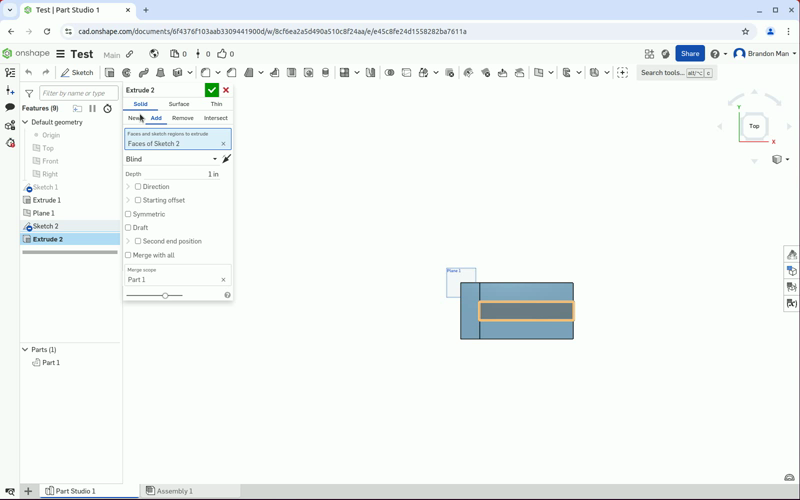
mouse_move(137, 120)
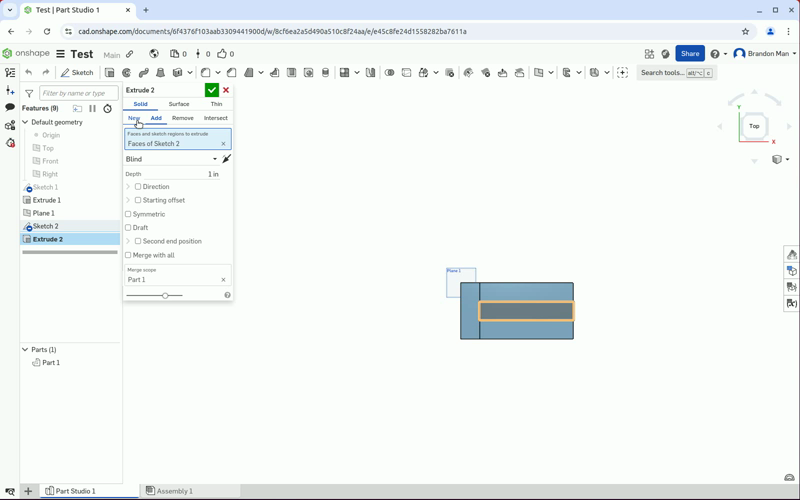
click(137, 120)
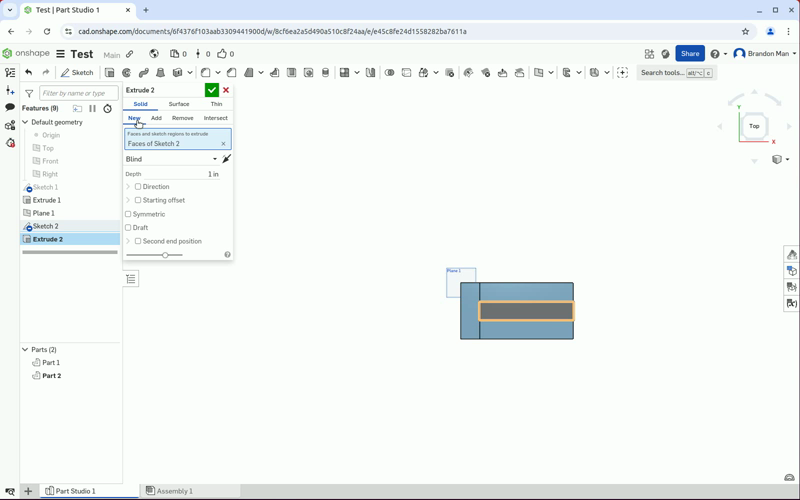
key(tab, 4)
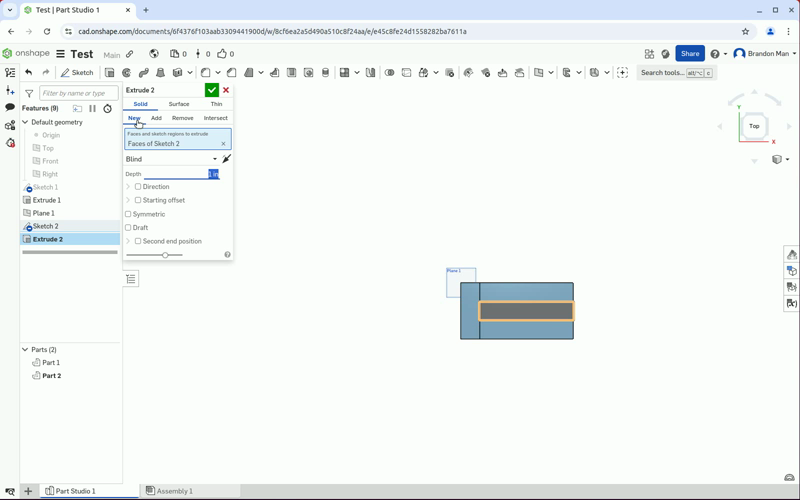
text(3.851)
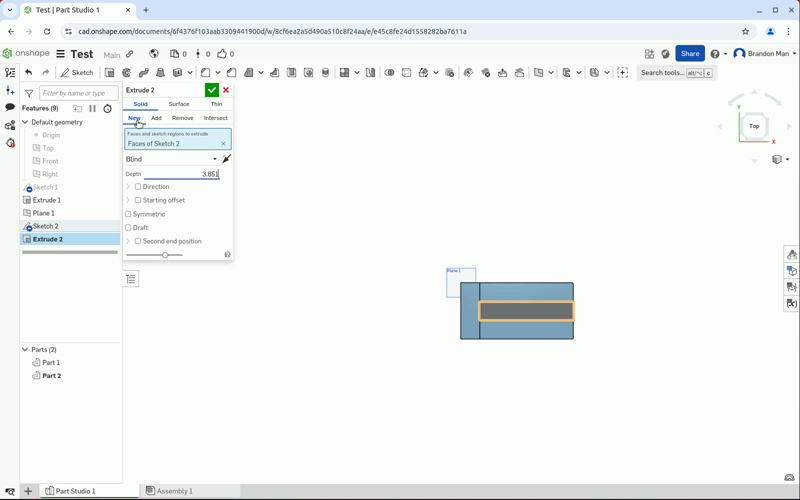
key(enter)
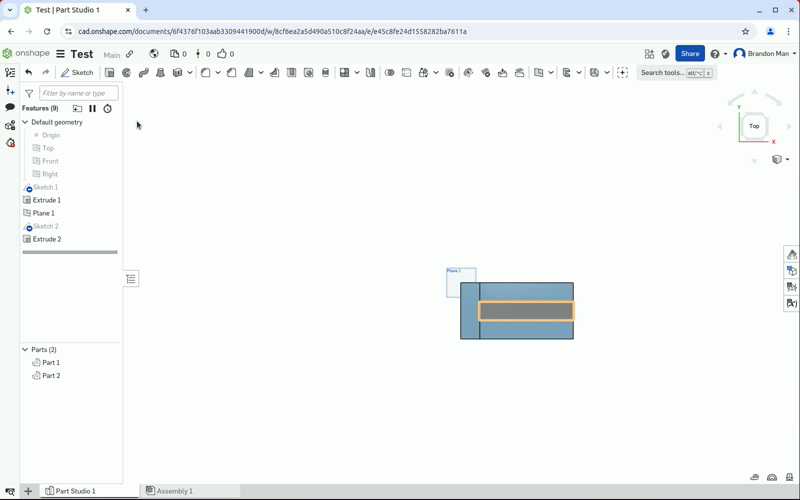
key(shift+h)
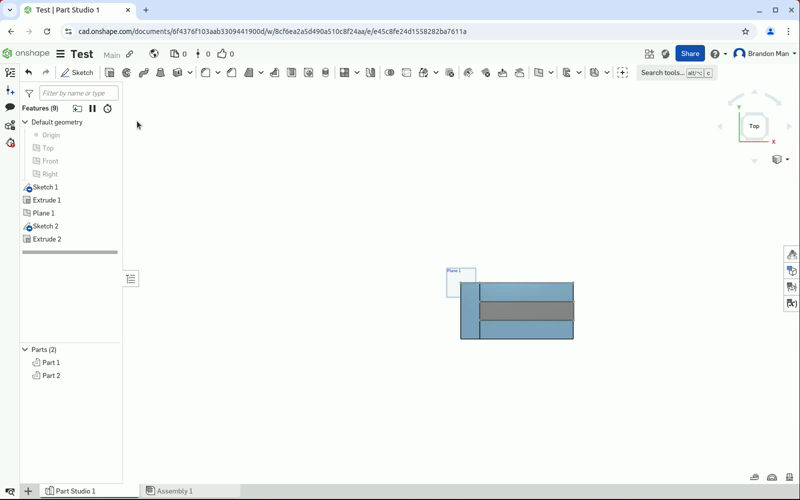
key(shift+h)
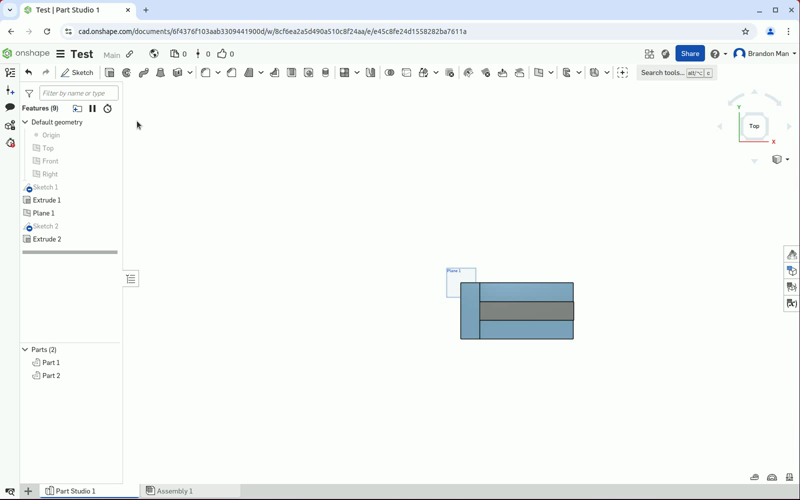
mouse_move(73, 189)
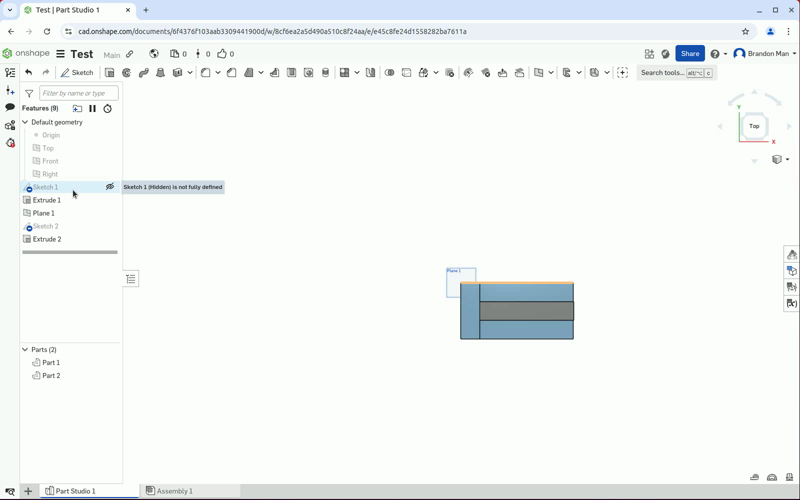
click(73, 189)
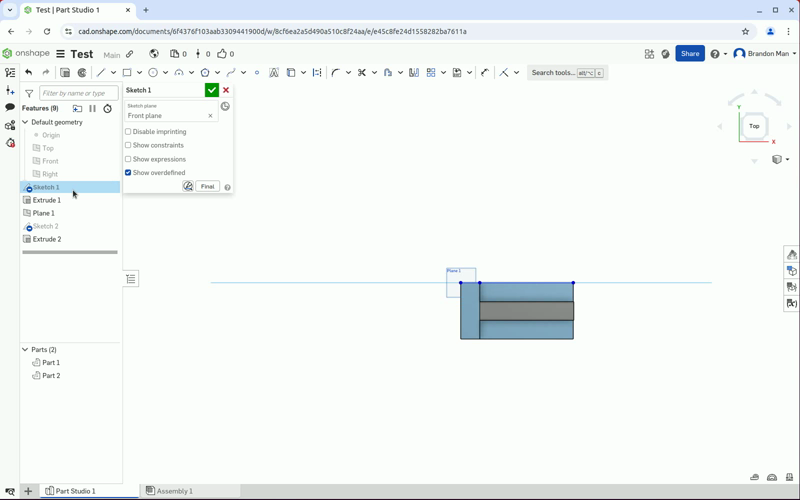
mouse_move(229, 92)
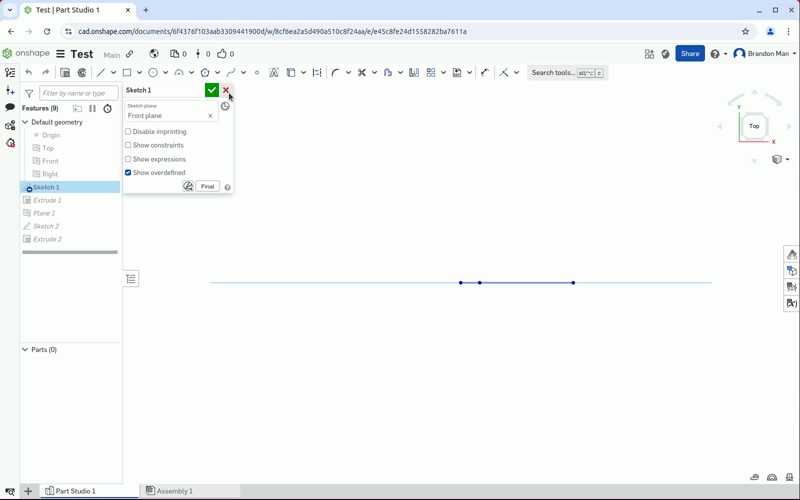
click(229, 92)
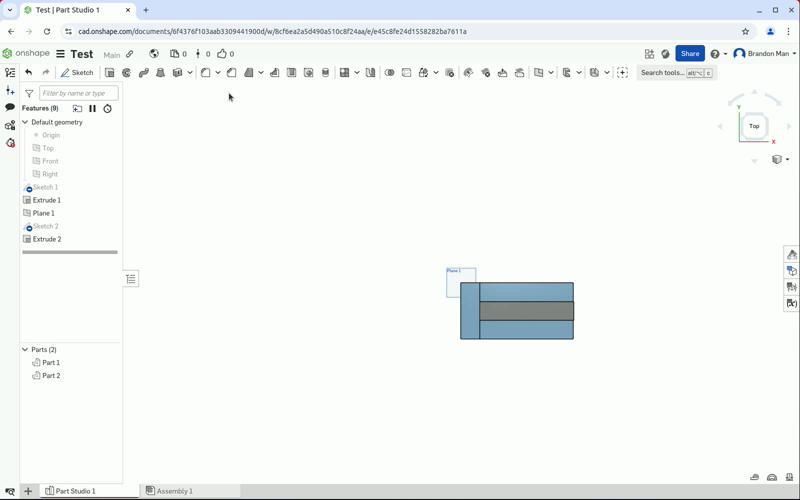
mouse_move(73, 352)
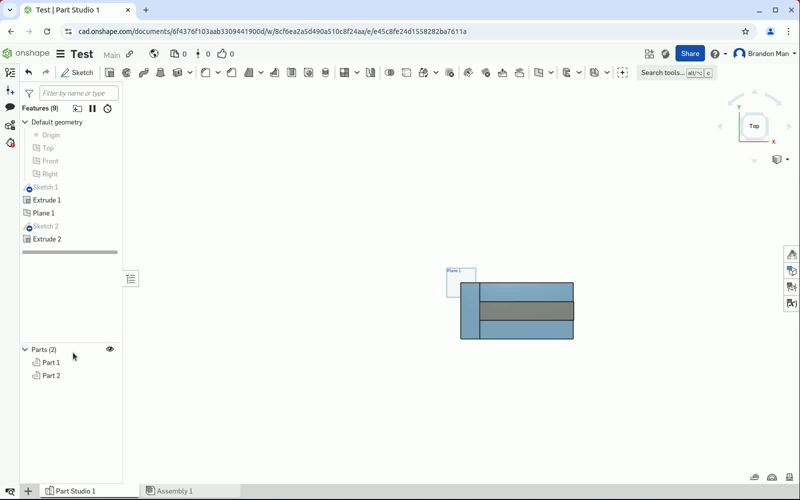
key(y)
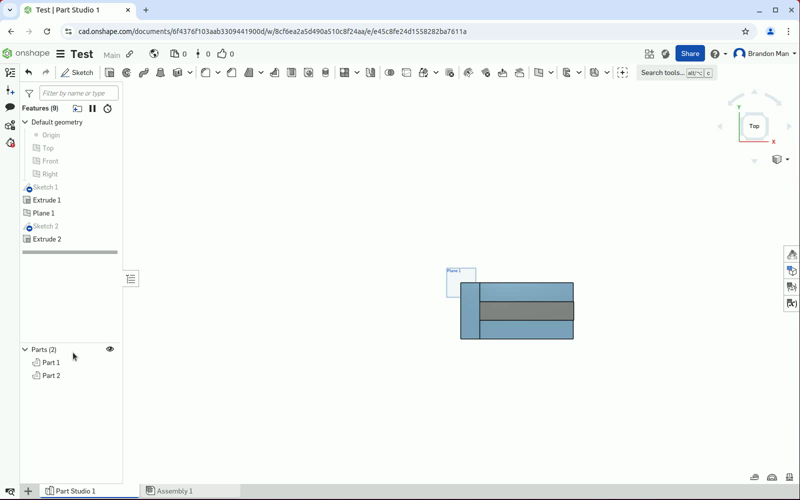
key(shift+p)
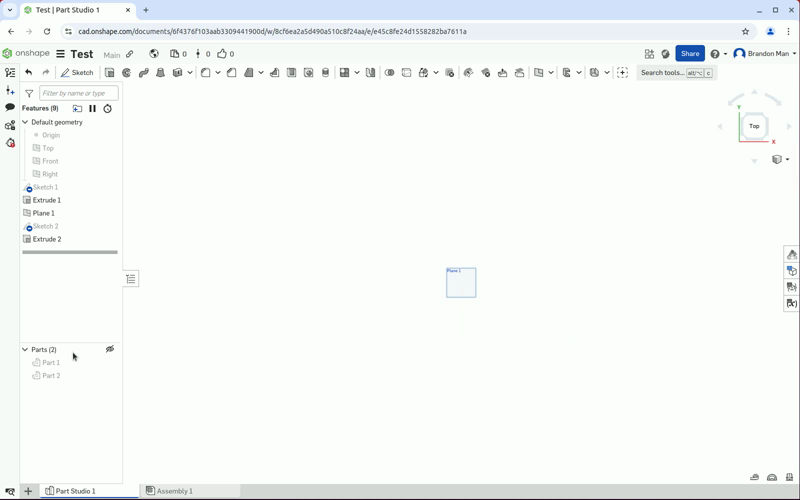
key(space)
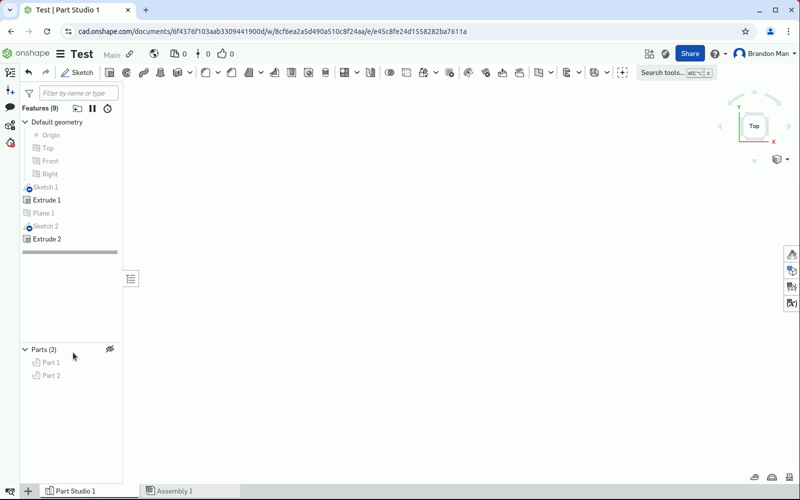
key_down(shift)
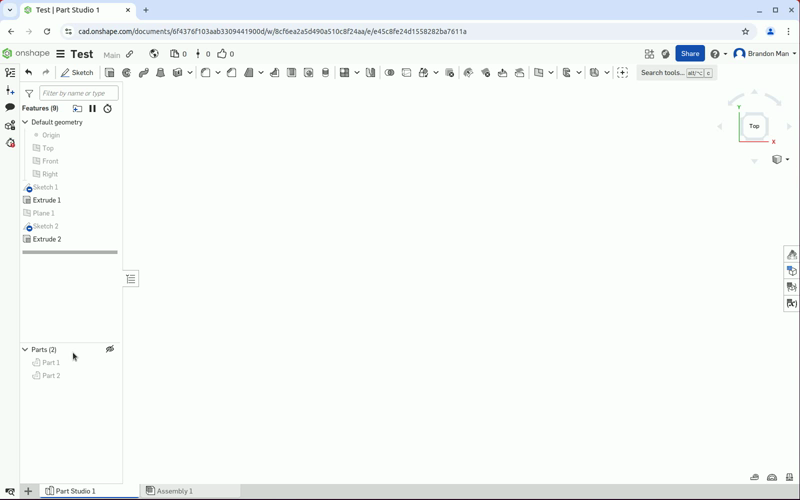
key(up)
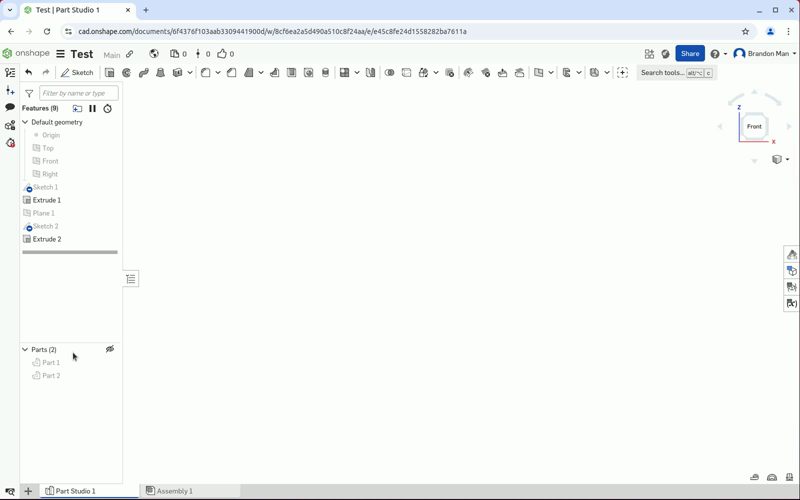
key_up(shift)
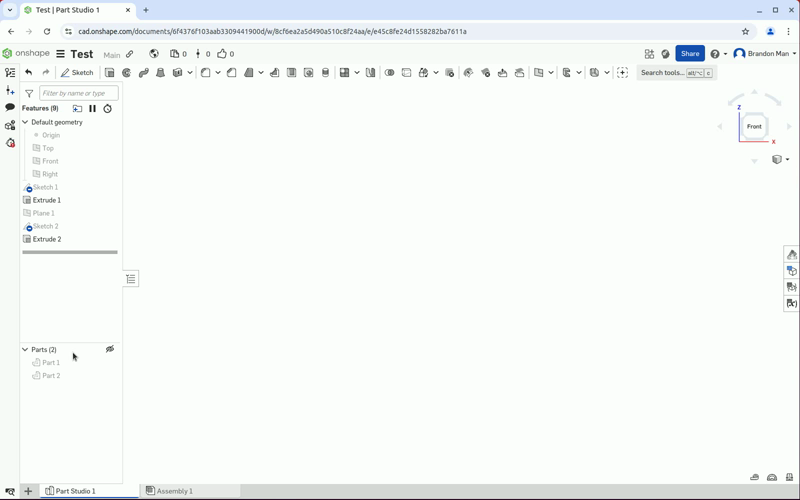
mouse_move(73, 352)
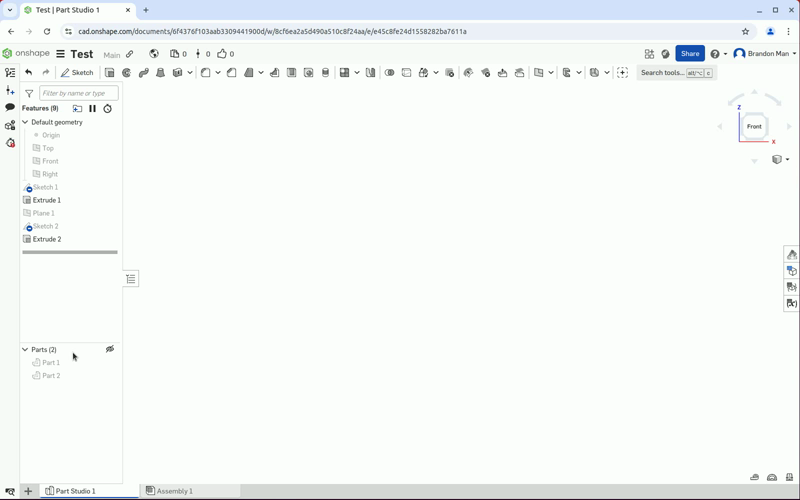
key(shift+y)
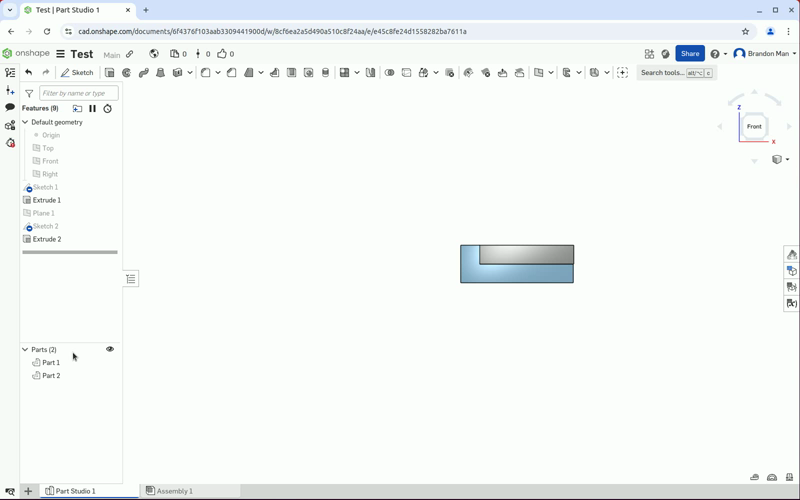
mouse_move(541, 75)
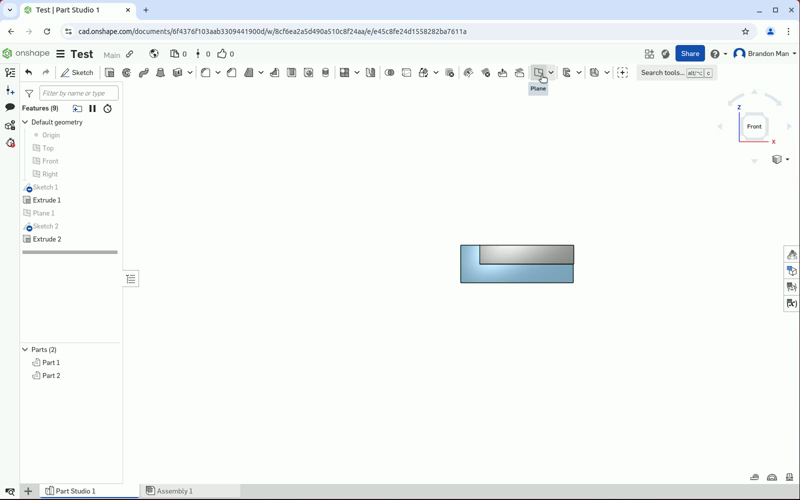
click(541, 75)
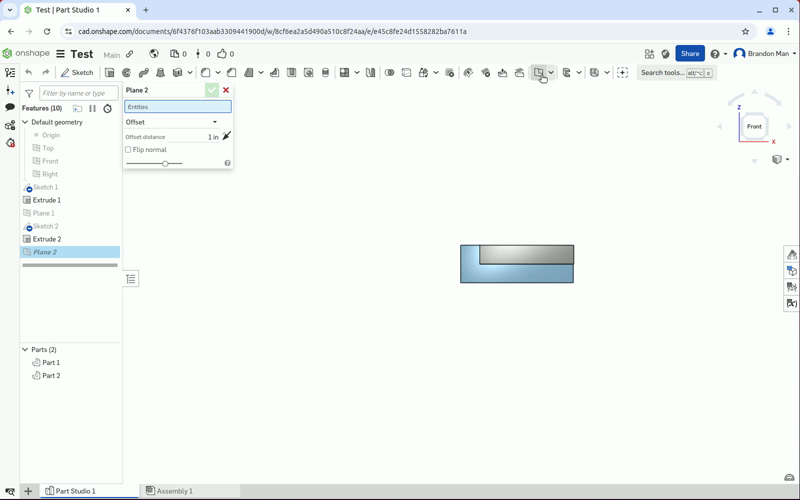
mouse_move(73, 163)
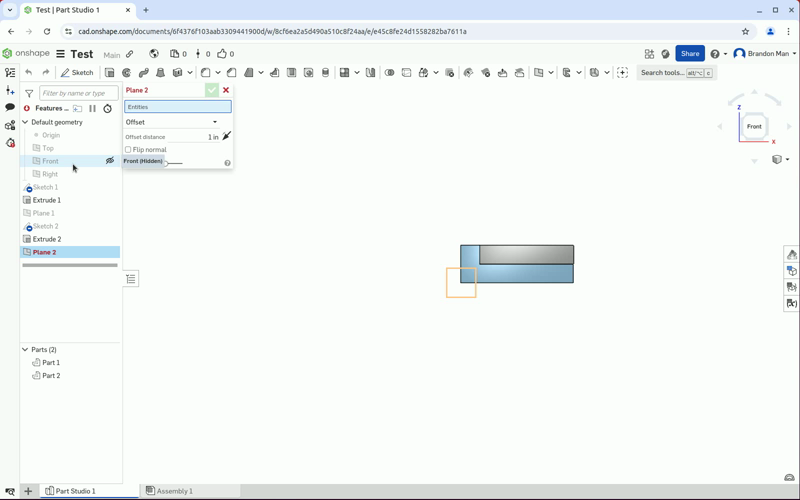
click(73, 163)
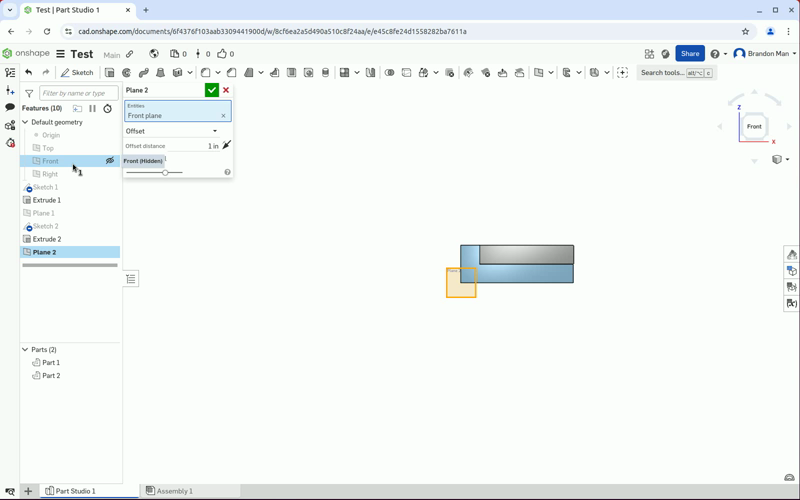
key(tab, 2)
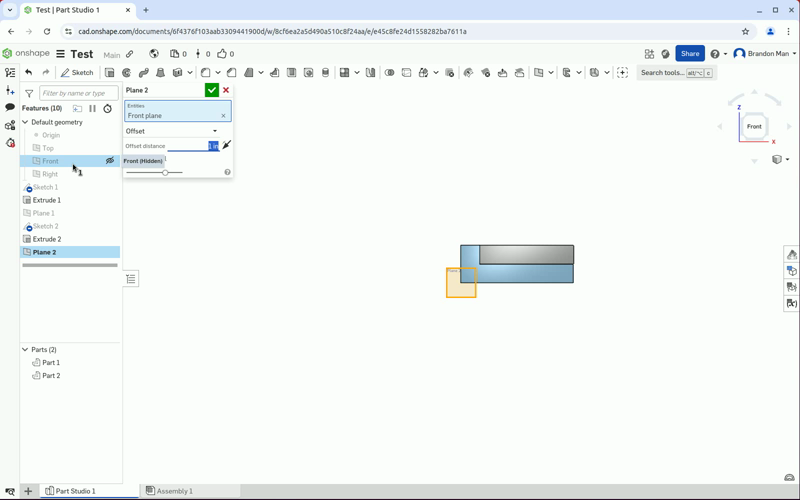
text(7.703)
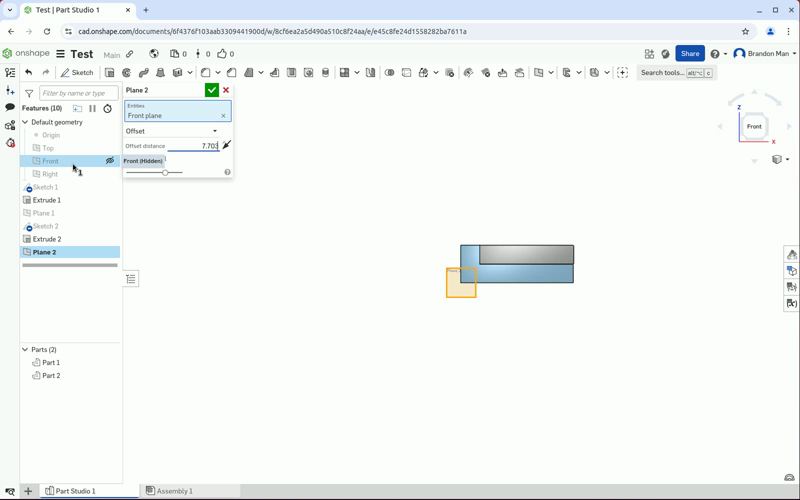
key(enter, 2)
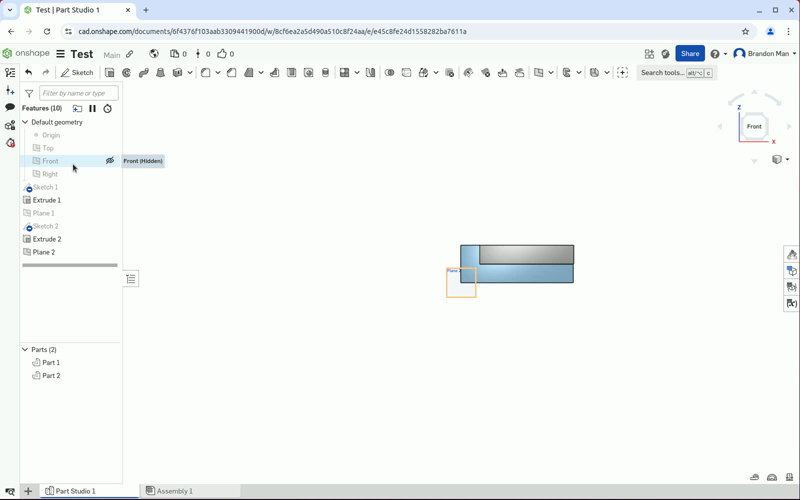
key(shift+s)
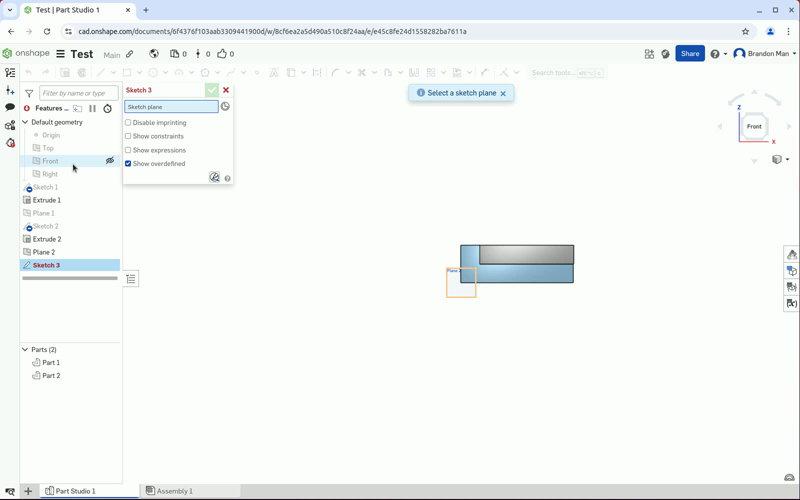
mouse_move(73, 254)
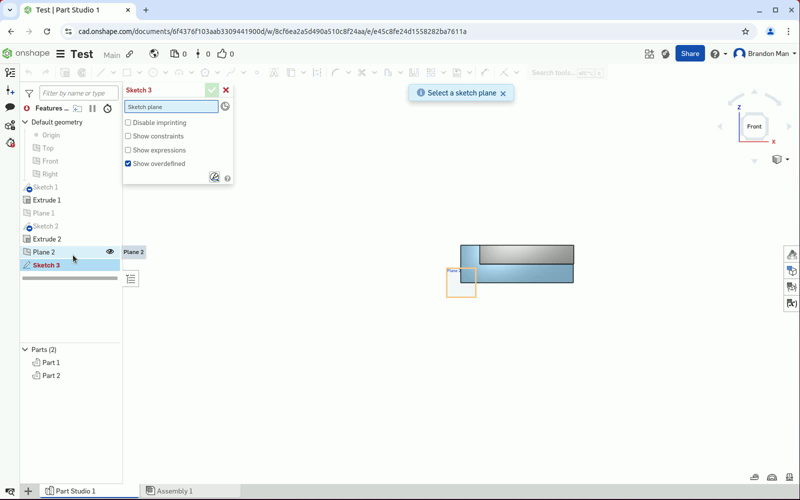
click(73, 254)
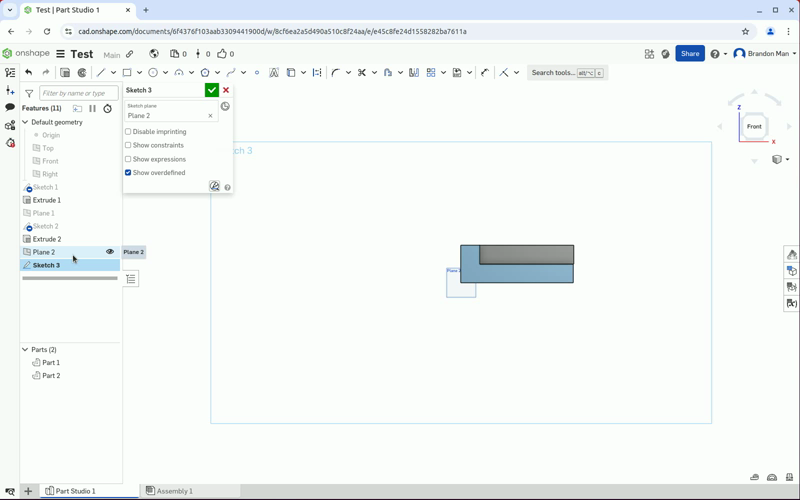
mouse_move(73, 352)
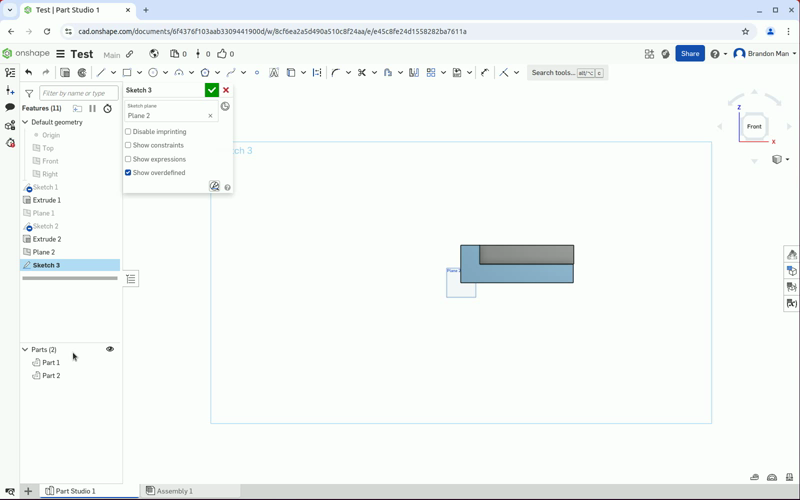
key(y)
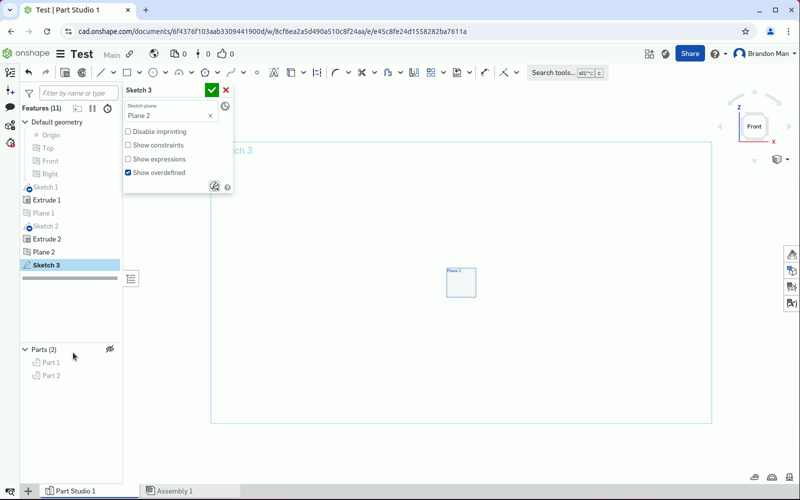
key(l)
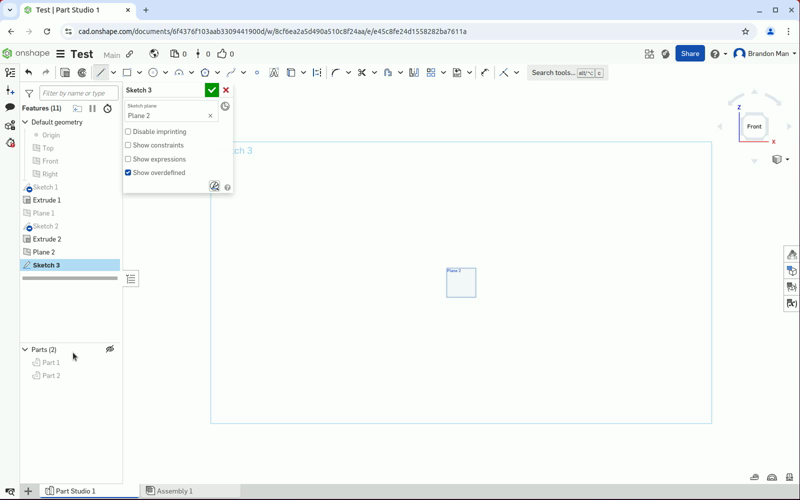
key_down(shift)
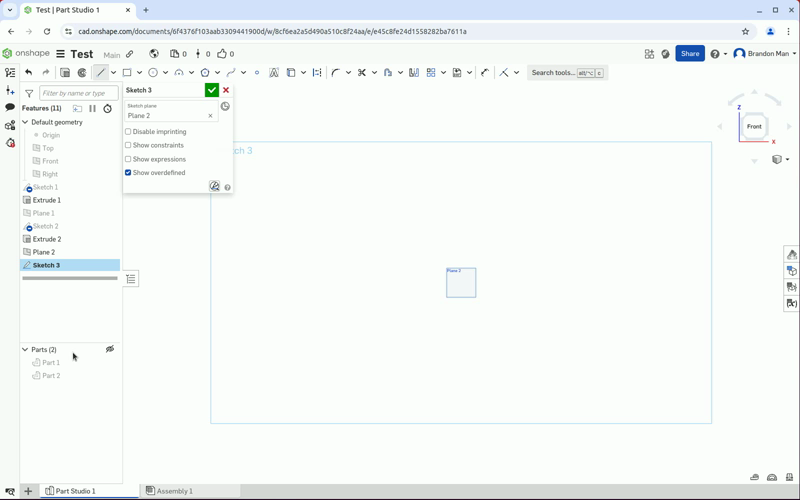
mouse_move(479, 245)
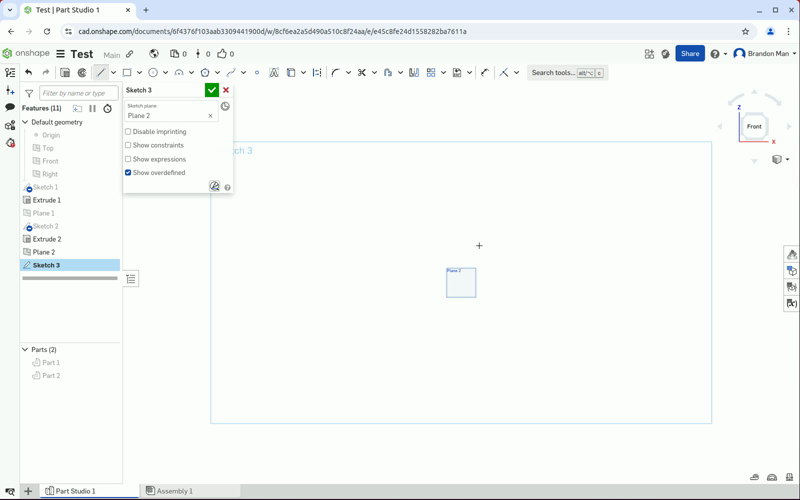
click(479, 245)
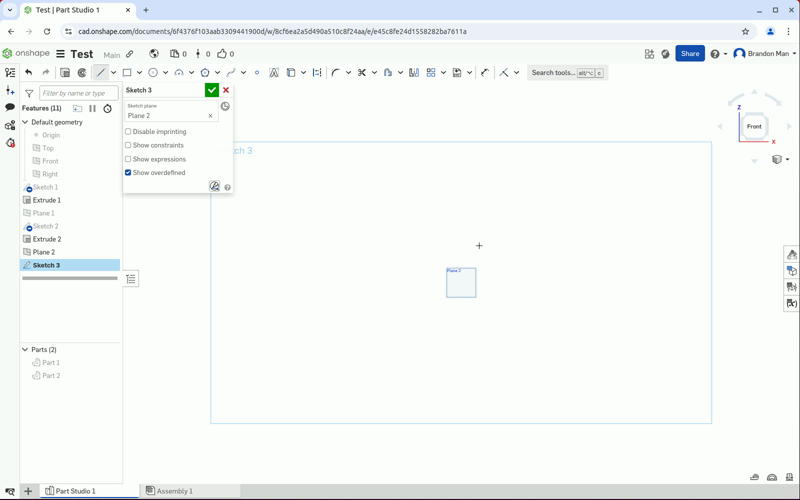
key_up(shift)
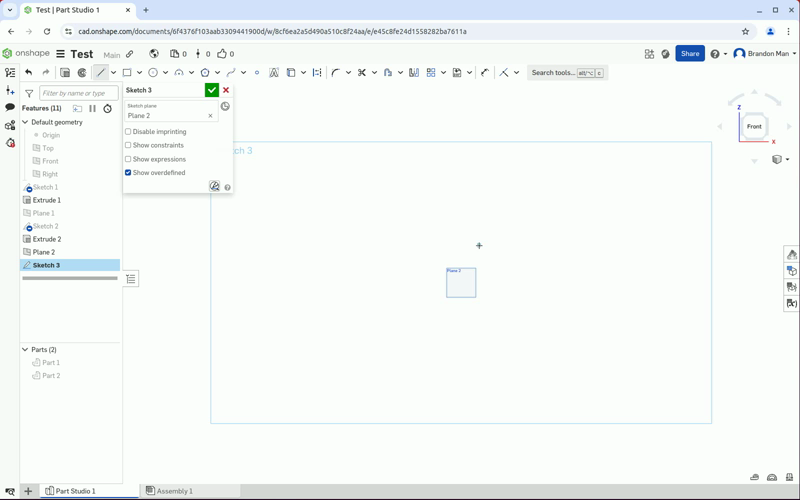
key_down(shift)
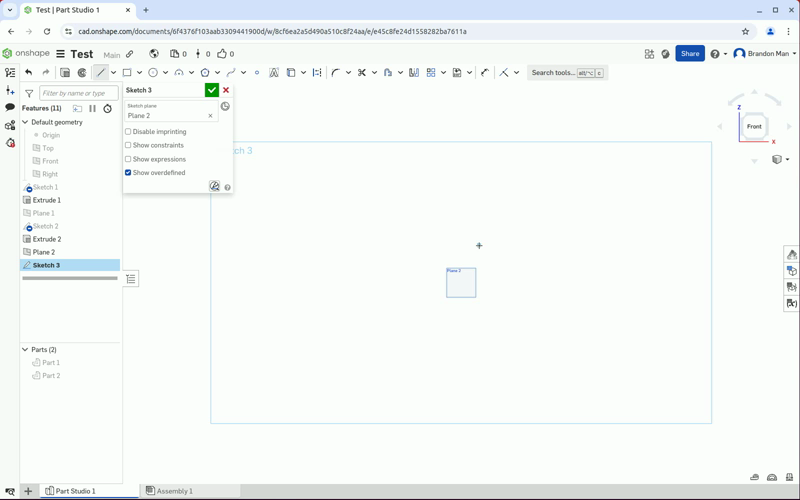
mouse_move(573, 264)
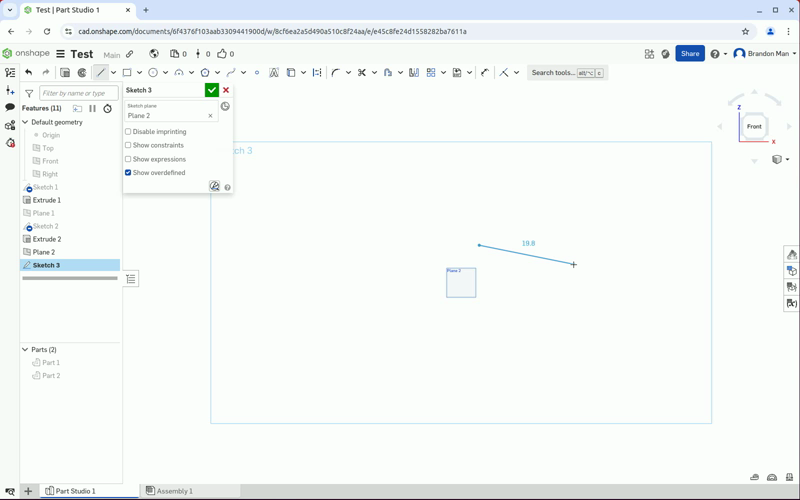
click(573, 264)
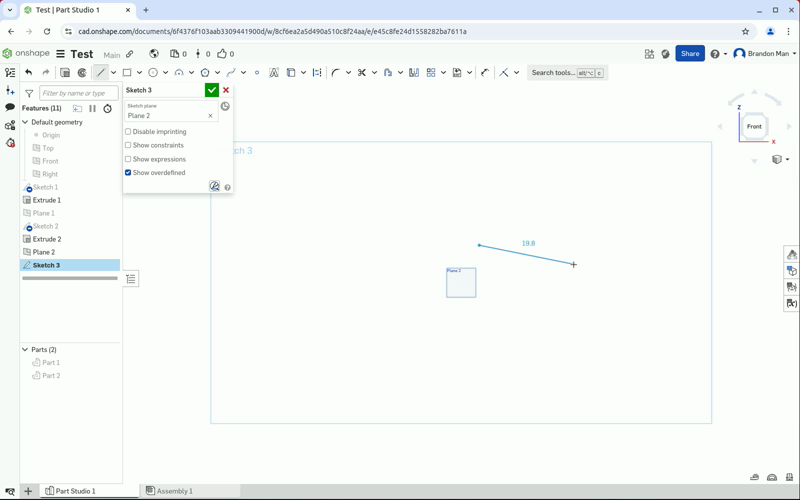
key_up(shift)
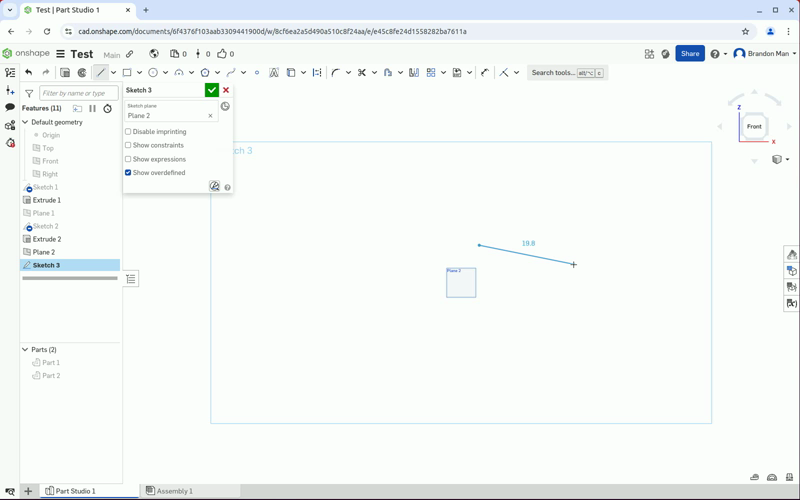
key_down(shift)
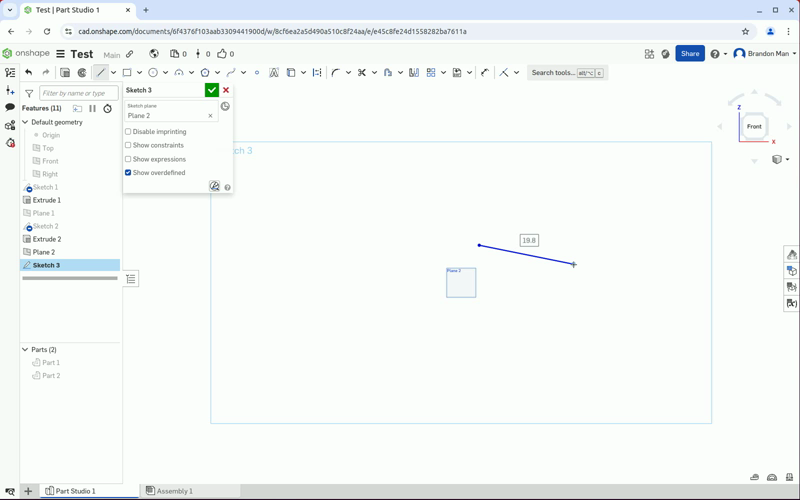
mouse_move(589, 264)
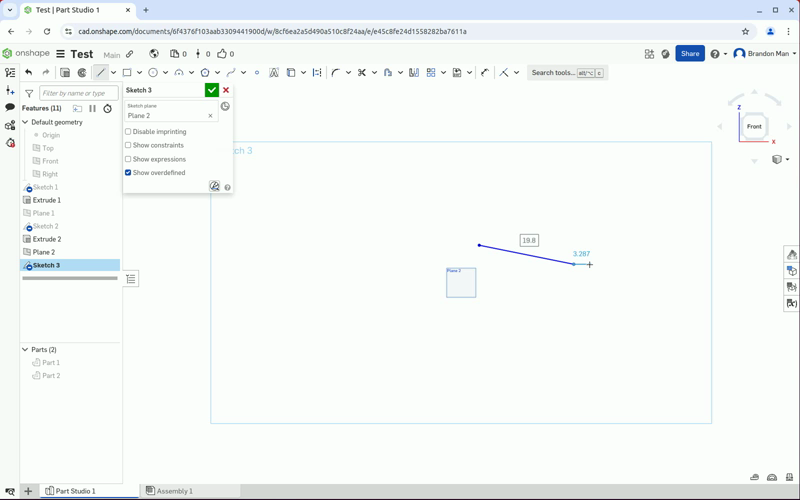
mouse_move(573, 245)
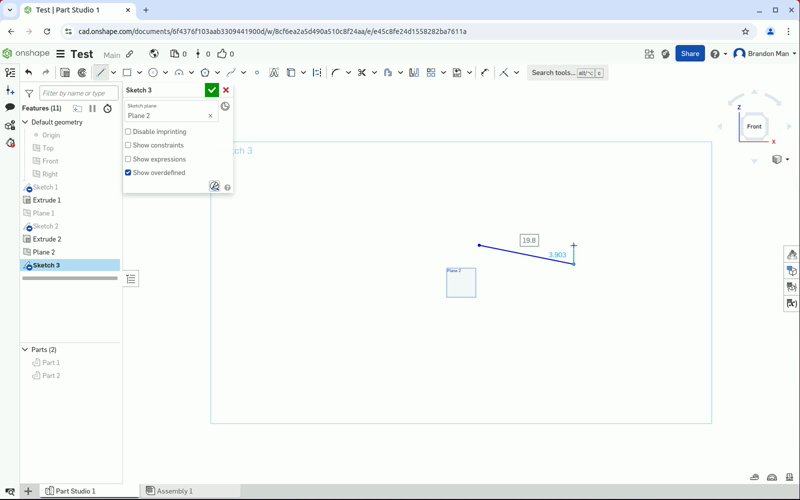
click(573, 245)
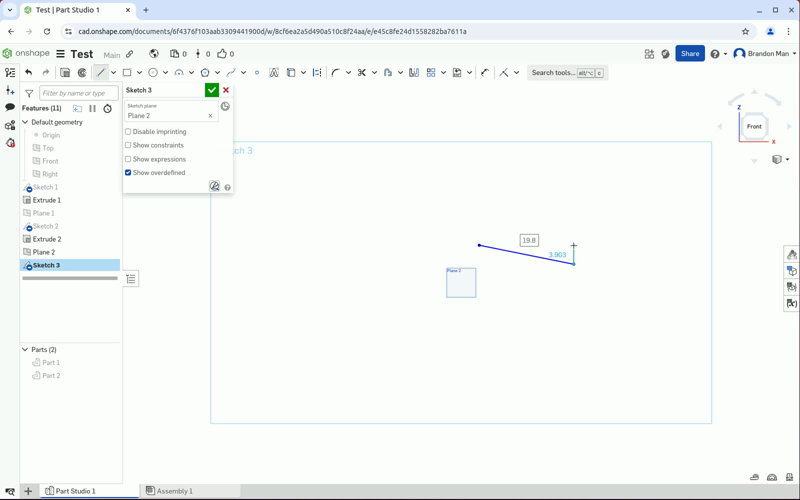
key_up(shift)
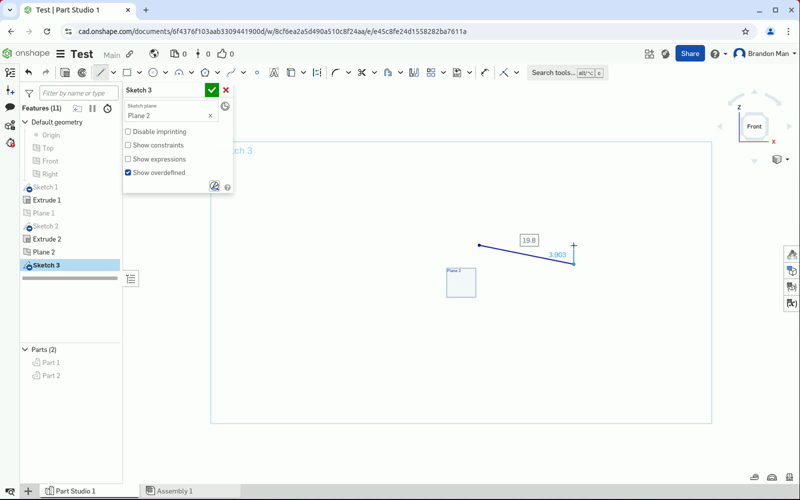
key_down(shift)
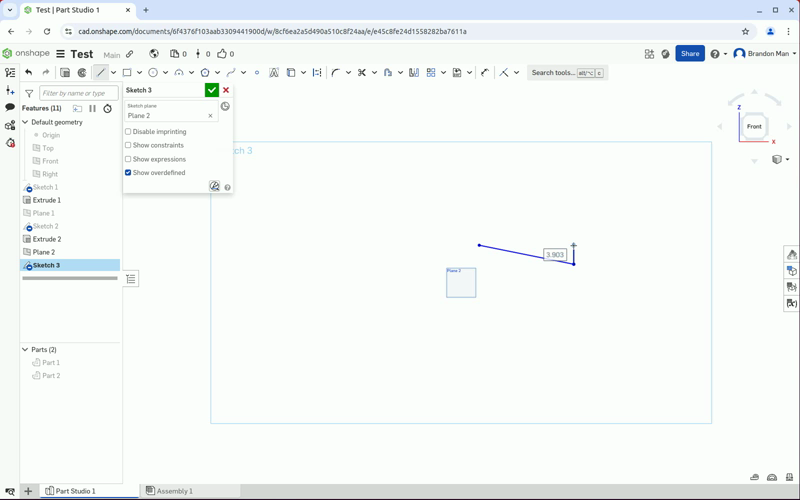
mouse_move(479, 245)
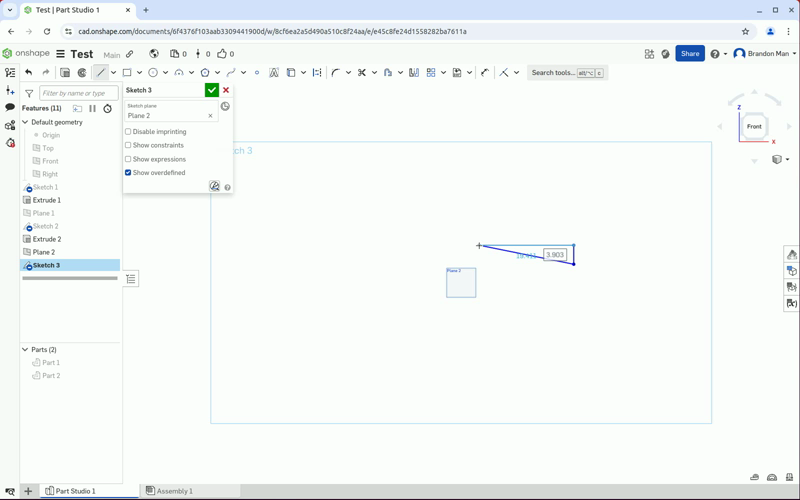
key_up(shift)
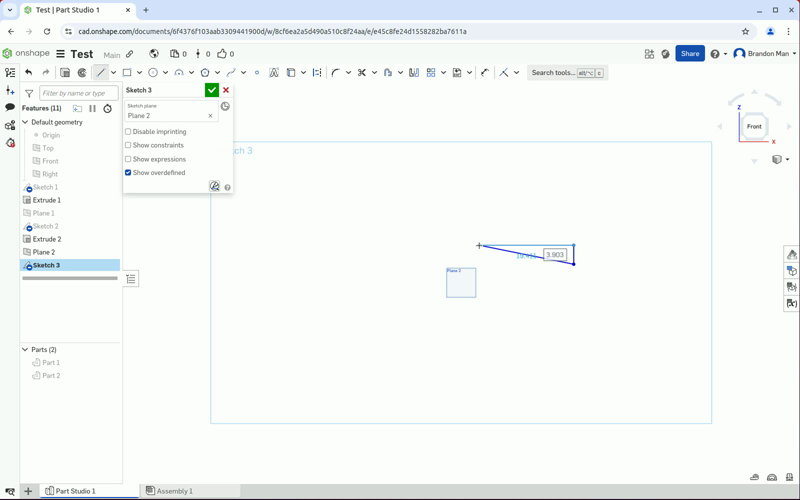
click(479, 245)
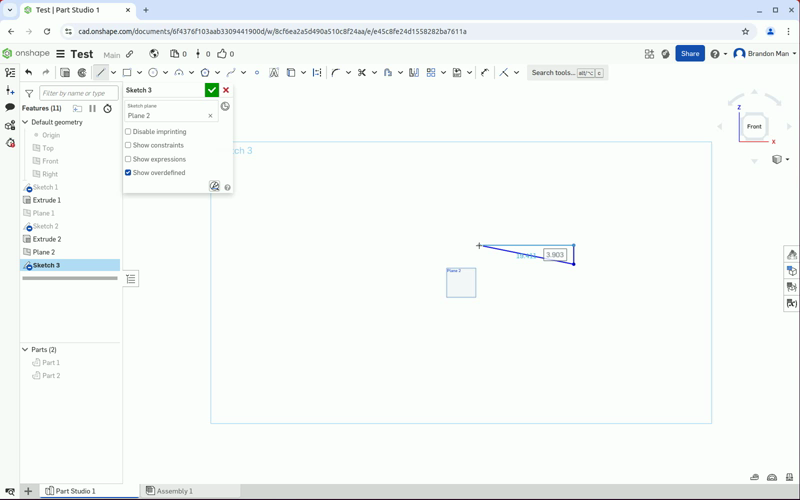
key(esc)
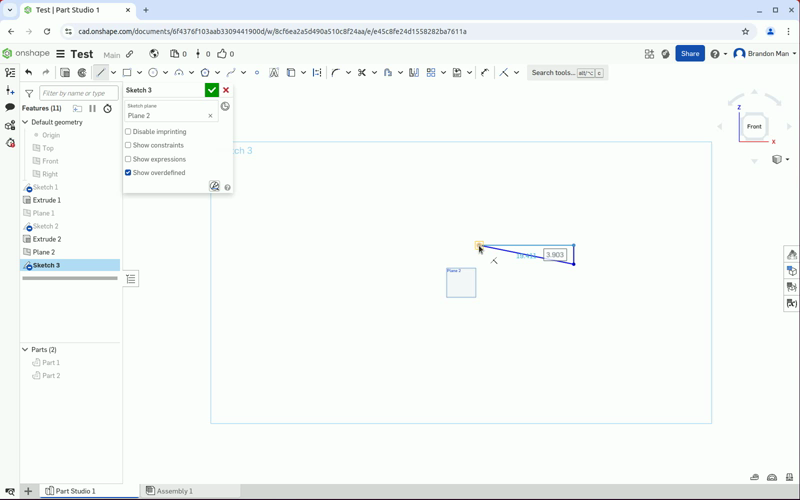
mouse_move(564, 253)
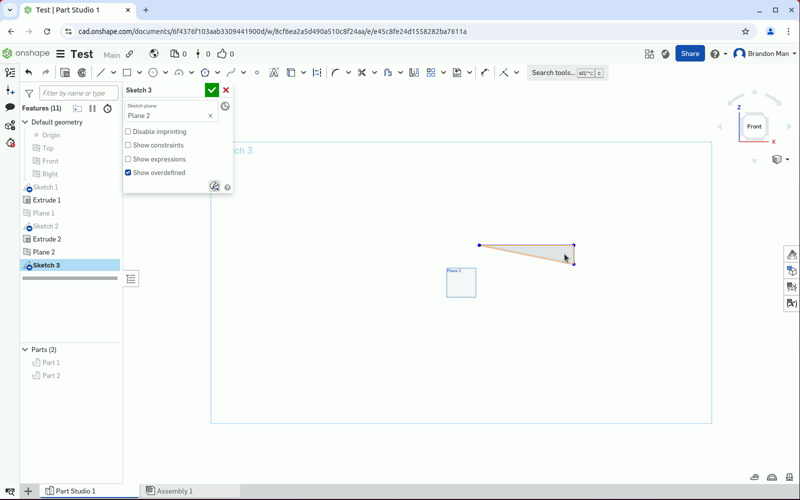
scroll(6)
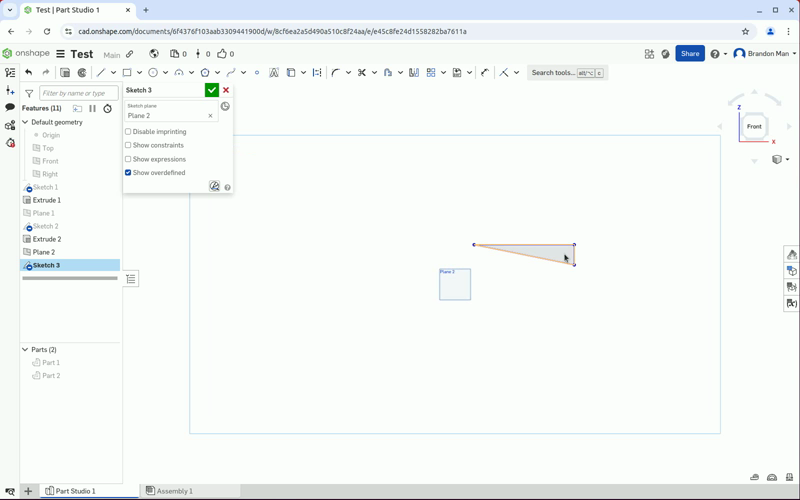
scroll(6)
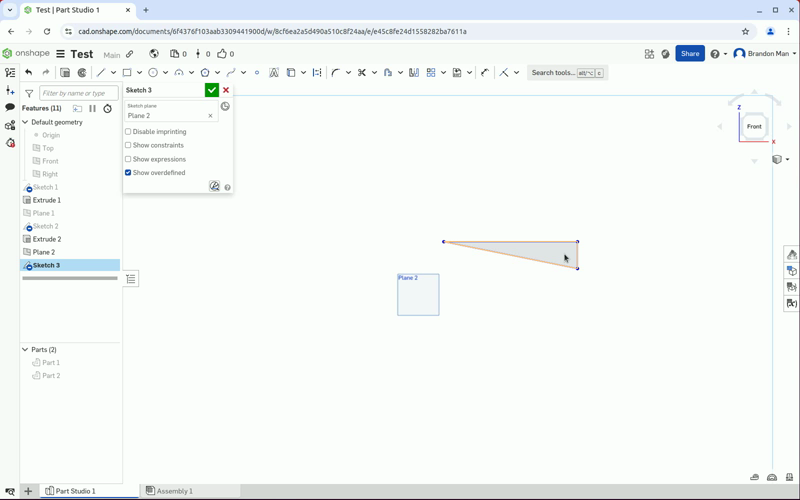
scroll(6)
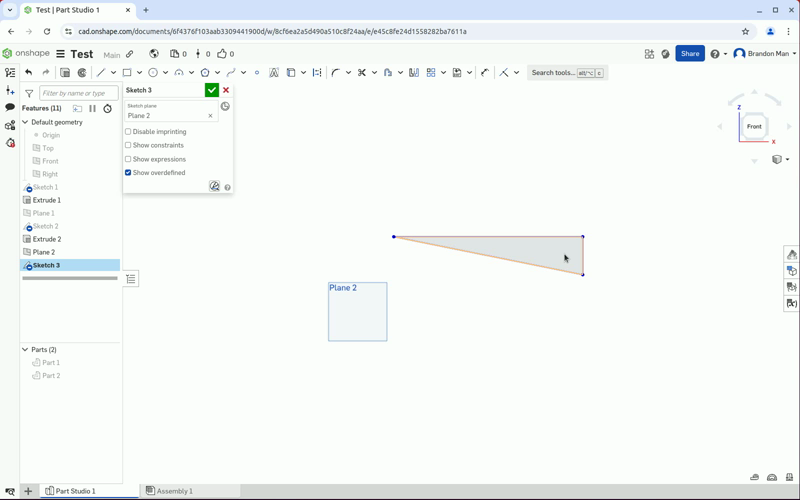
scroll(6)
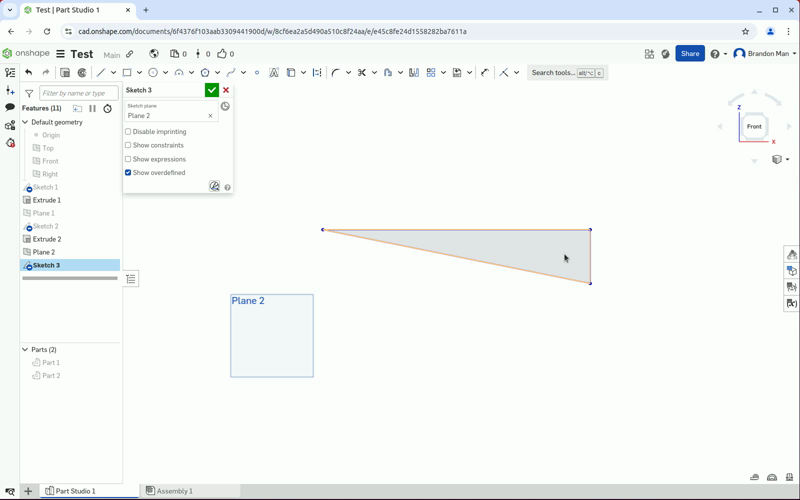
scroll(6)
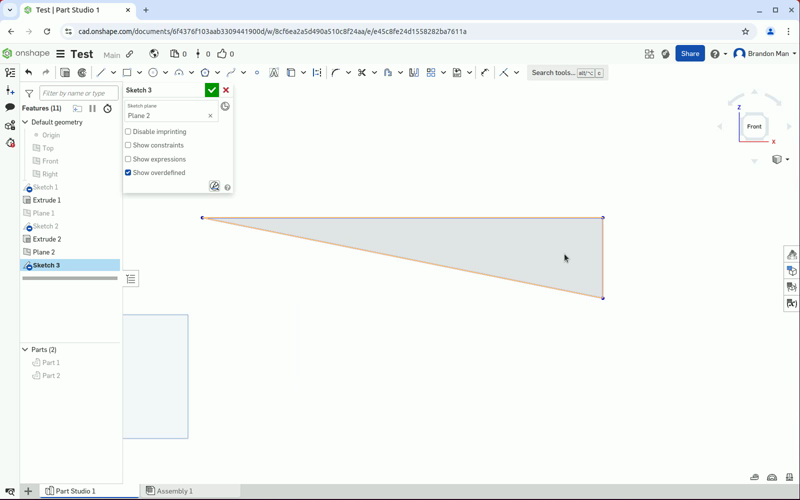
scroll(6)
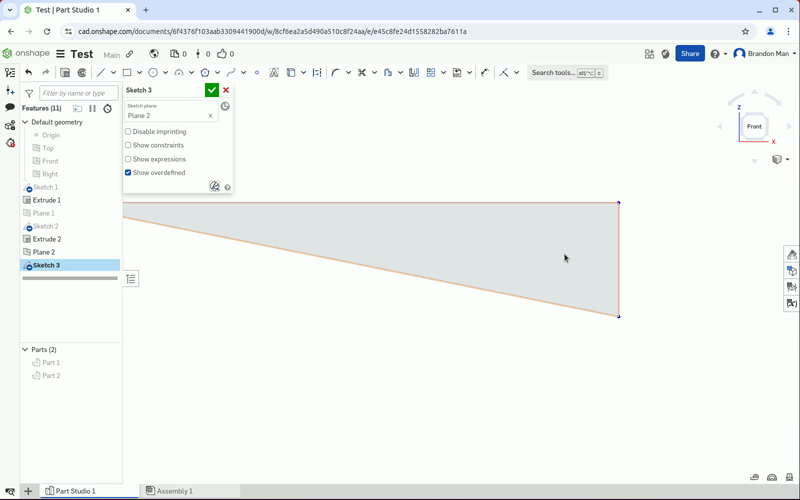
scroll(6)
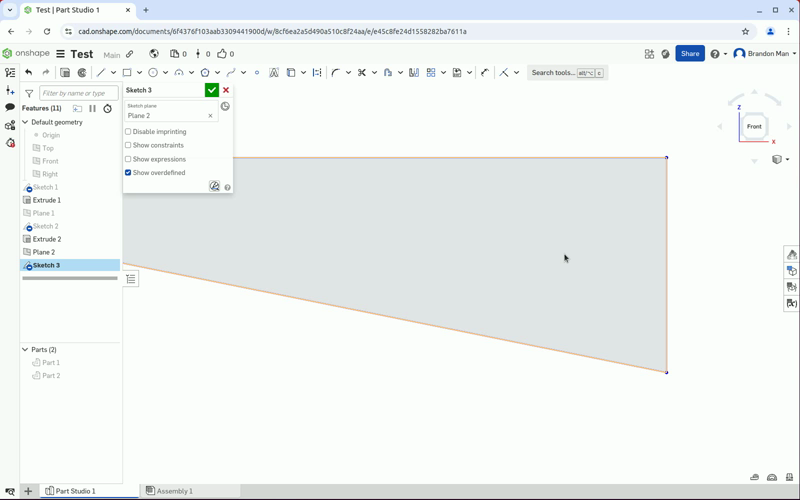
click(564, 253)
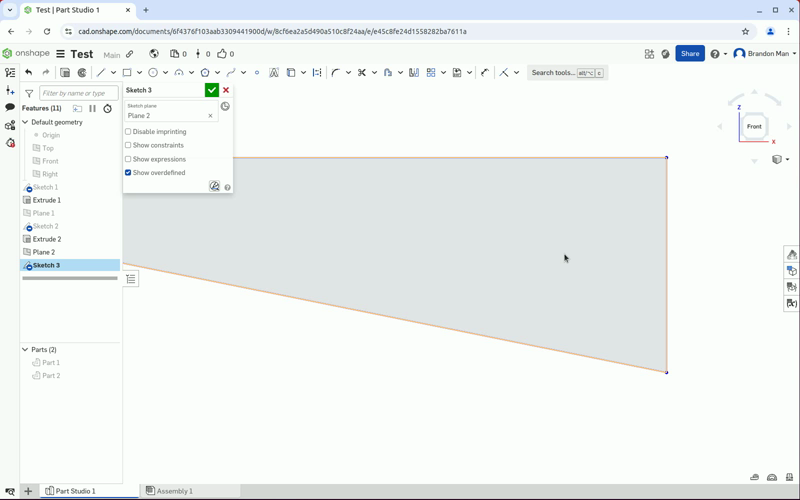
scroll(-6)
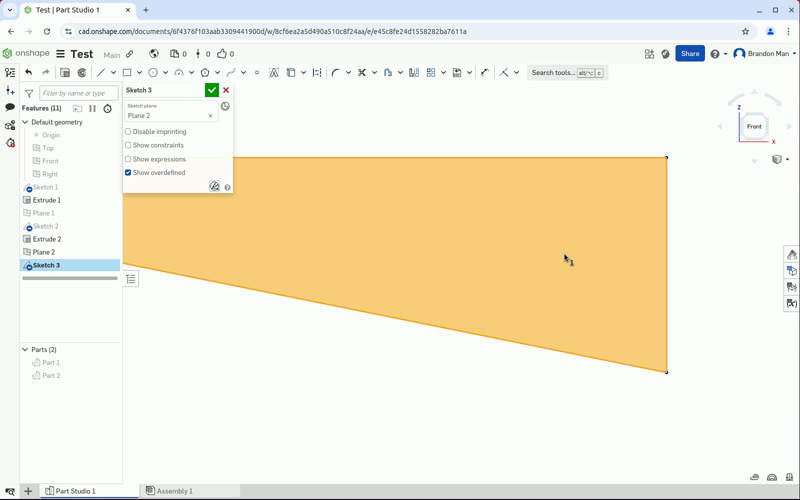
scroll(-6)
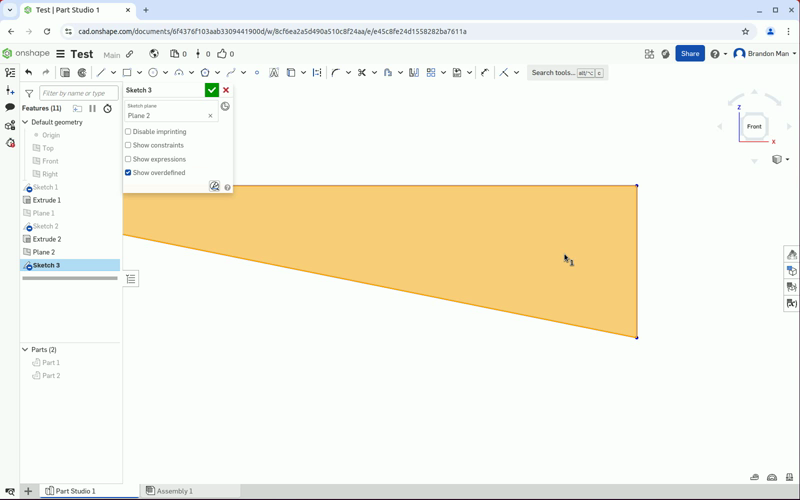
scroll(-6)
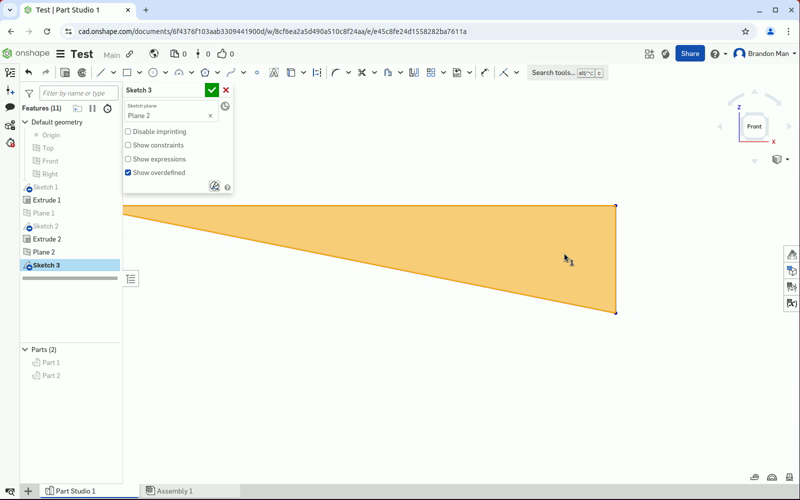
scroll(-6)
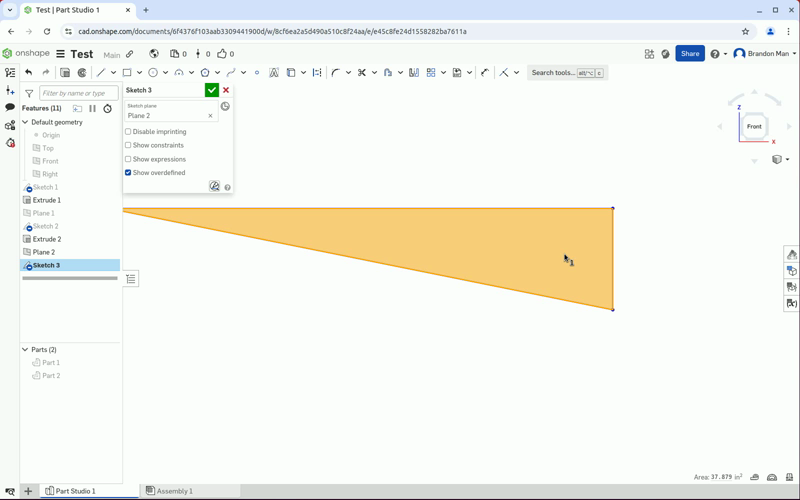
scroll(-6)
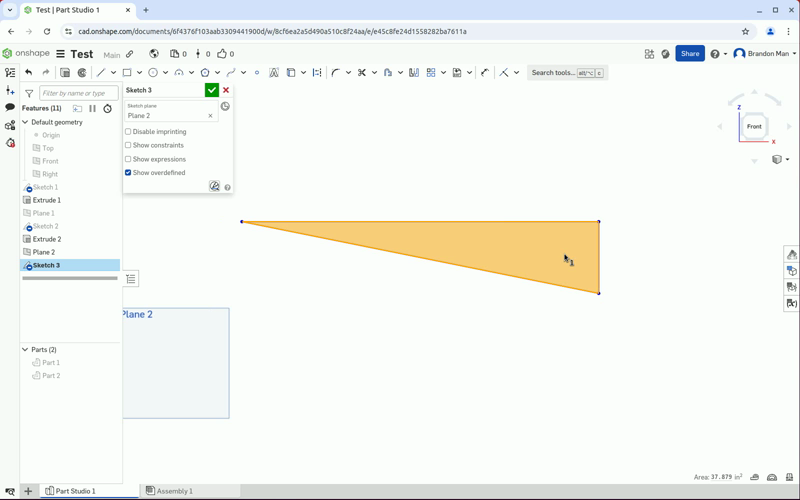
scroll(-6)
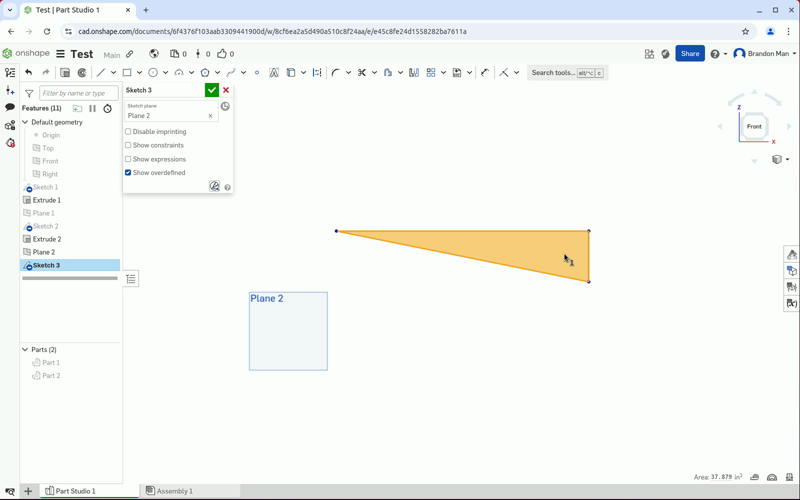
scroll(-6)
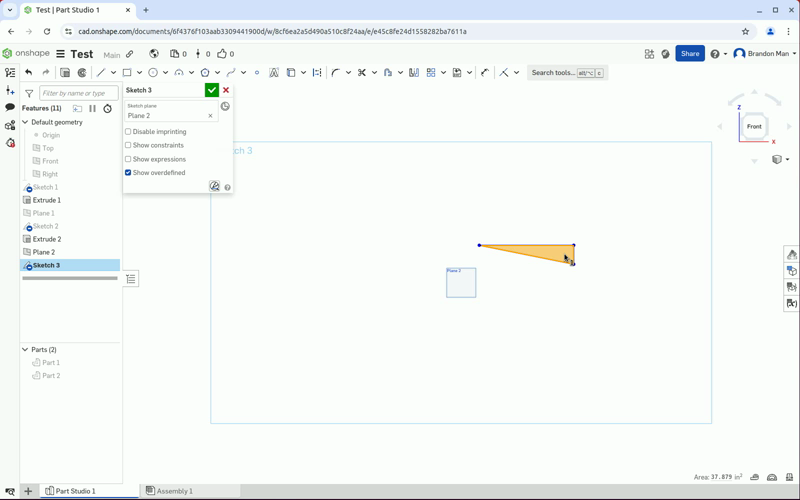
mouse_move(73, 352)
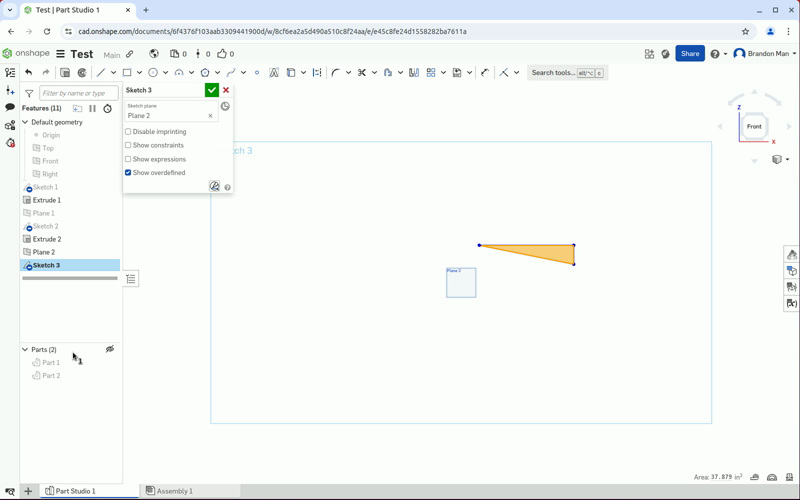
key(shift+y)
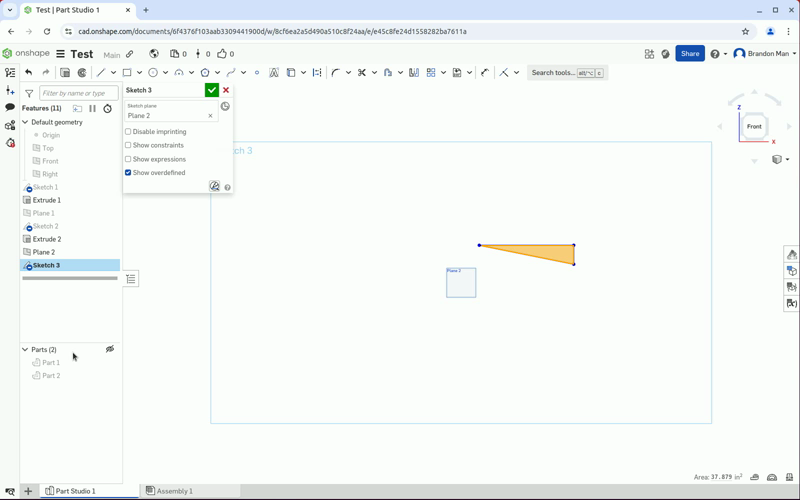
key(shift+e)
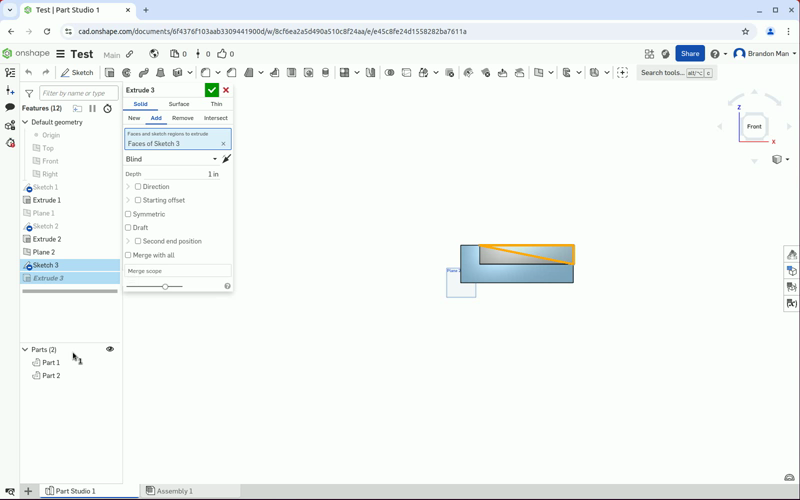
mouse_move(143, 106)
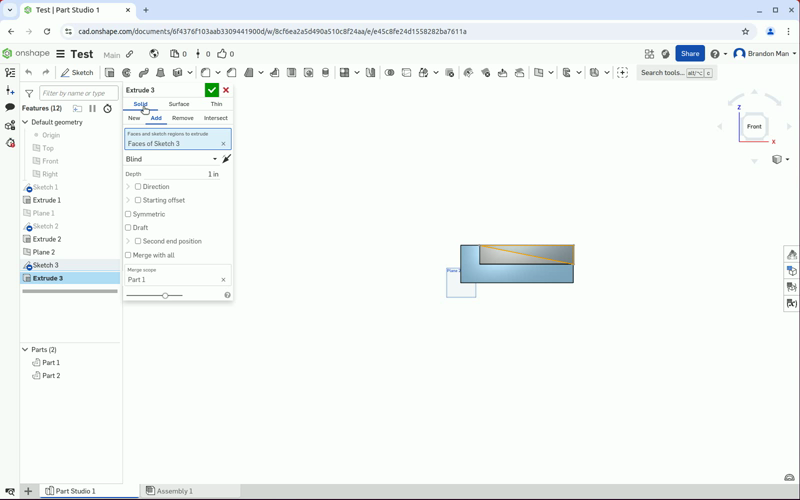
click(143, 106)
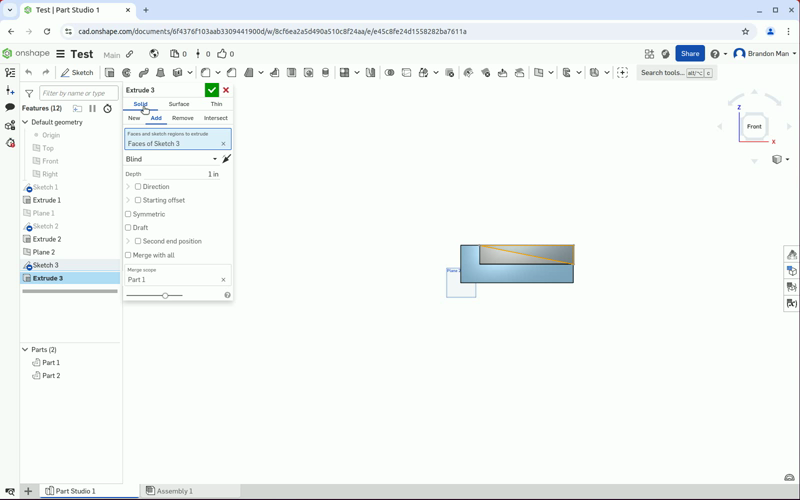
mouse_move(186, 120)
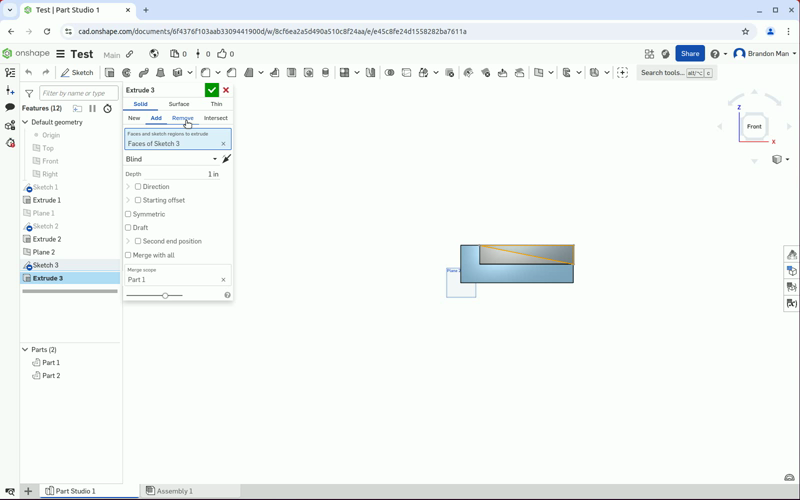
click(186, 120)
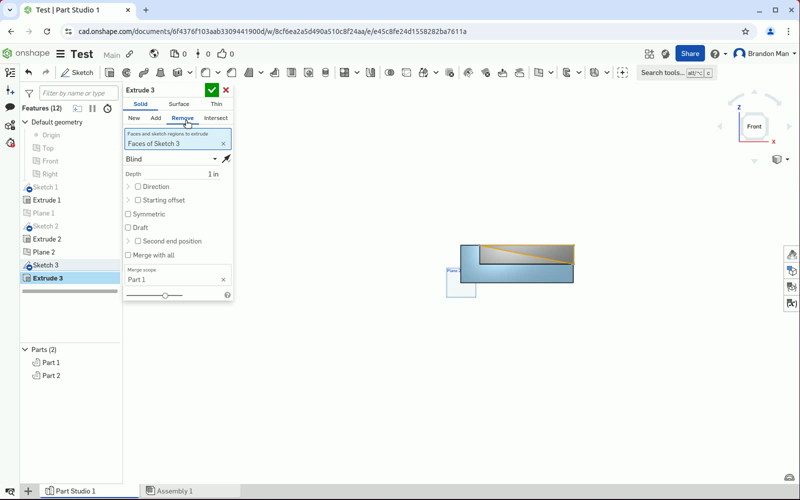
key(tab, 4)
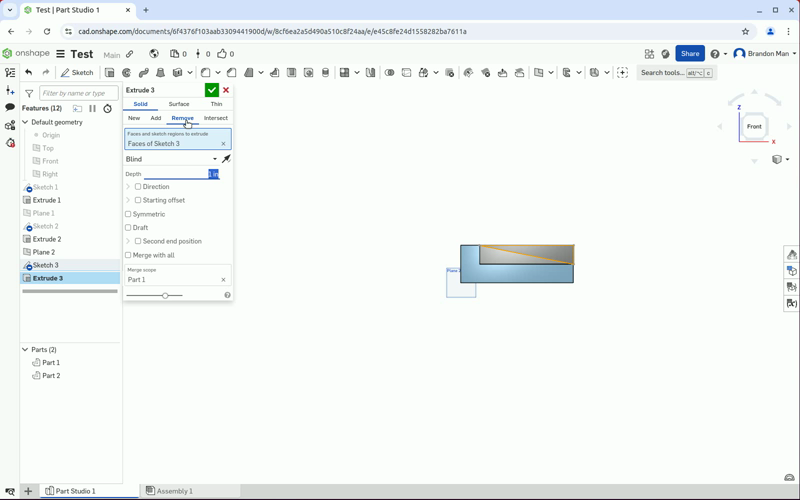
text(3.851)
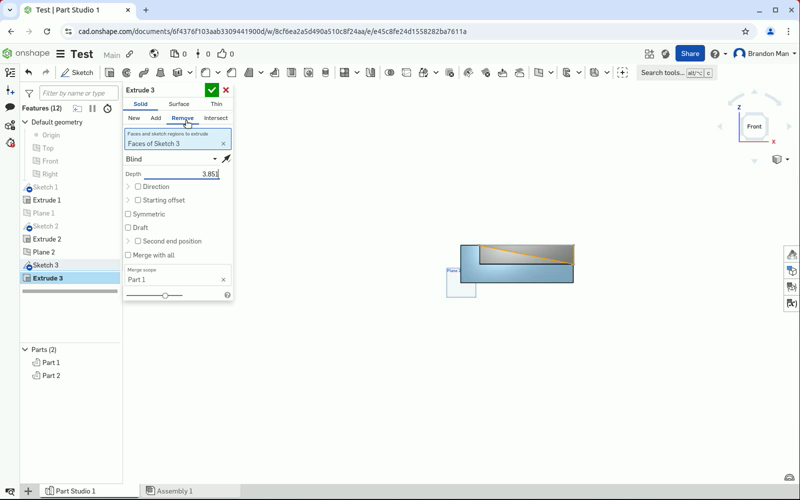
key(tab, 6)
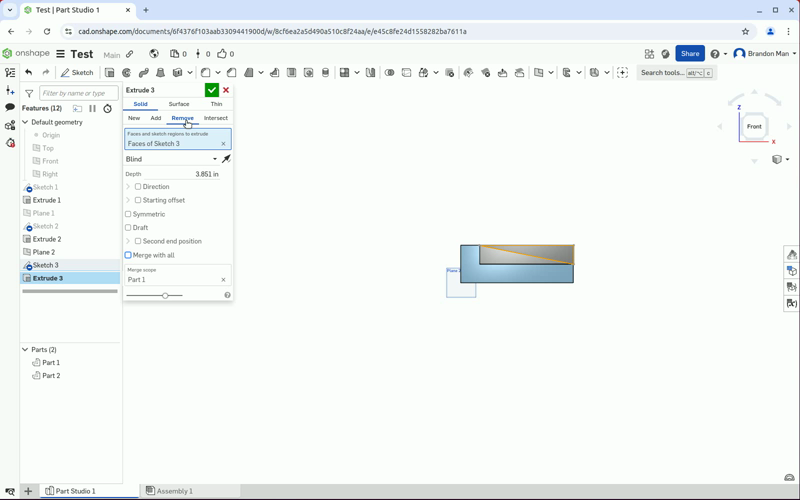
key(space)
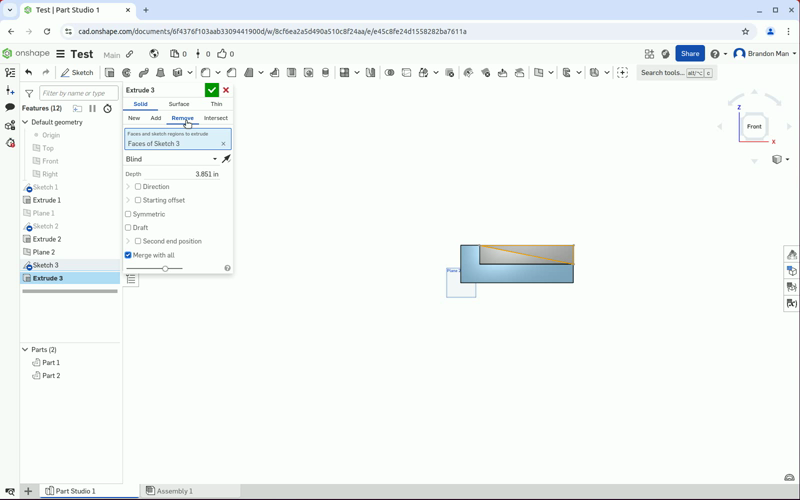
key(enter)
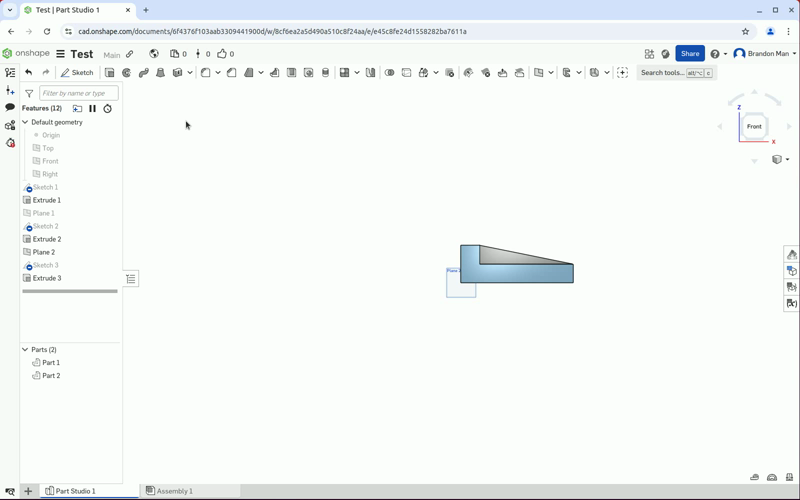
key(shift+h)
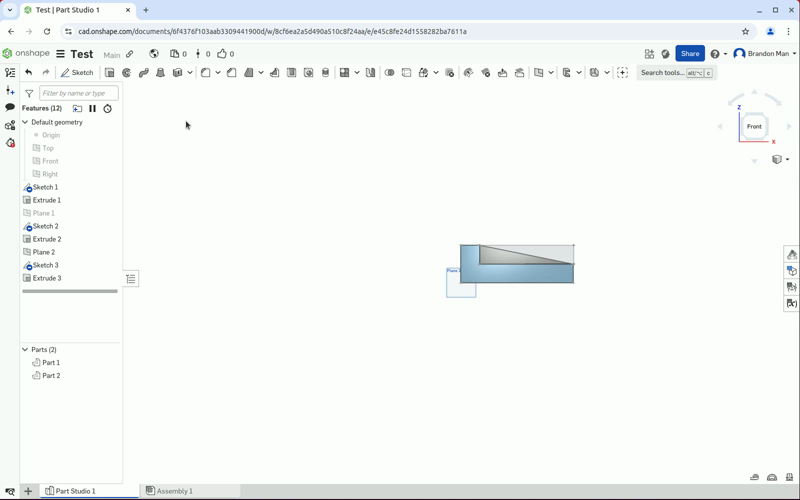
key(shift+h)
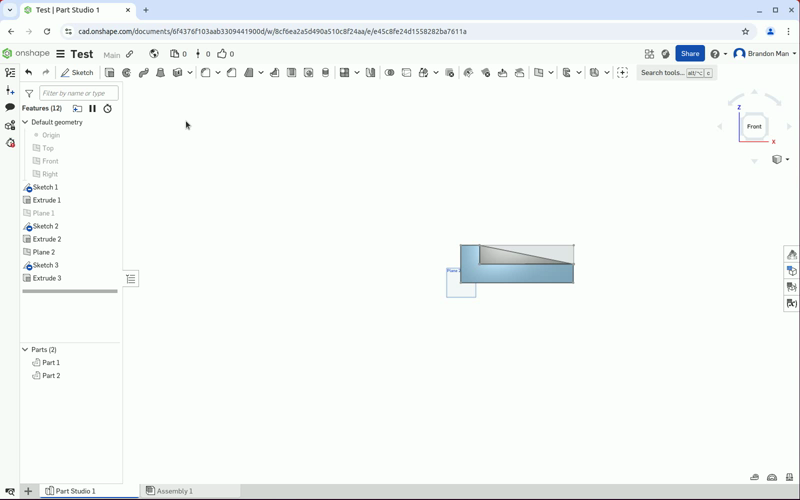
key(shift+7)
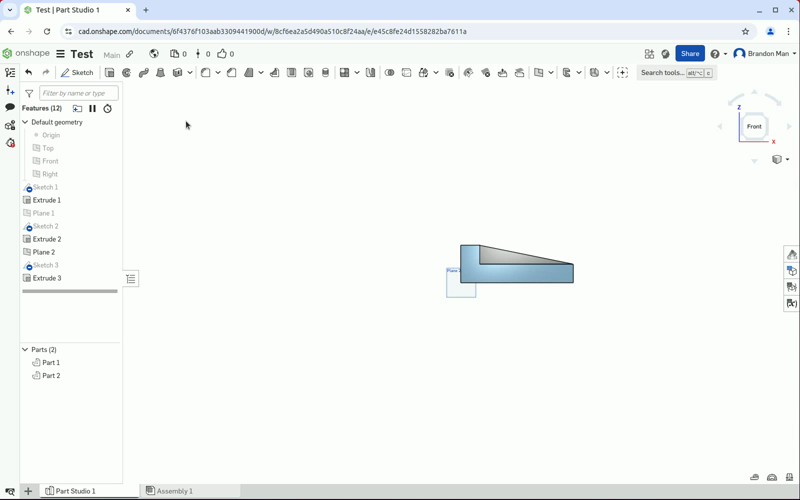
key(left, 2)
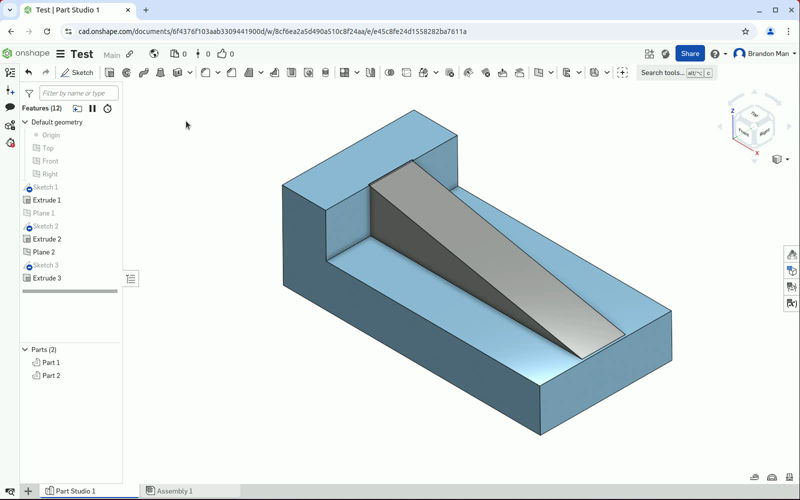
key(down, 2)
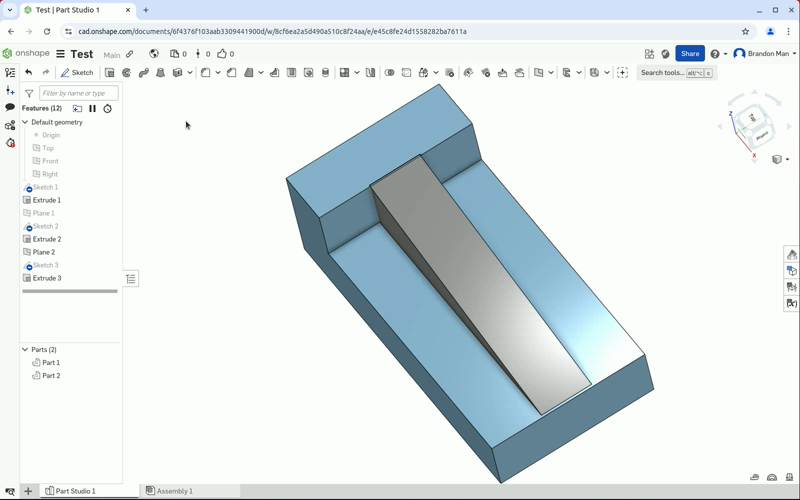
key(up, 2)
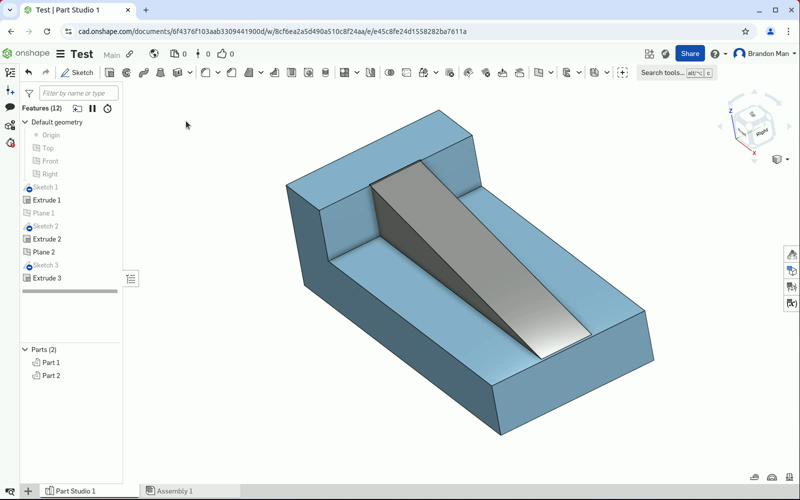
key(right, 2)
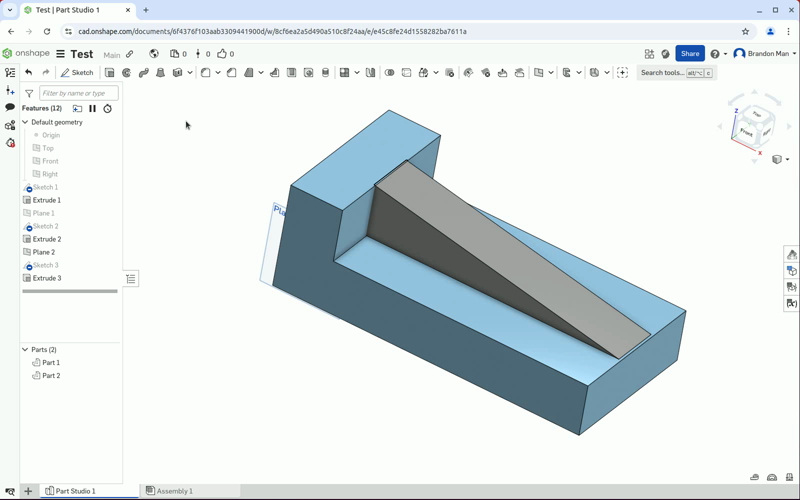
mouse_move(73, 189)
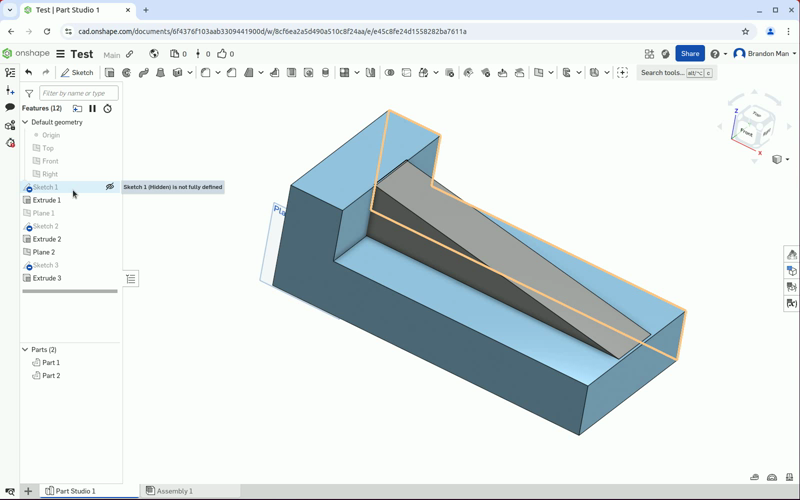
click(73, 189)